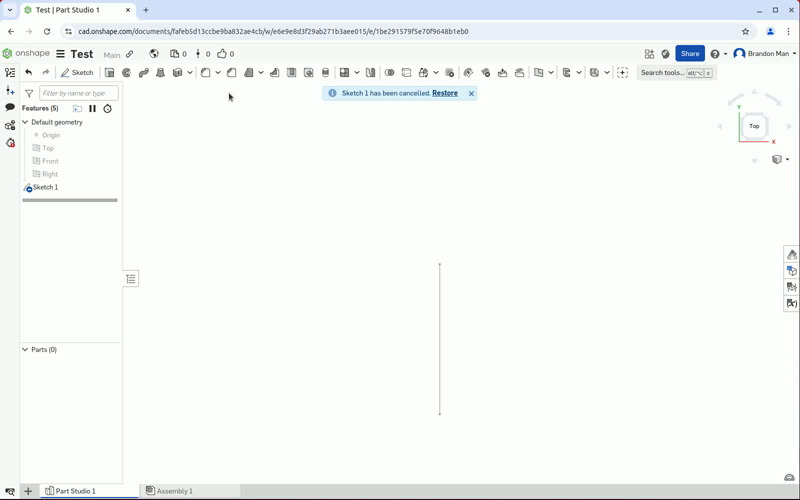
key(shift+h)
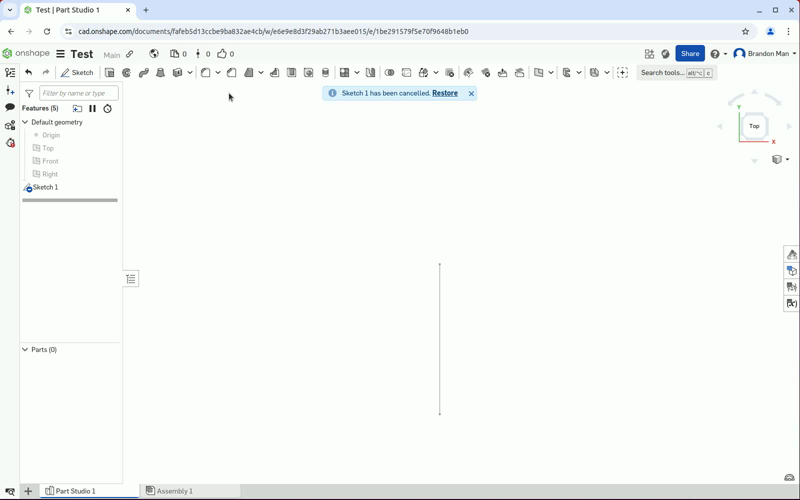
key(shift+s)
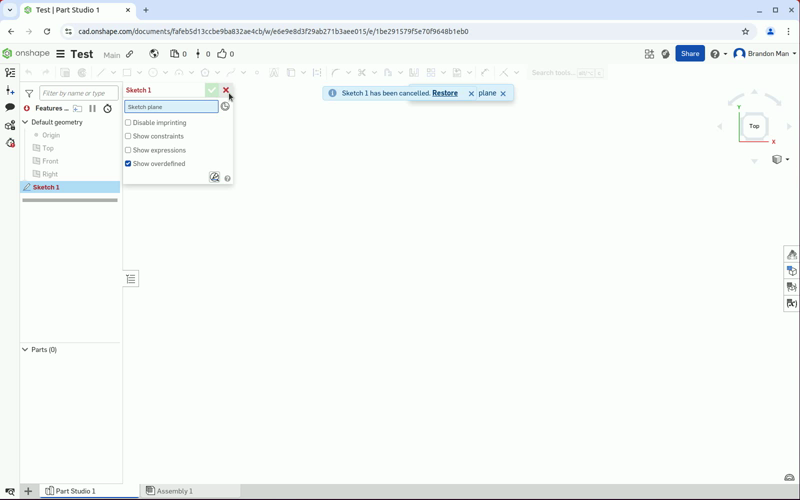
mouse_move(73, 150)
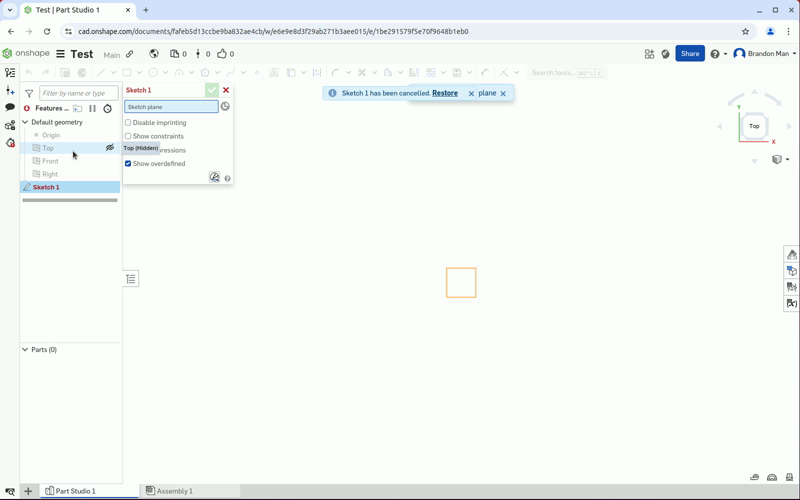
click(73, 150)
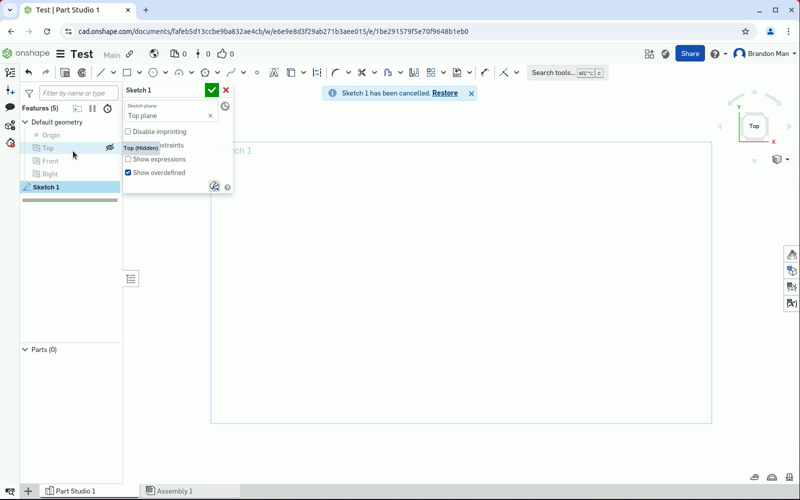
mouse_move(73, 352)
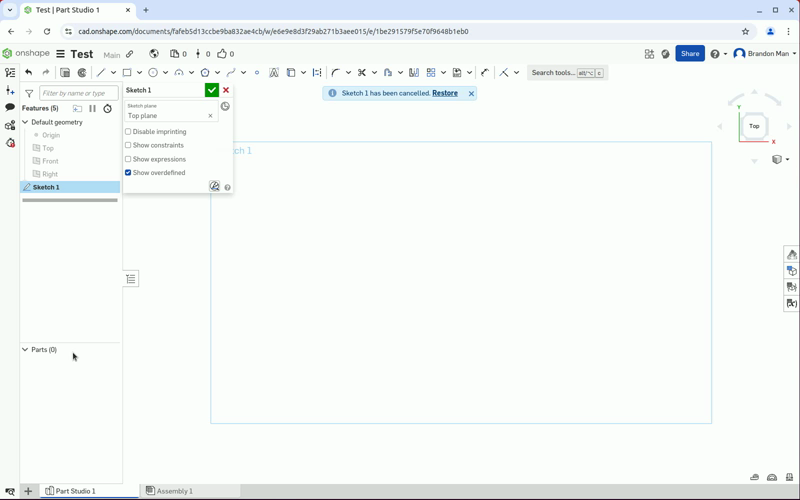
key(y)
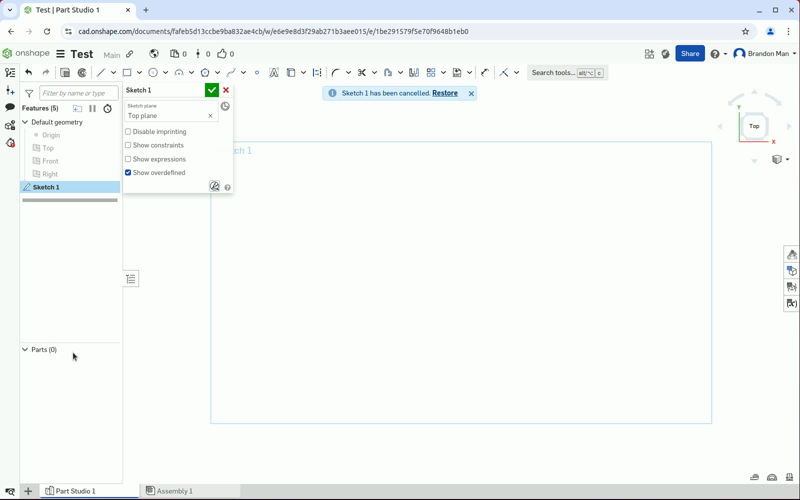
key(l)
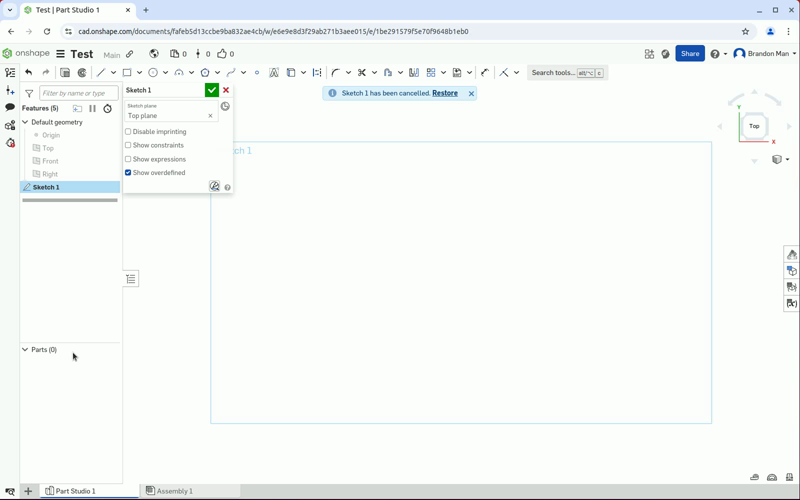
key_down(shift)
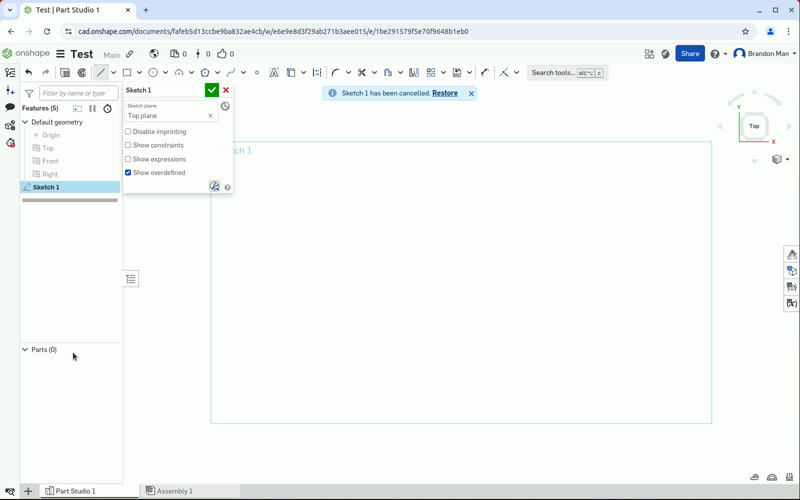
mouse_move(404, 340)
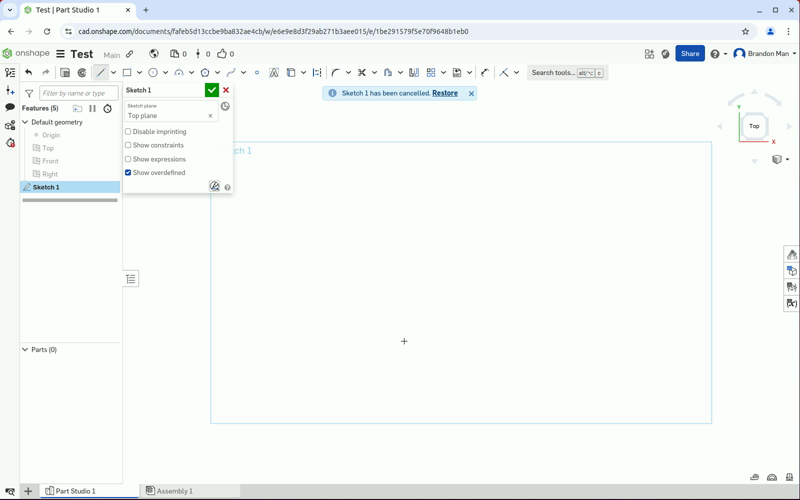
click(404, 340)
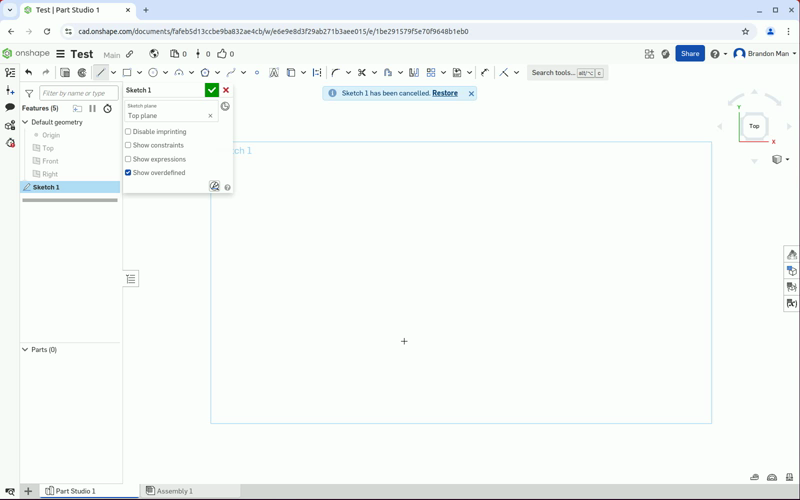
key_up(shift)
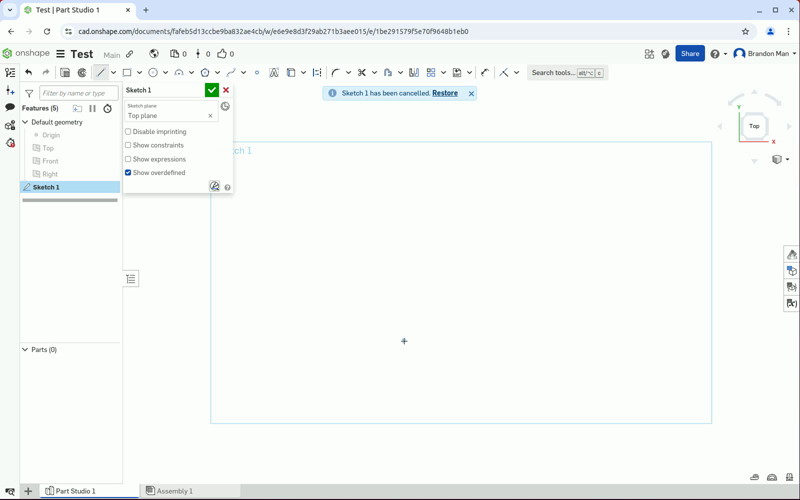
key_down(shift)
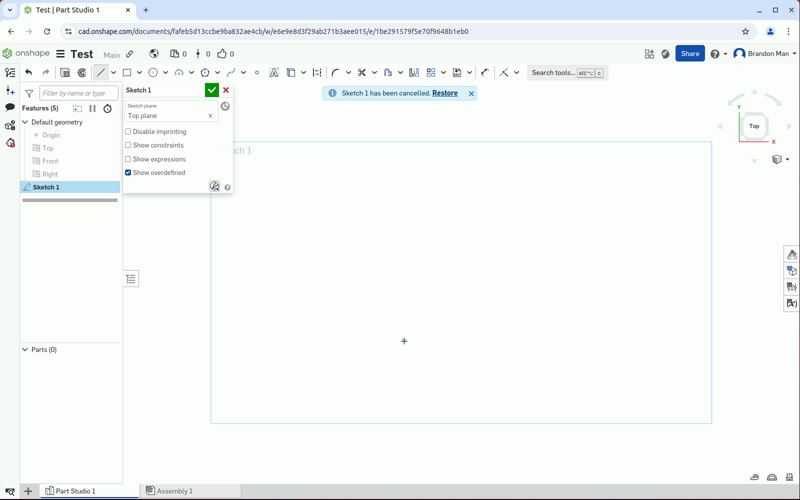
mouse_move(434, 340)
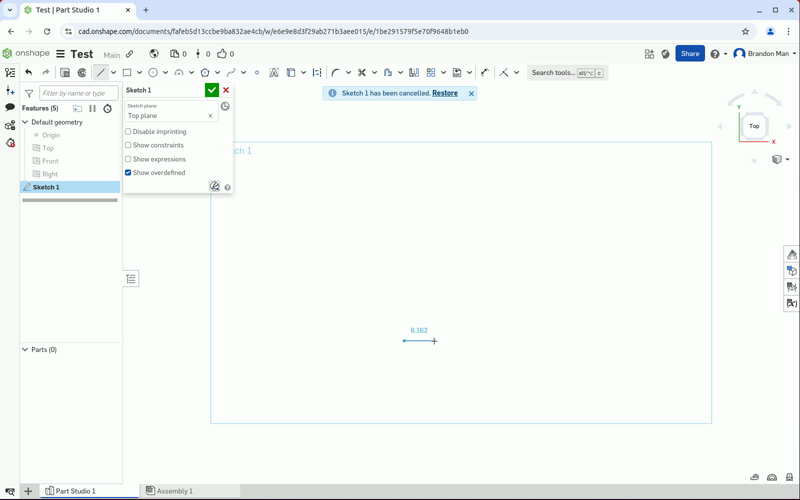
mouse_move(411, 340)
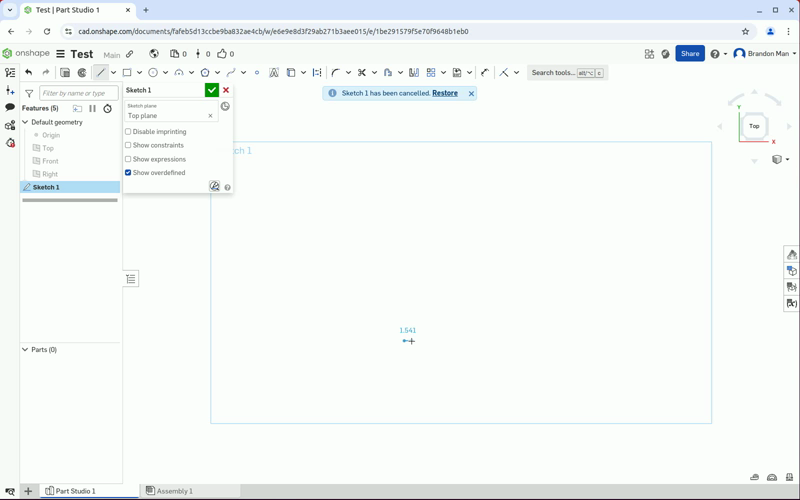
scroll(6)
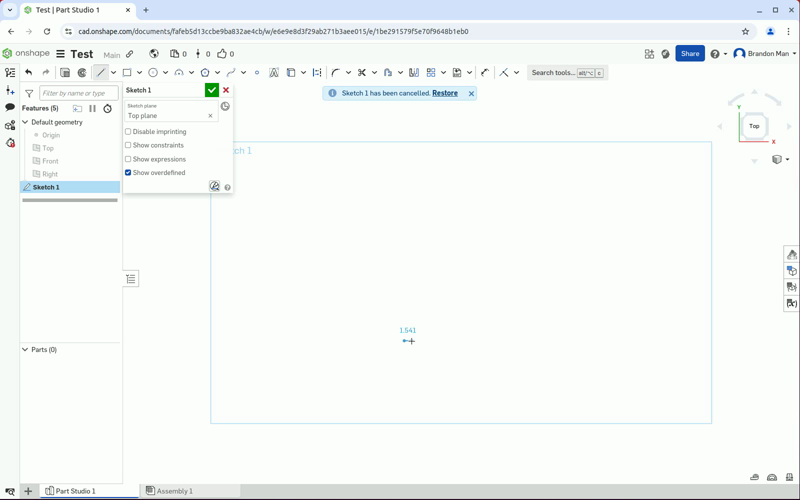
scroll(6)
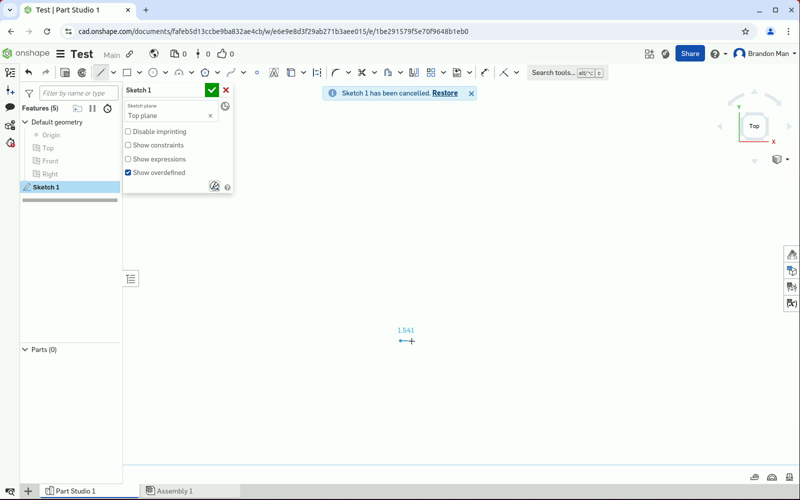
scroll(6)
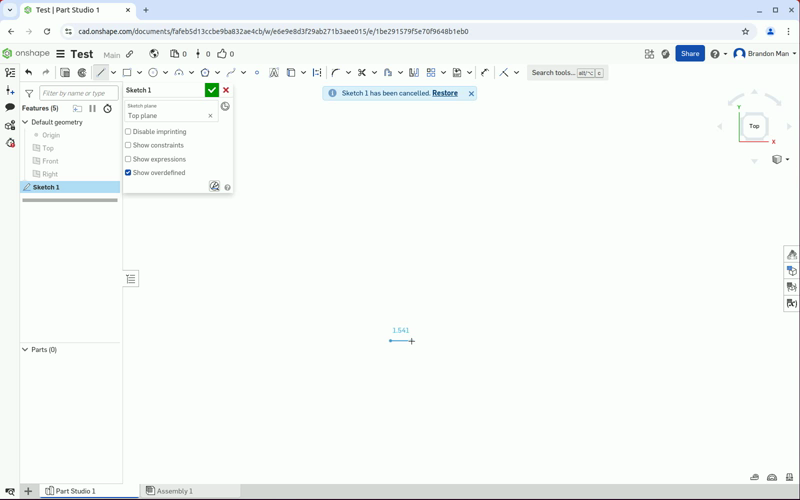
scroll(6)
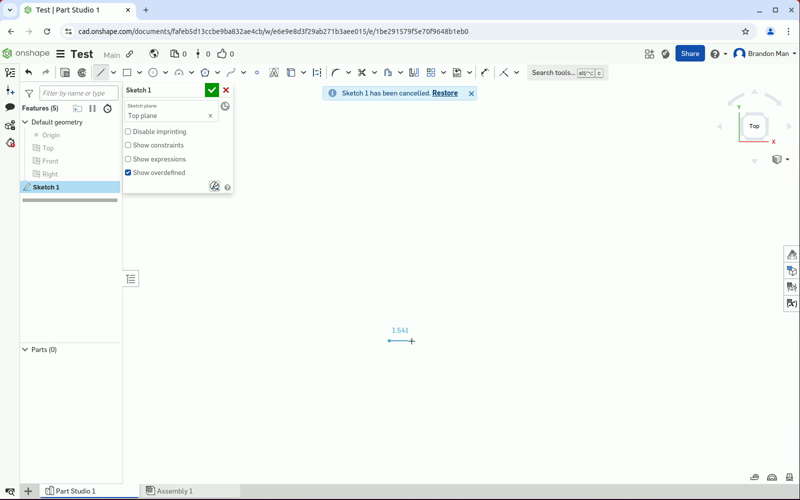
scroll(6)
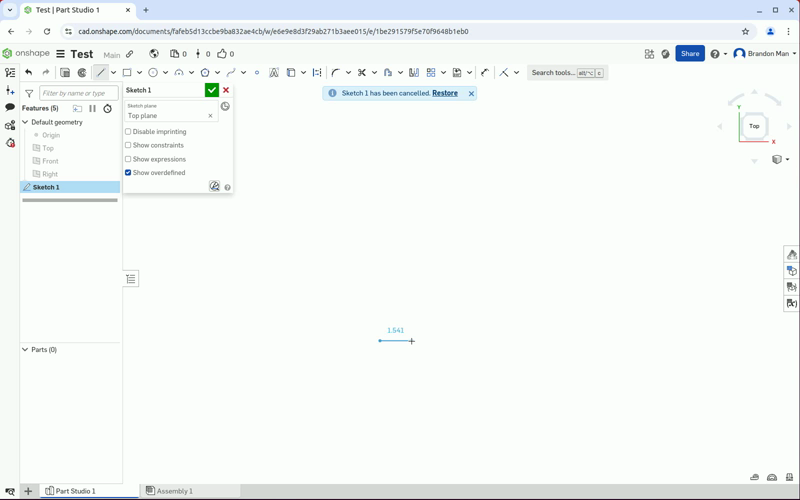
scroll(6)
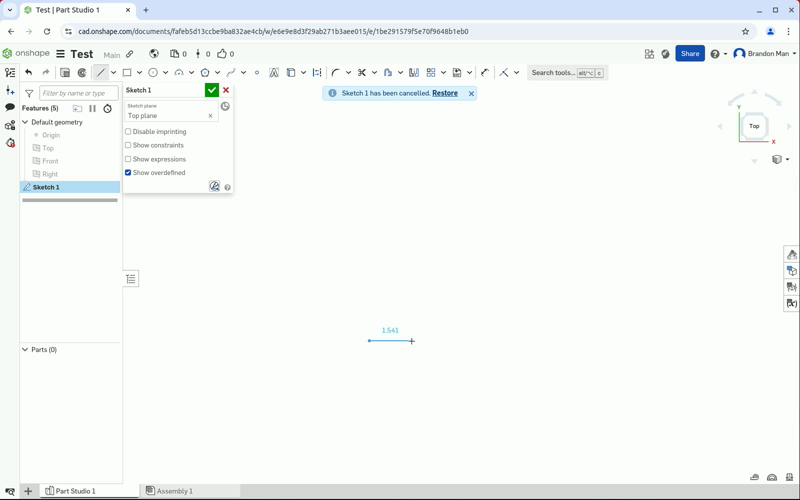
scroll(6)
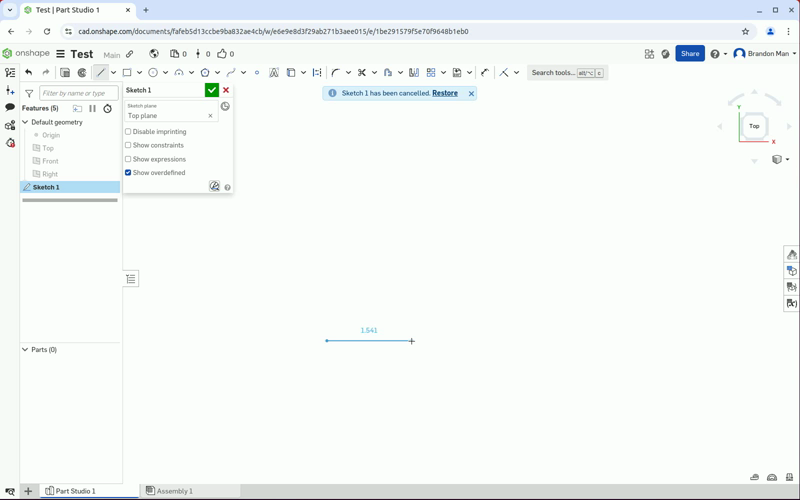
click(411, 340)
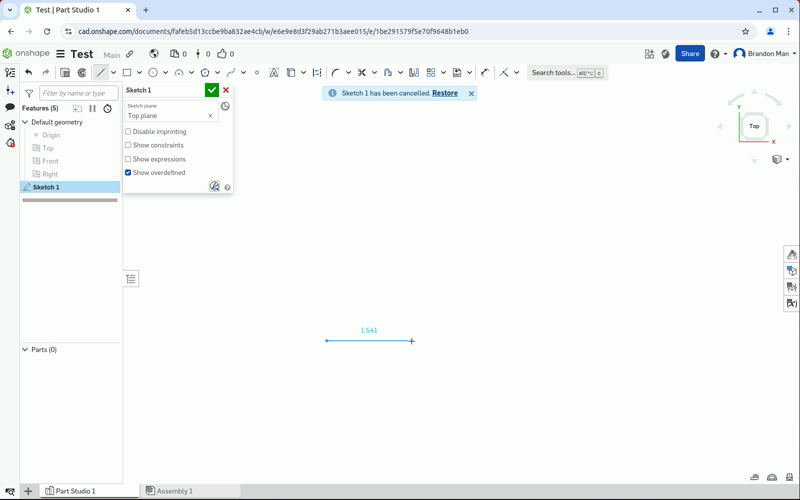
scroll(-6)
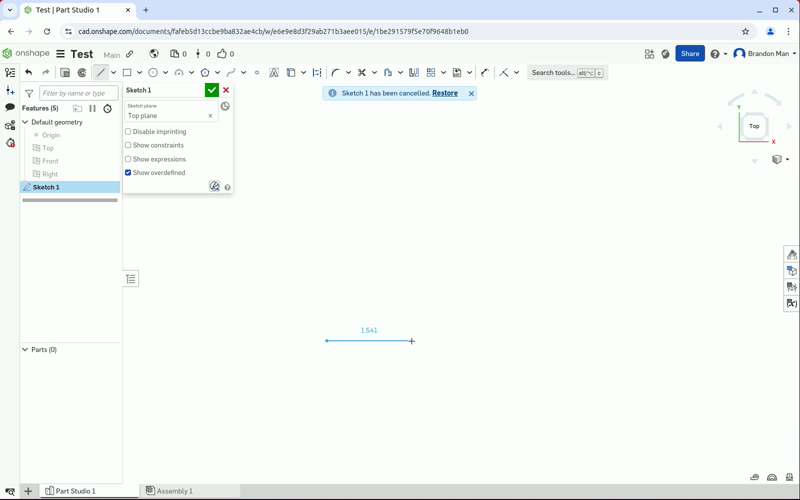
scroll(-6)
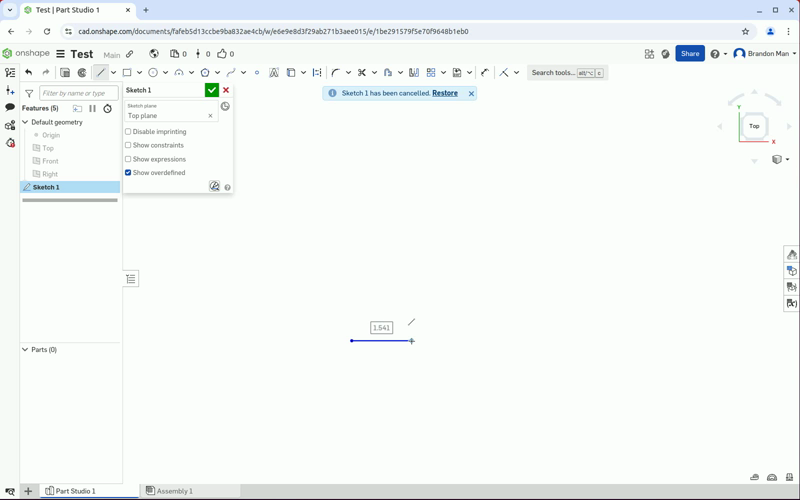
scroll(-6)
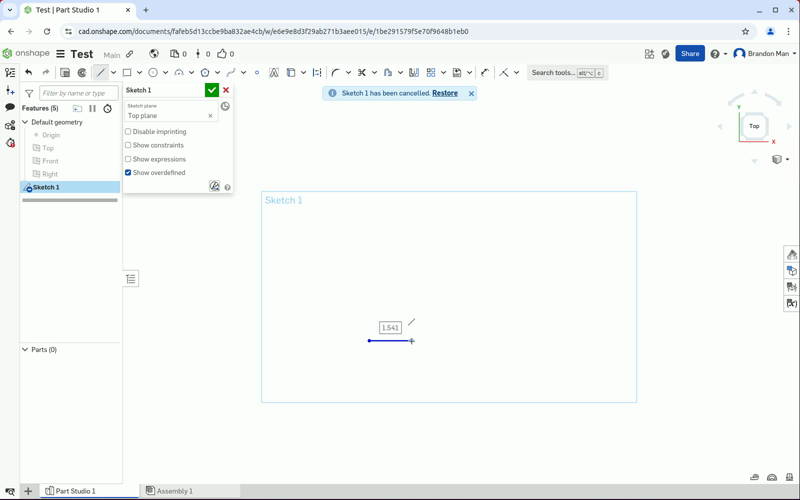
scroll(-6)
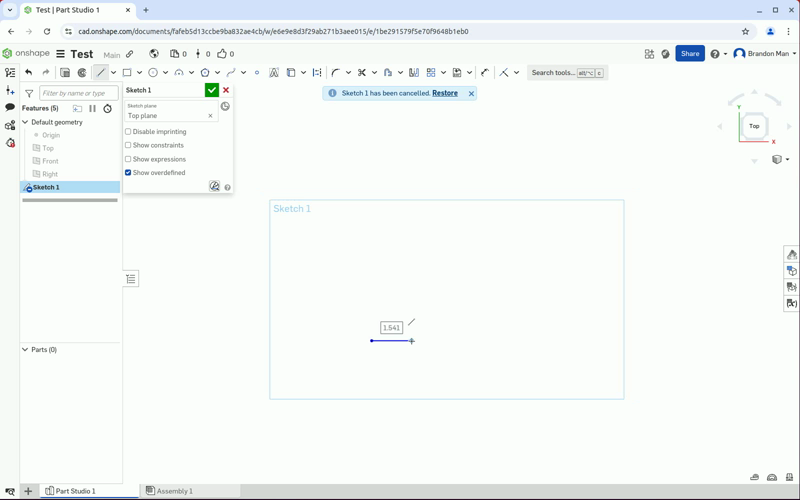
scroll(-6)
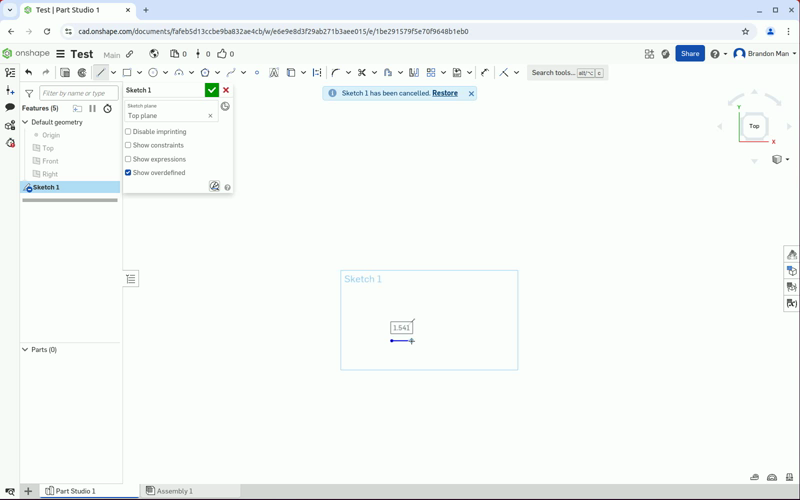
scroll(-6)
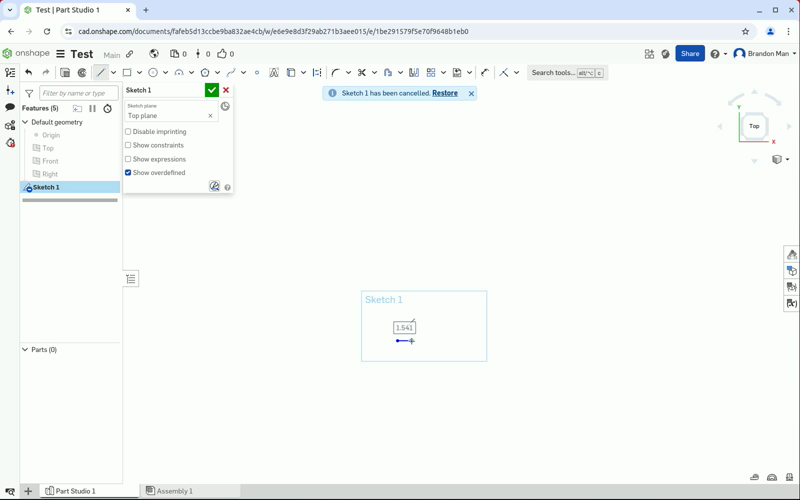
scroll(-6)
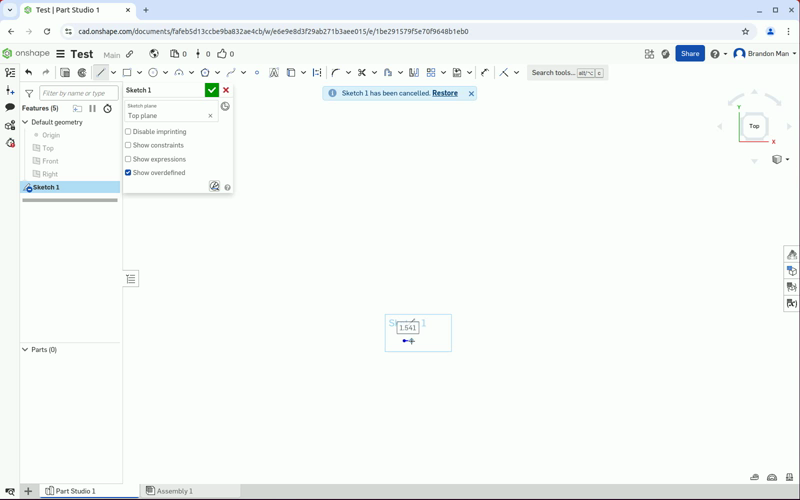
key_up(shift)
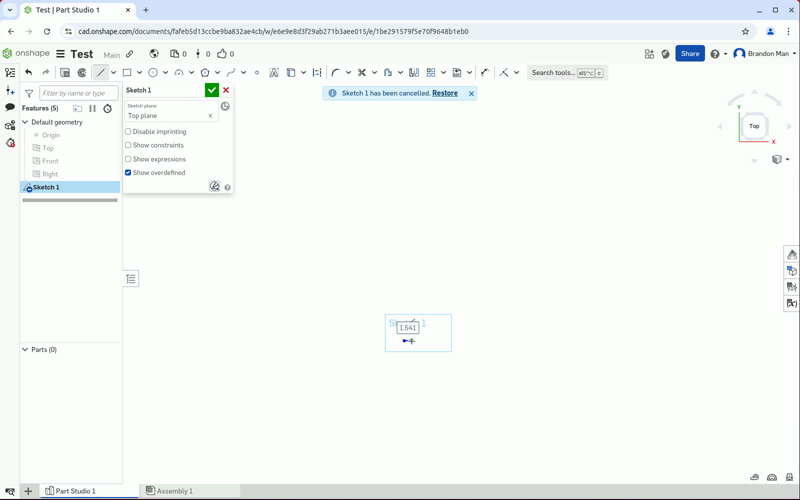
key_down(shift)
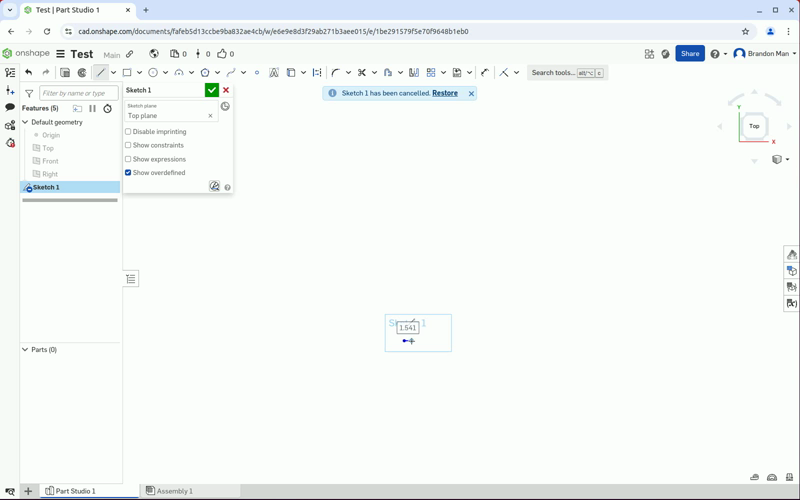
mouse_move(441, 340)
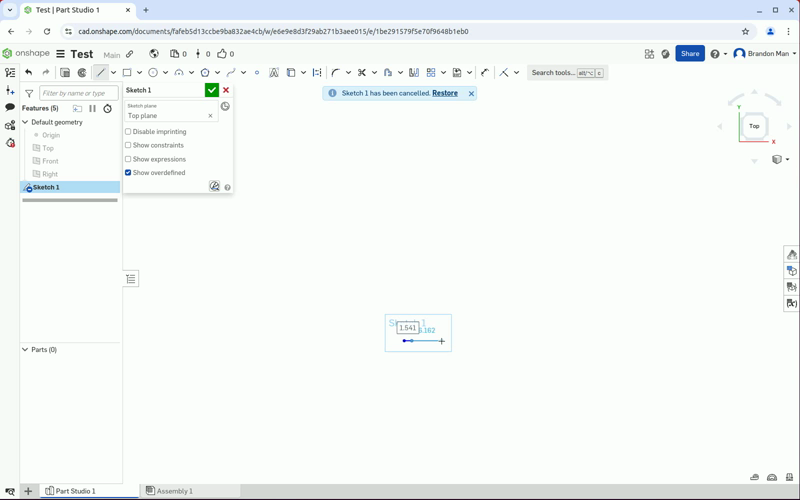
mouse_move(411, 305)
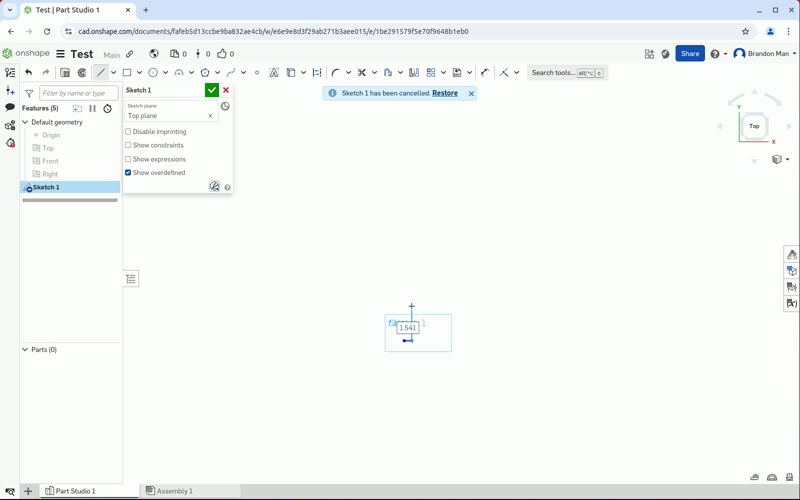
click(411, 305)
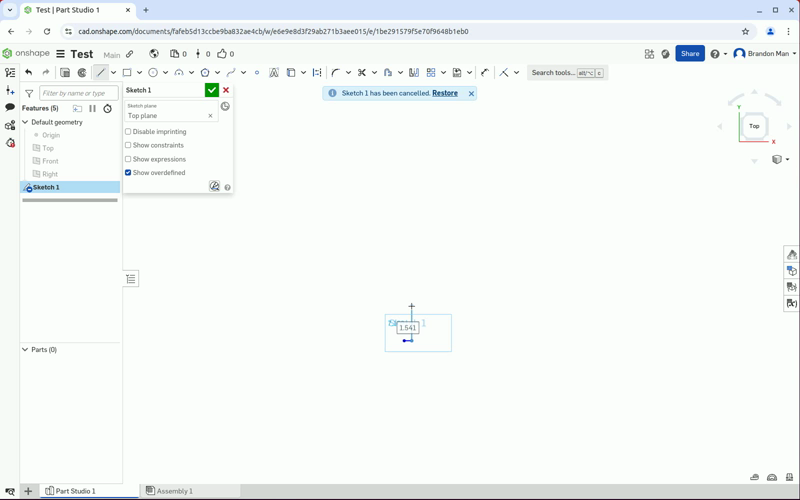
key_up(shift)
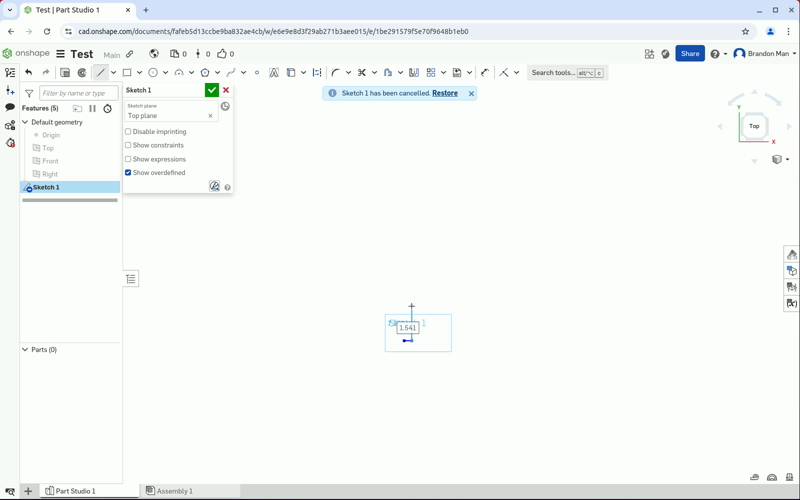
key_down(shift)
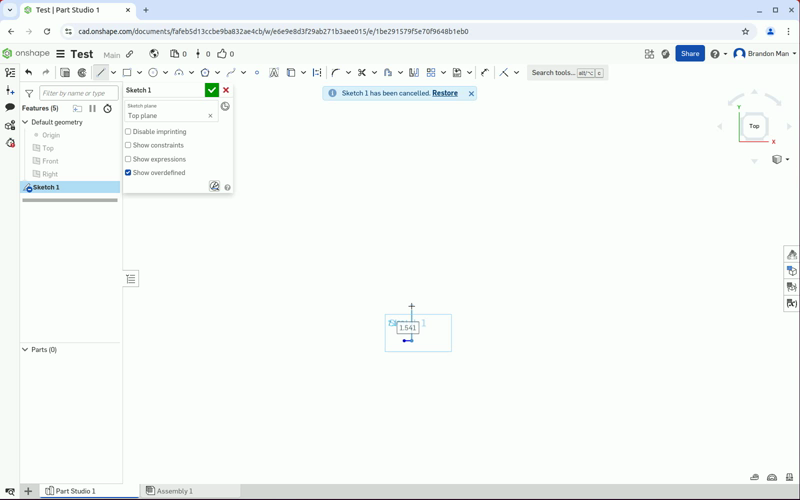
mouse_move(441, 305)
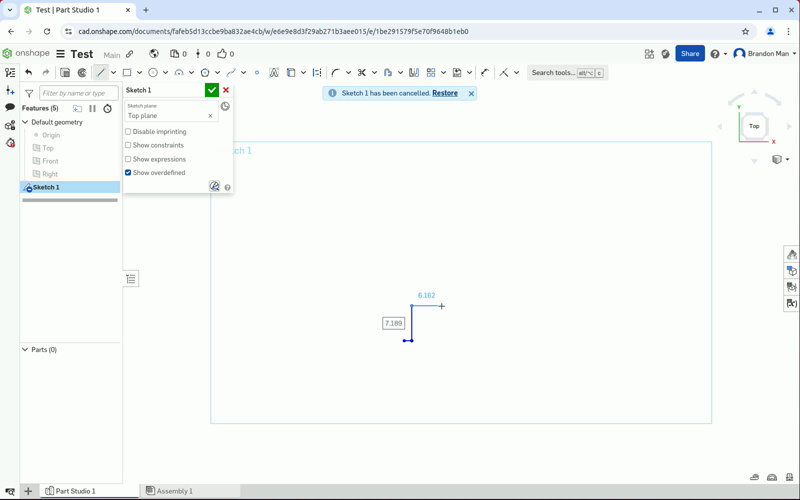
mouse_move(404, 305)
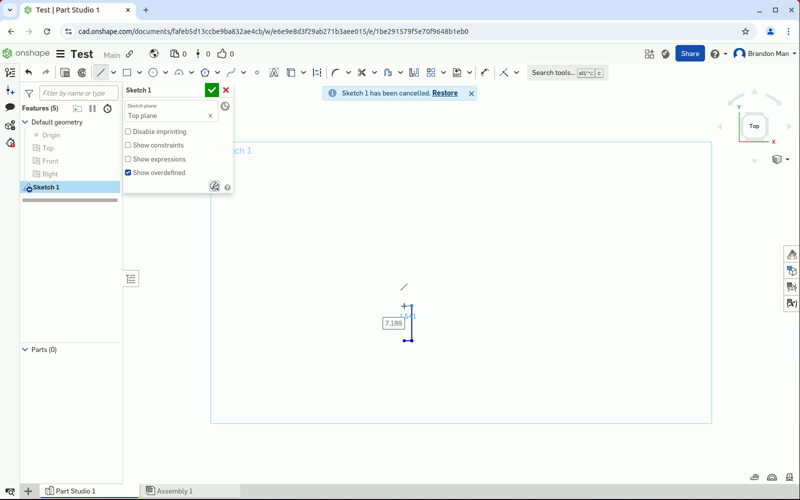
scroll(6)
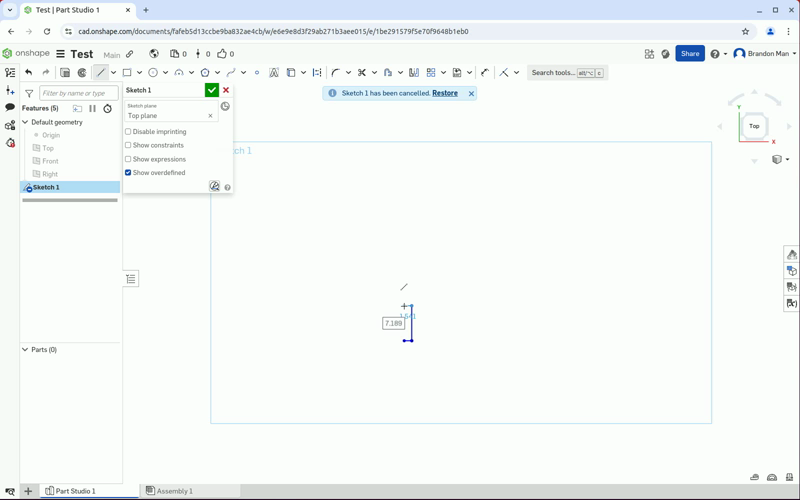
scroll(6)
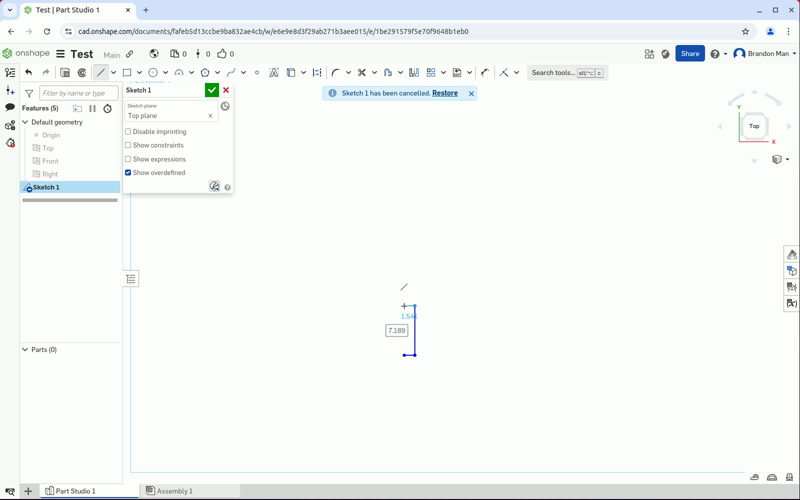
scroll(6)
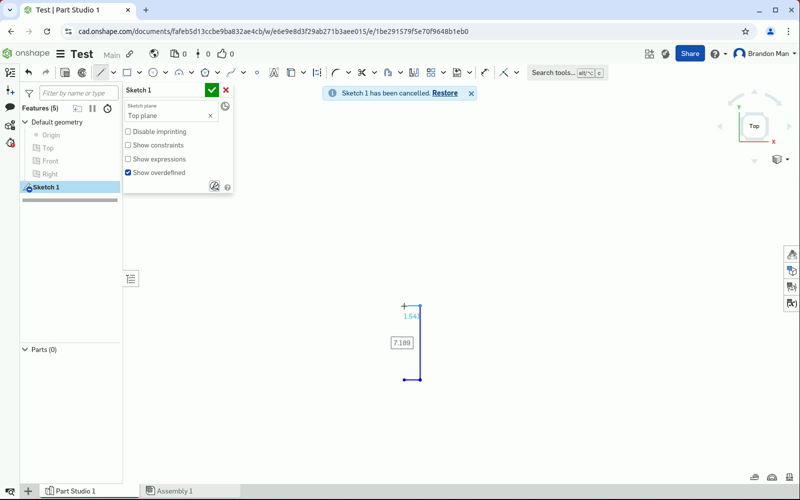
scroll(6)
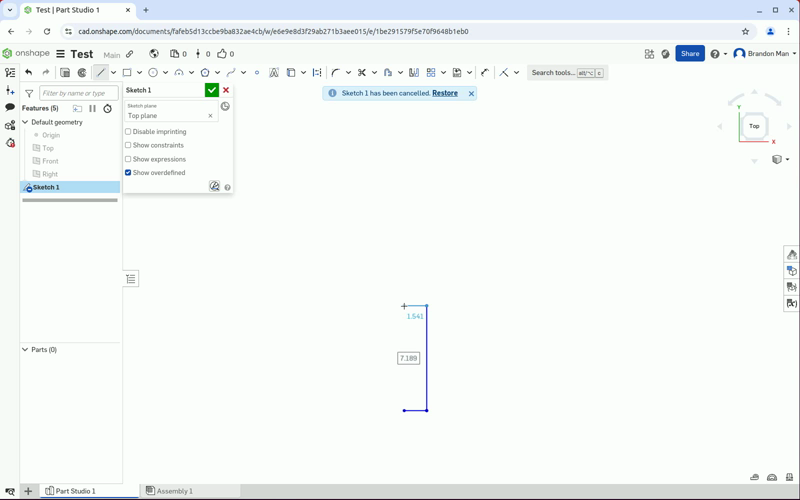
scroll(6)
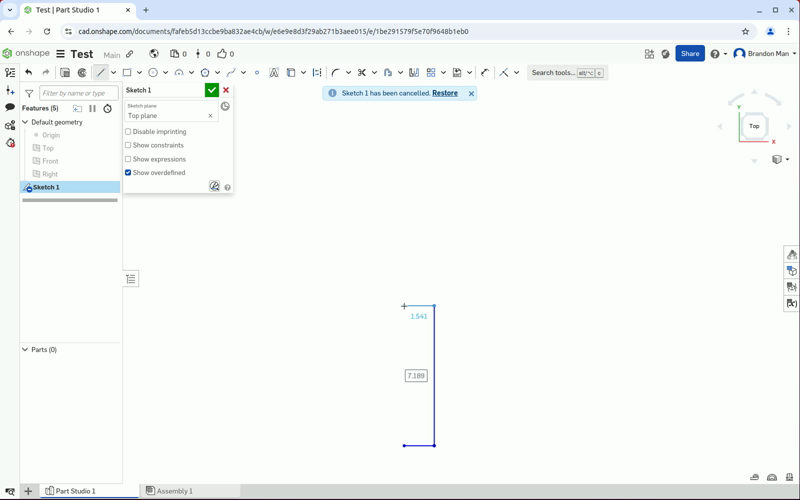
scroll(6)
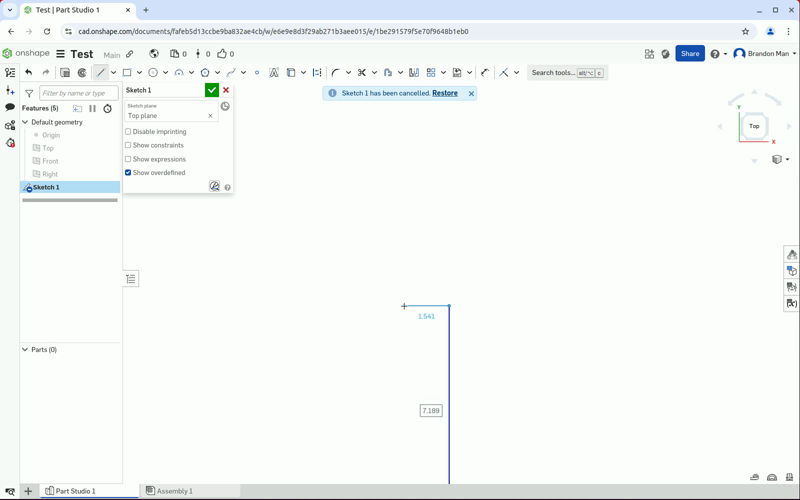
scroll(6)
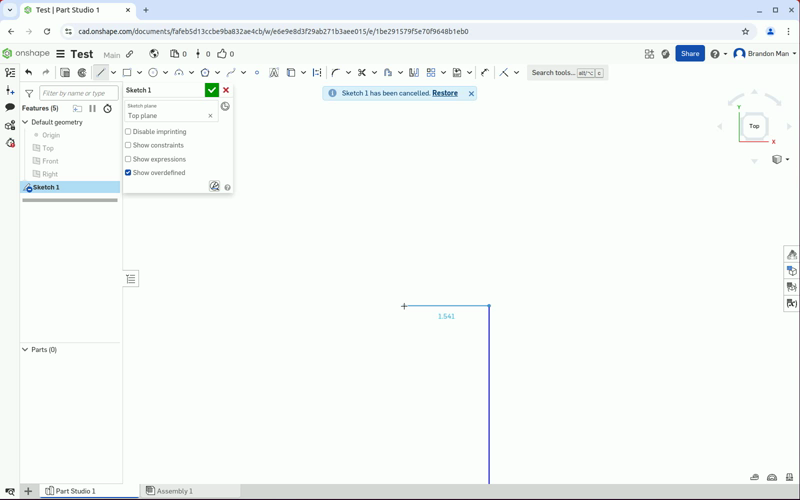
click(404, 305)
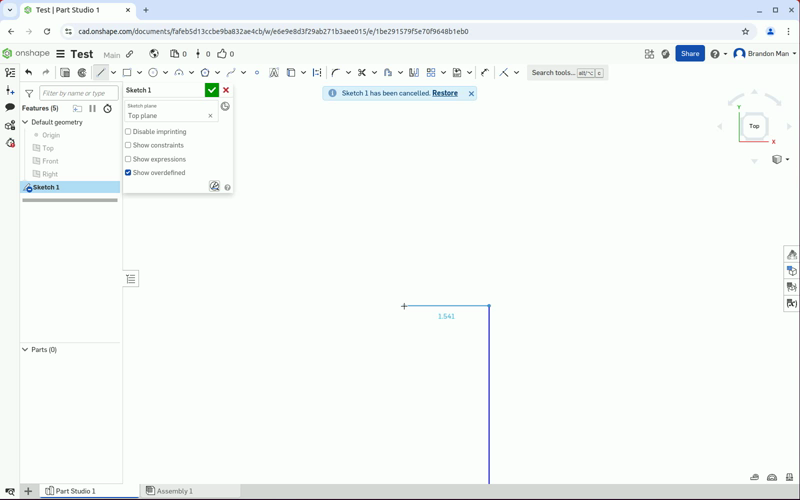
scroll(-6)
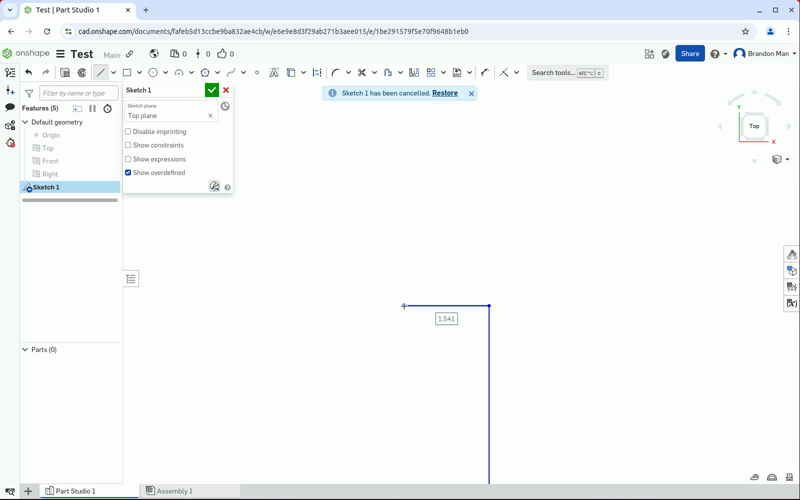
scroll(-6)
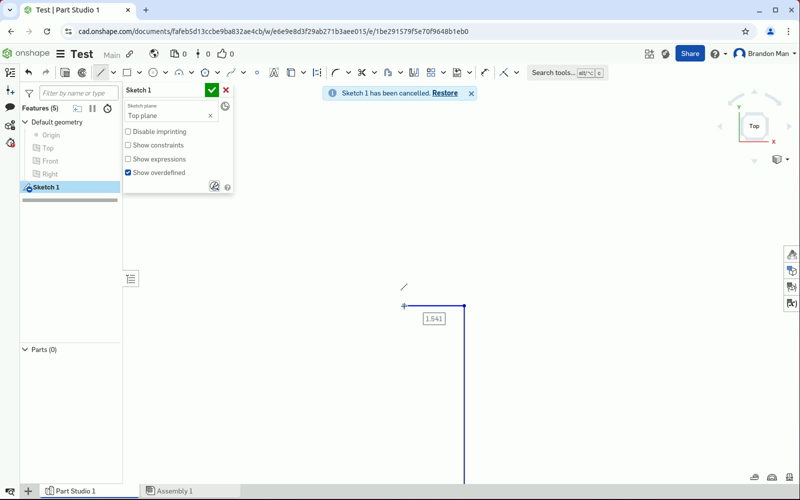
scroll(-6)
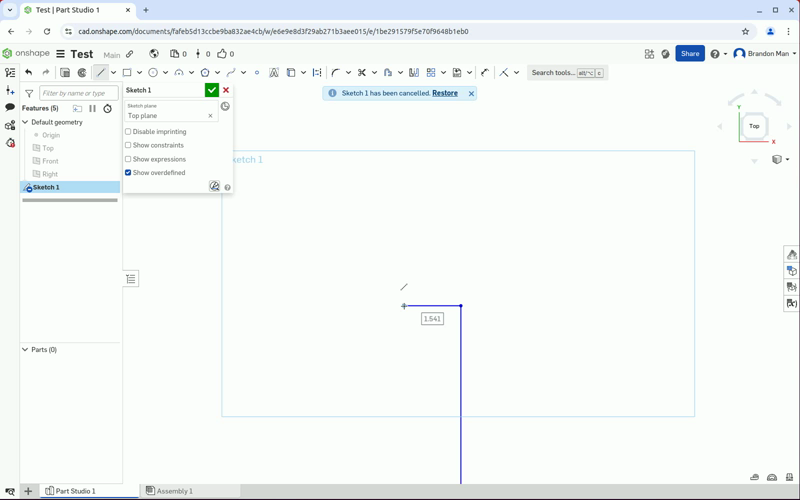
scroll(-6)
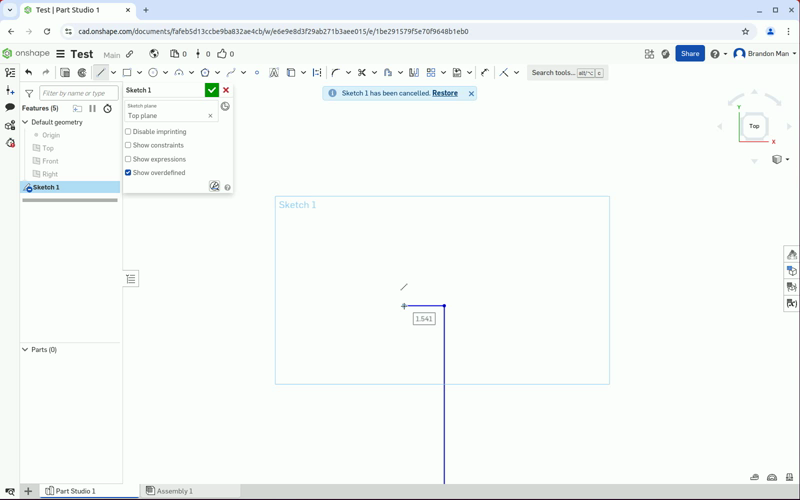
scroll(-6)
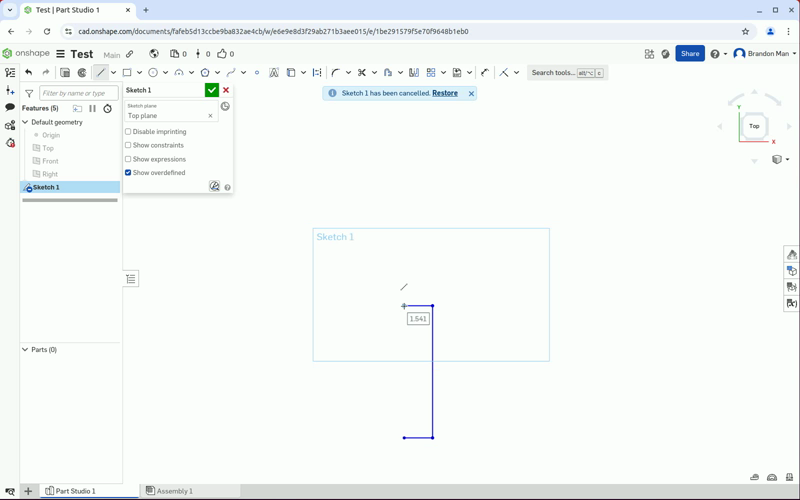
scroll(-6)
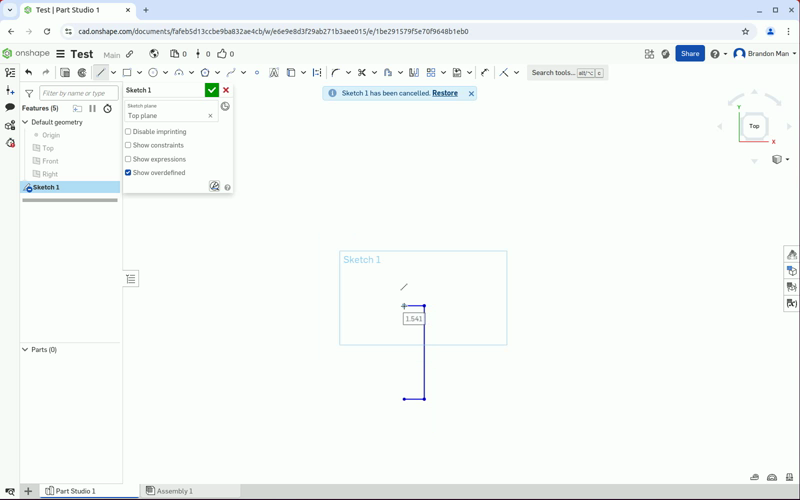
scroll(-6)
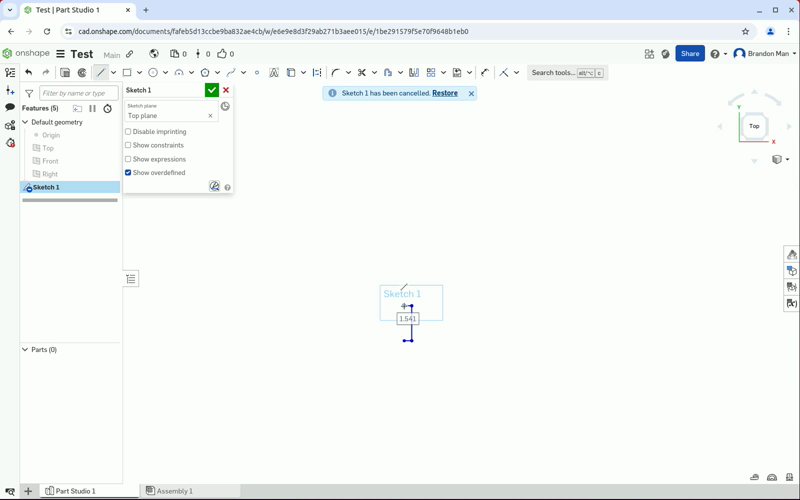
key_up(shift)
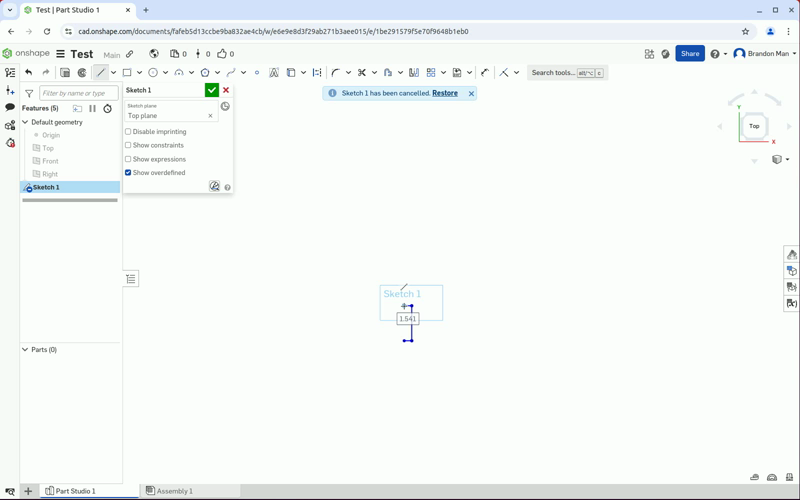
mouse_move(434, 305)
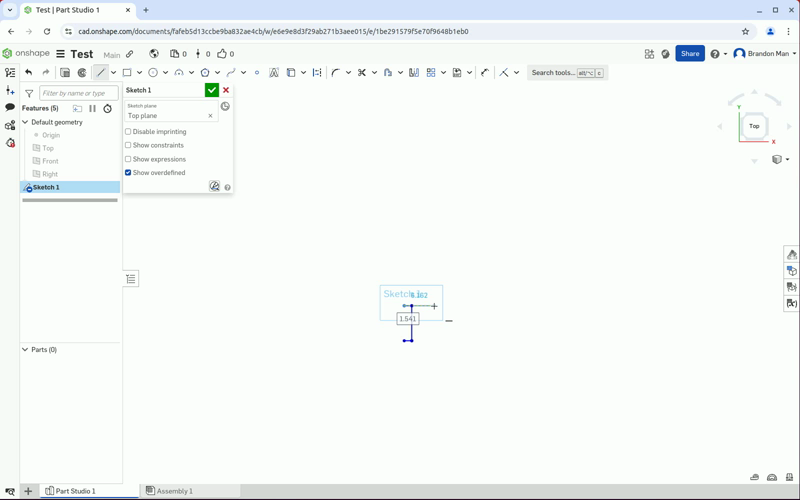
key_down(shift)
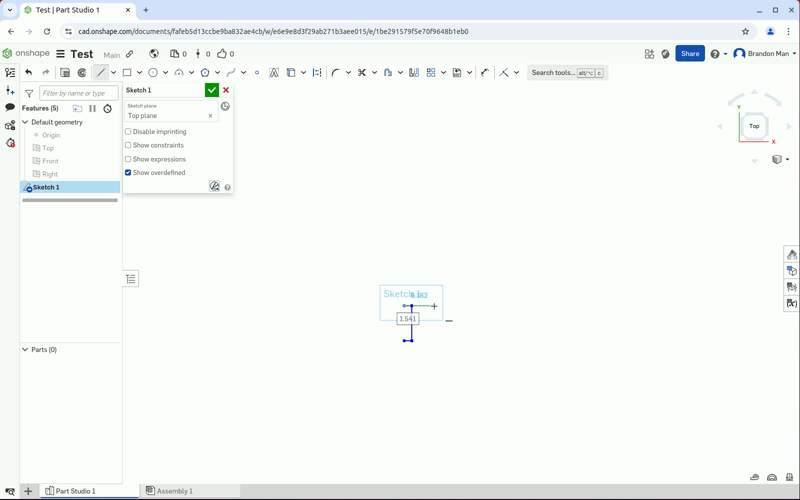
mouse_move(404, 340)
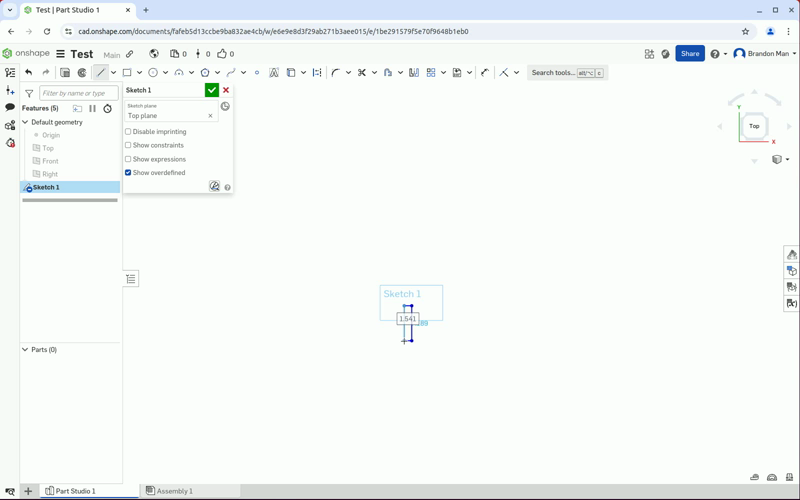
key_up(shift)
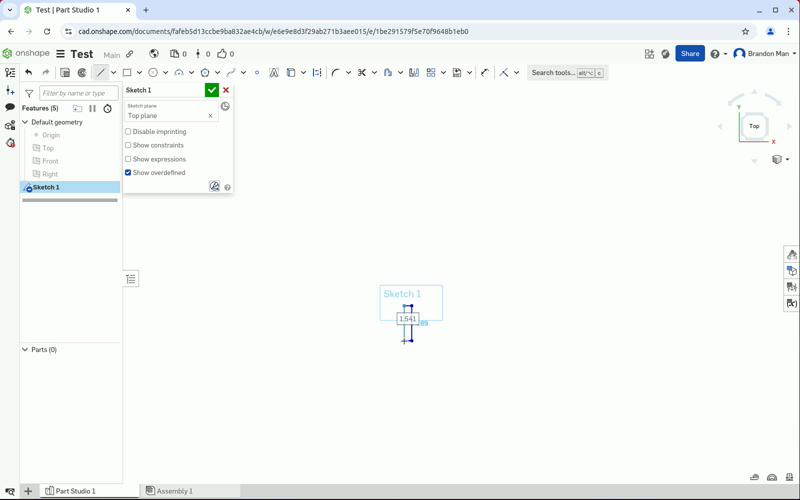
click(404, 340)
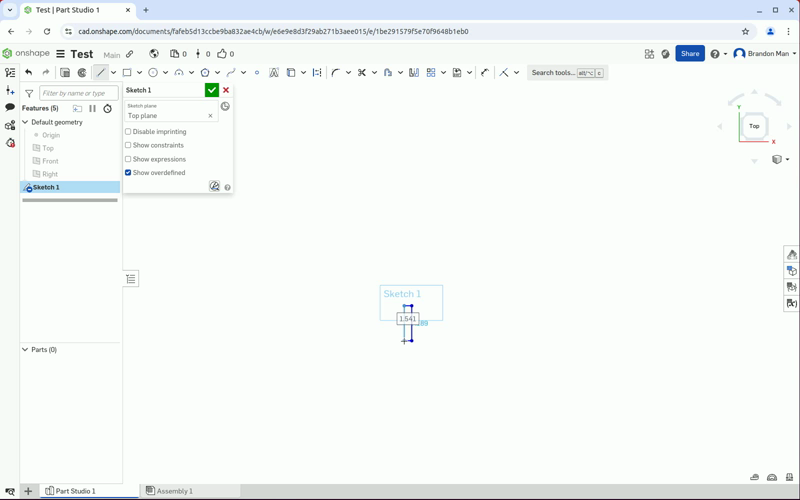
key(esc)
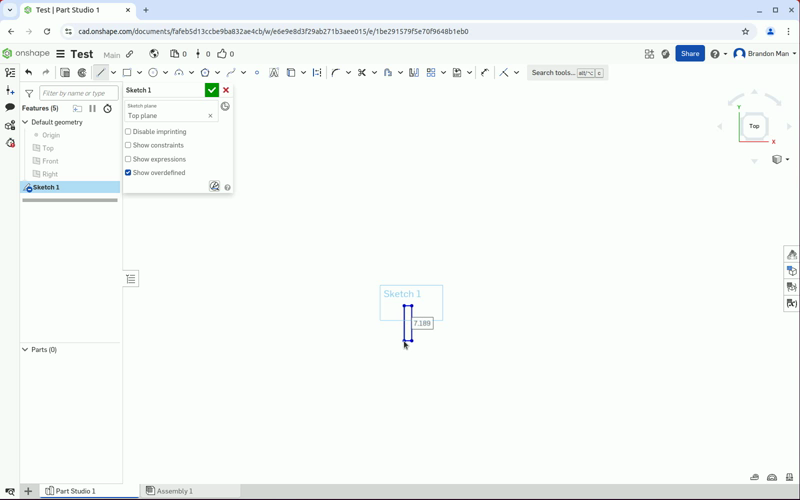
mouse_move(409, 338)
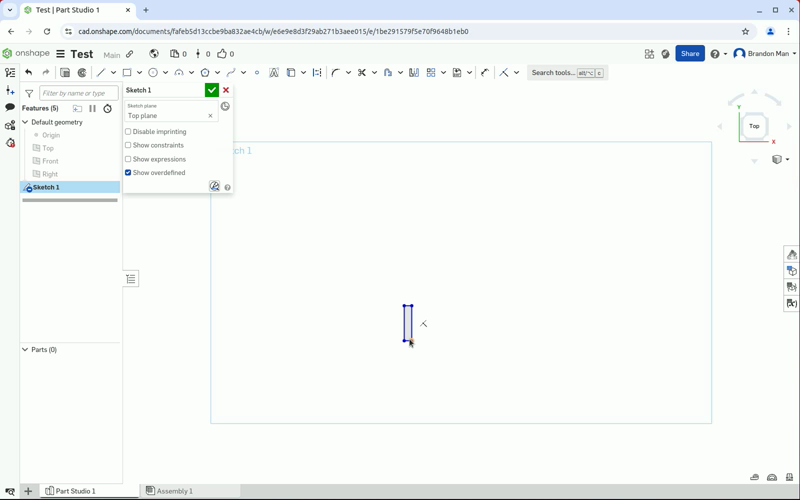
scroll(6)
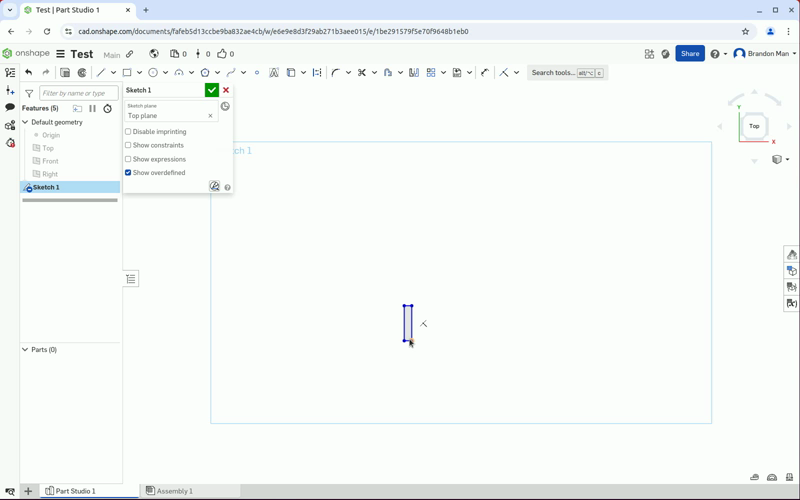
scroll(6)
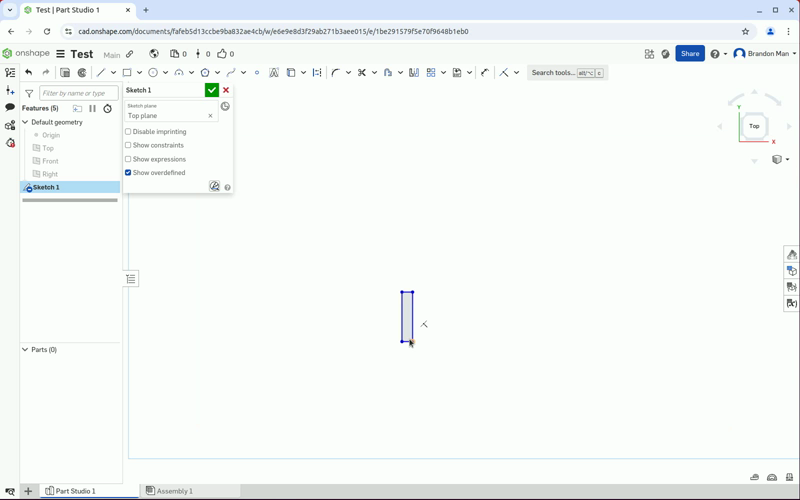
scroll(6)
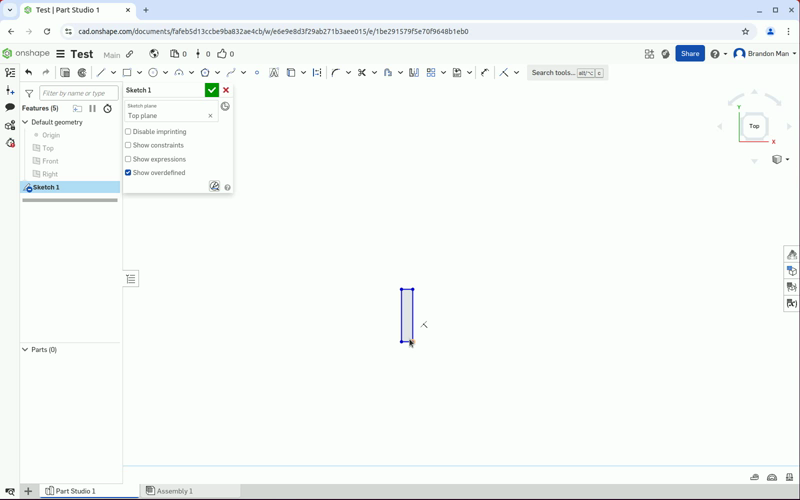
scroll(6)
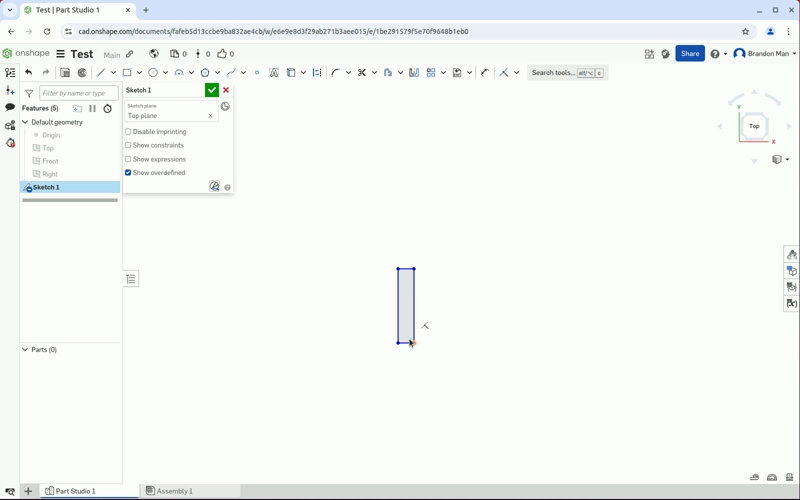
scroll(6)
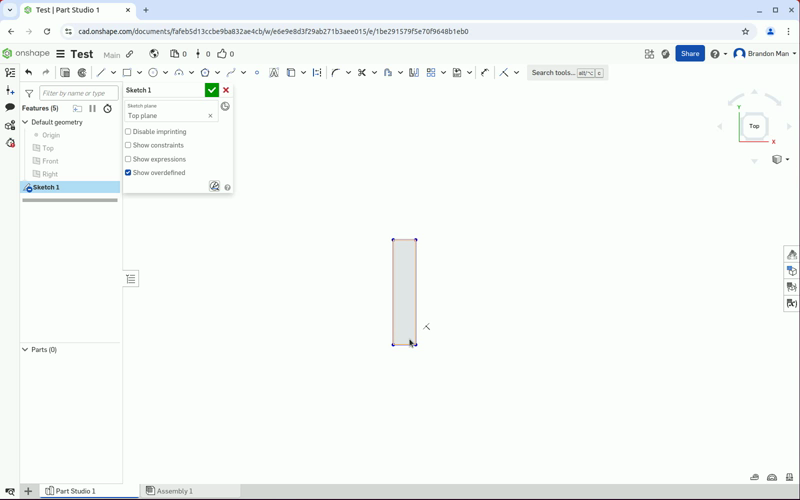
scroll(6)
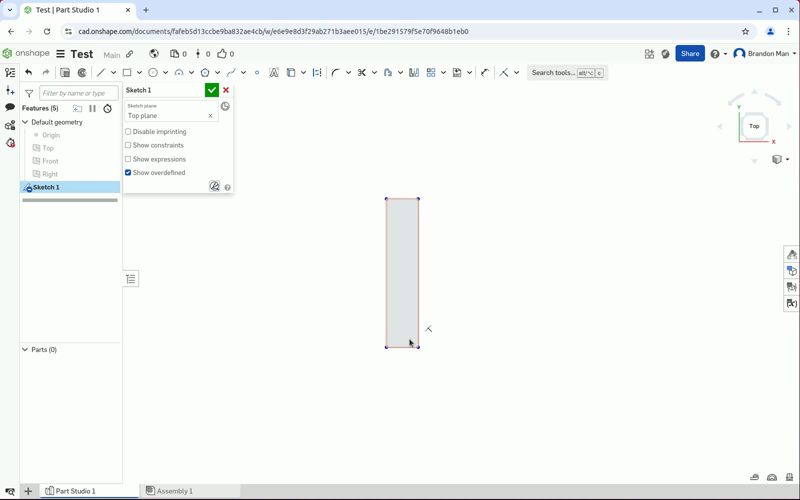
scroll(6)
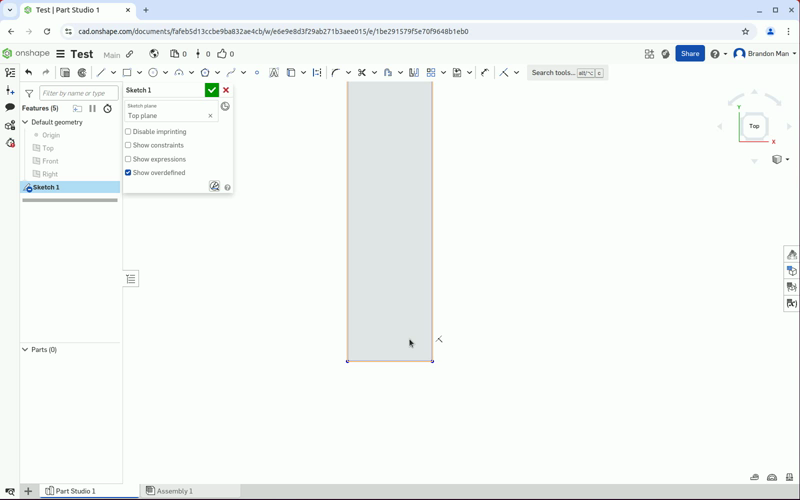
click(409, 338)
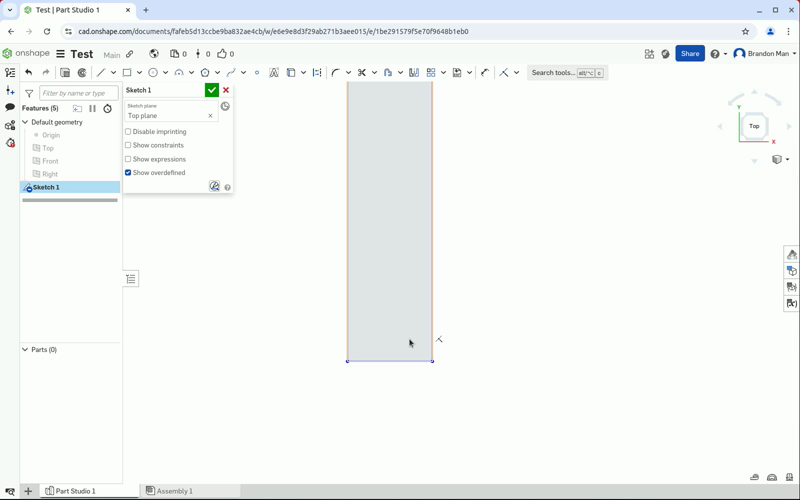
scroll(-6)
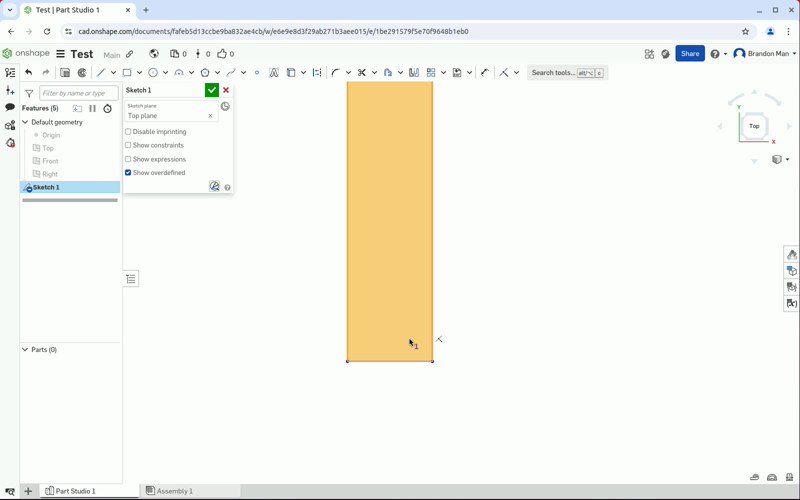
scroll(-6)
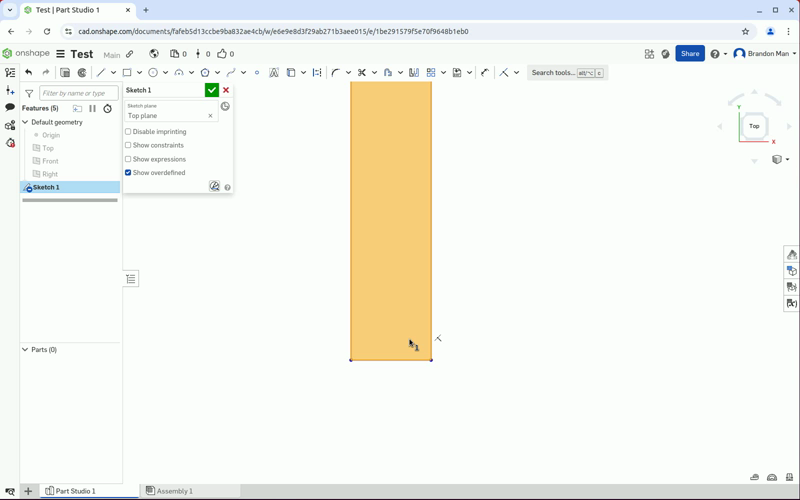
scroll(-6)
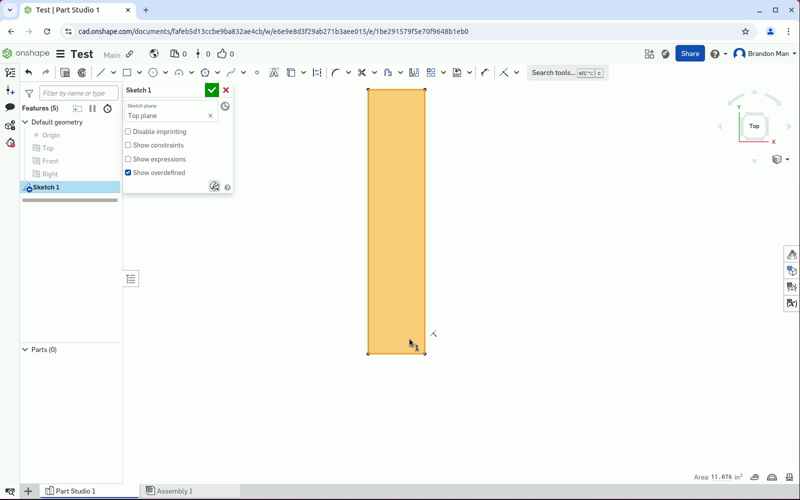
scroll(-6)
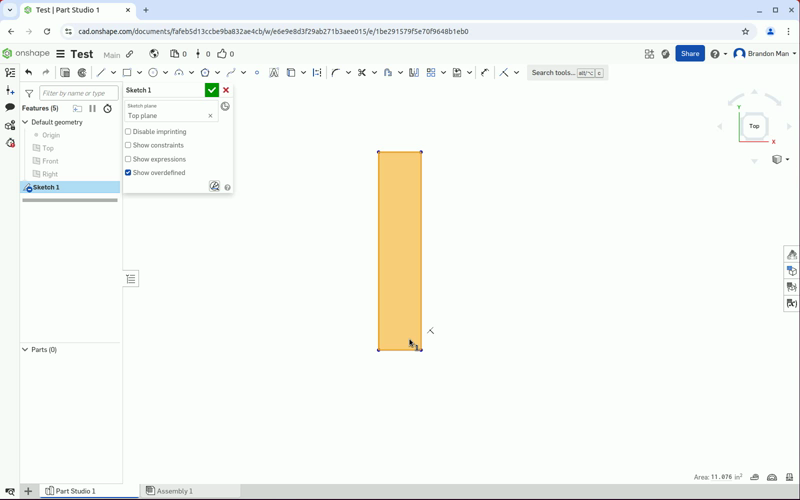
scroll(-6)
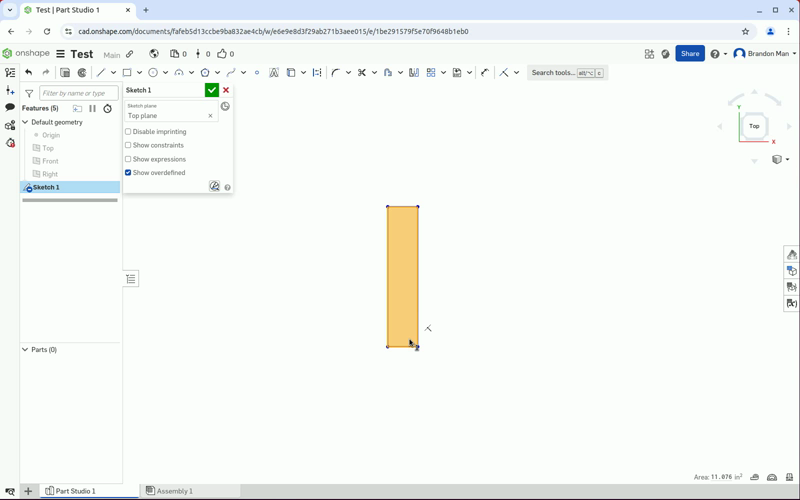
scroll(-6)
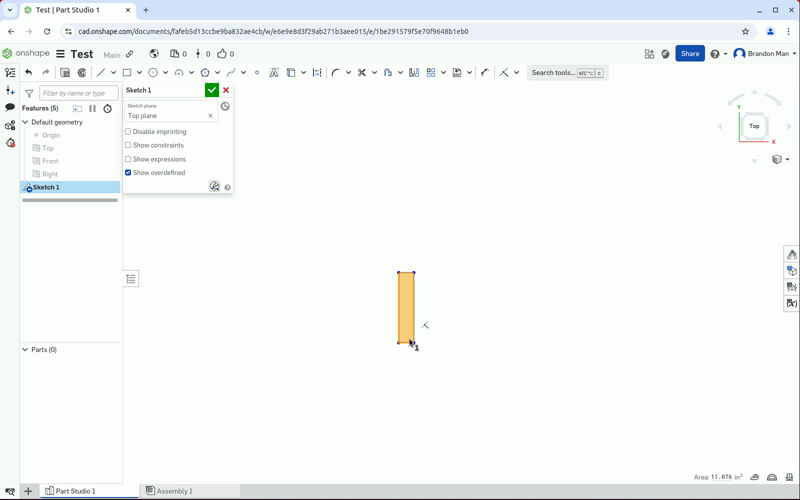
scroll(-6)
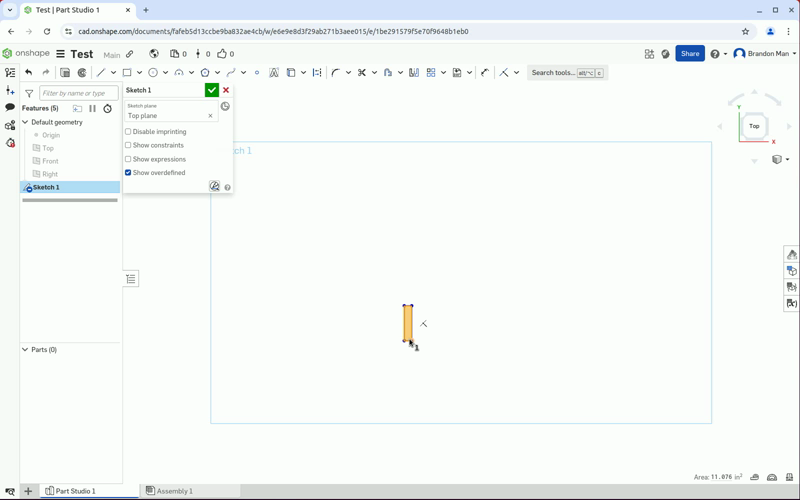
mouse_move(73, 352)
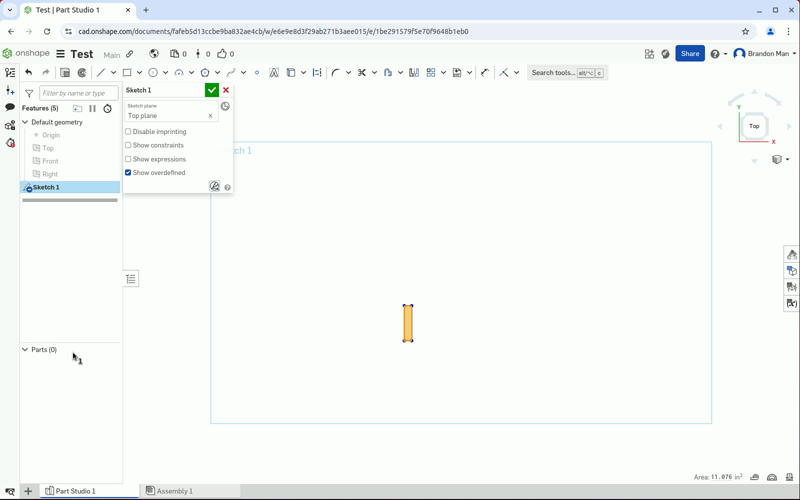
key(shift+y)
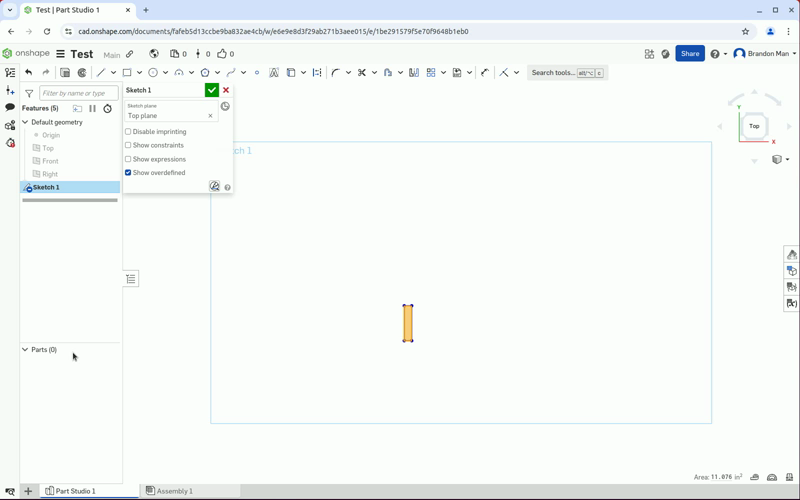
key(shift+e)
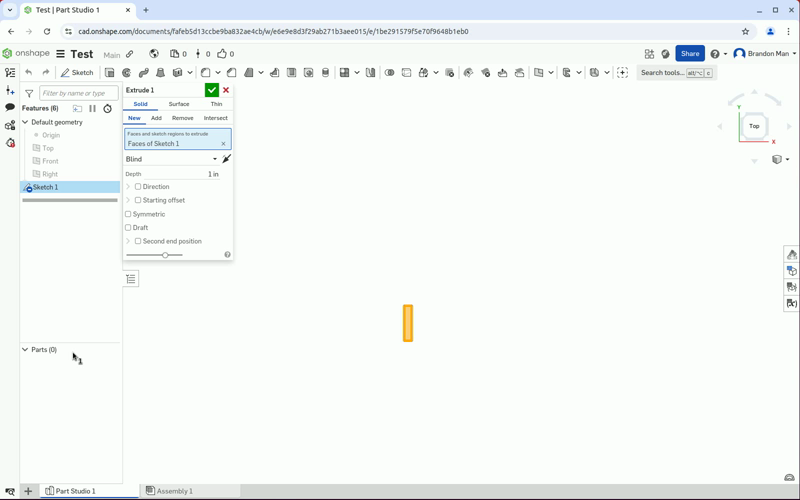
mouse_move(143, 106)
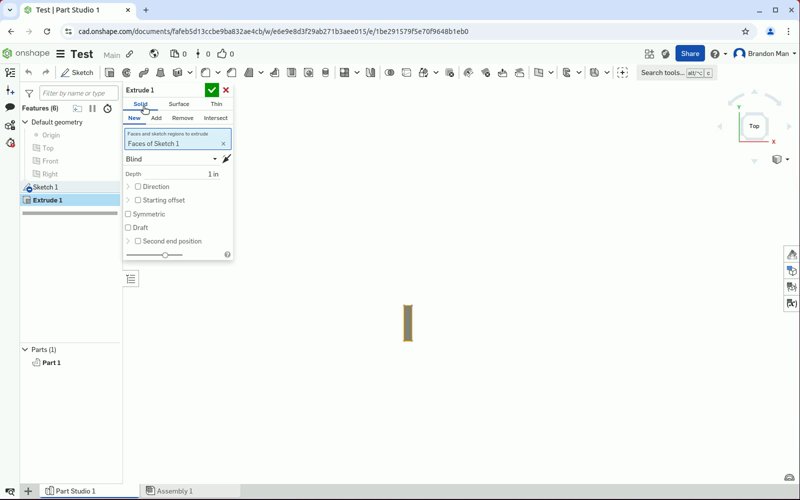
click(143, 106)
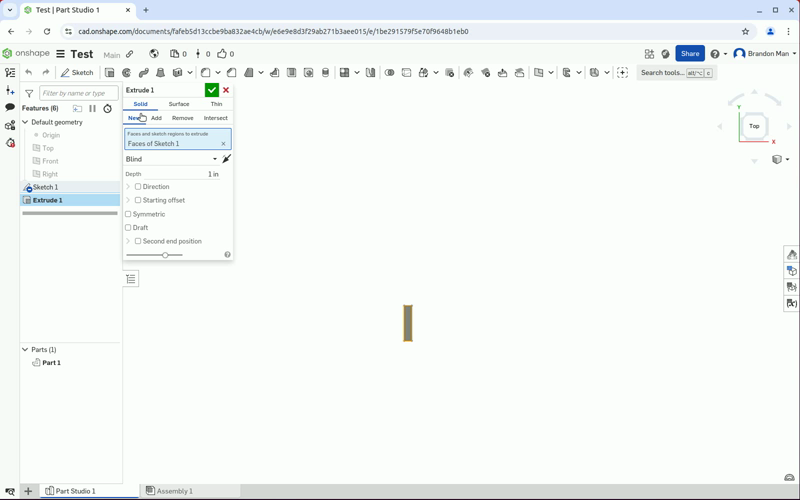
mouse_move(137, 120)
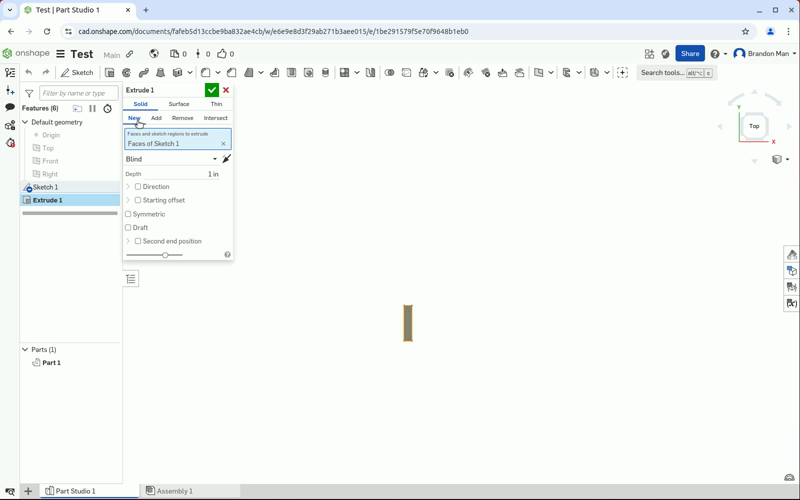
click(137, 120)
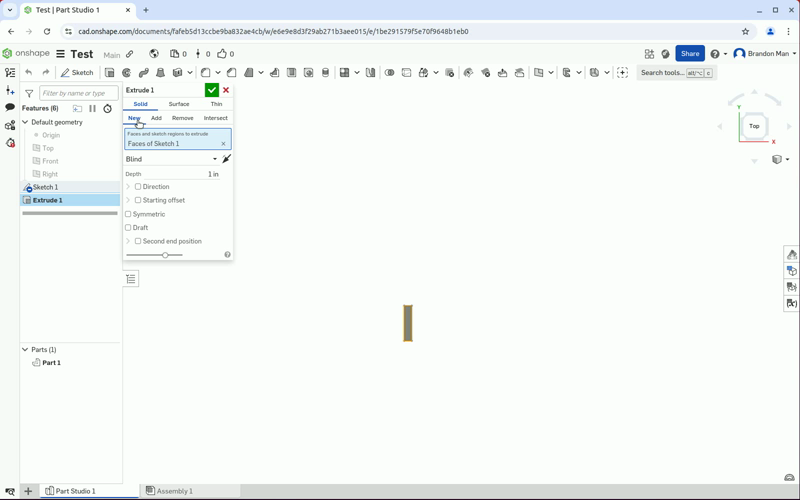
key(tab, 4)
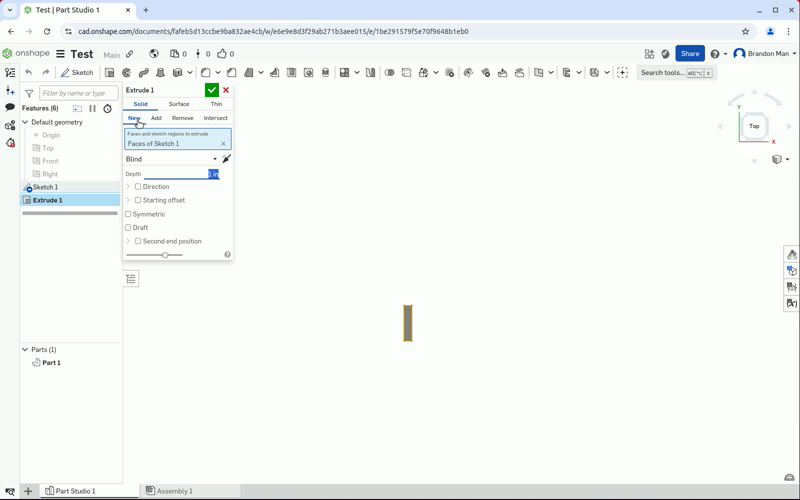
text(4.333)
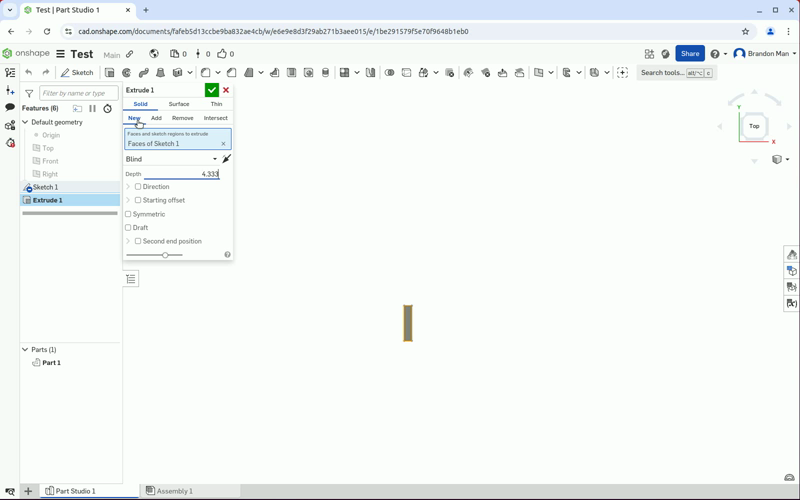
key(enter)
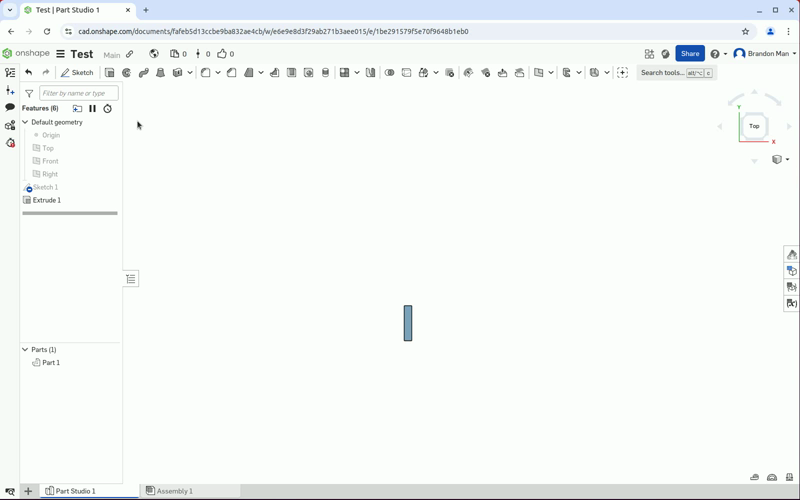
key(shift+h)
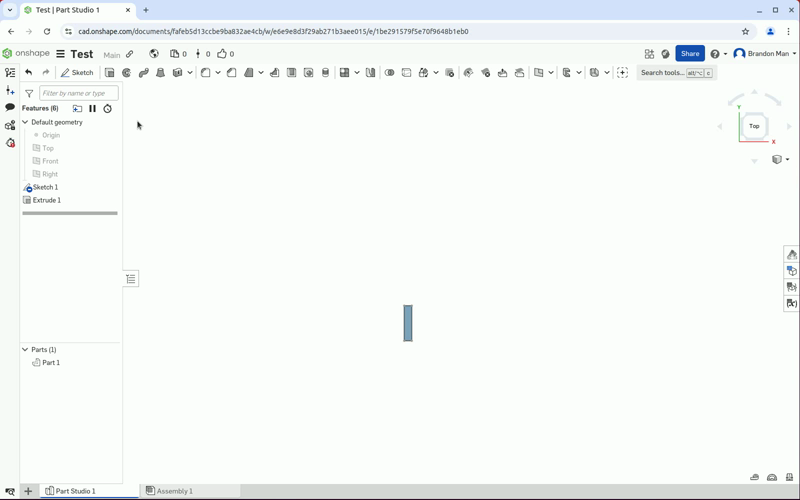
key(shift+h)
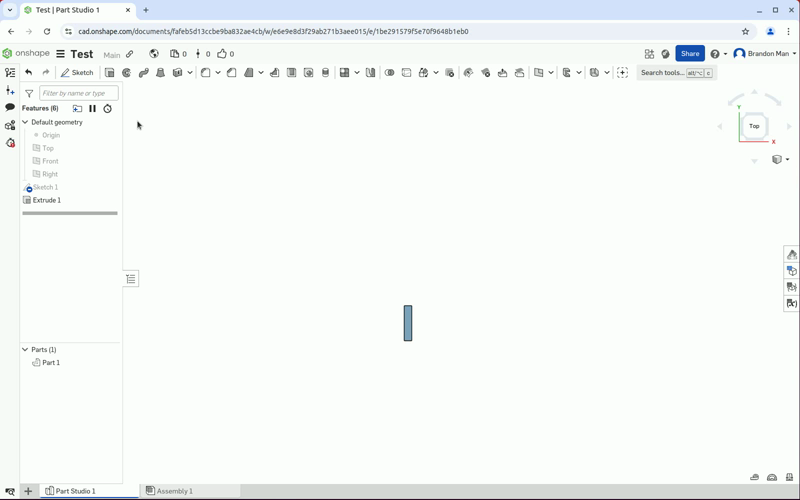
mouse_move(73, 189)
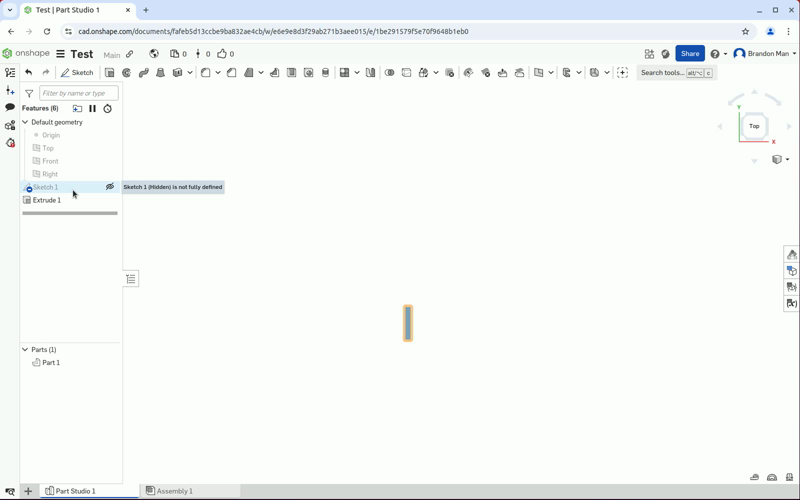
click(73, 189)
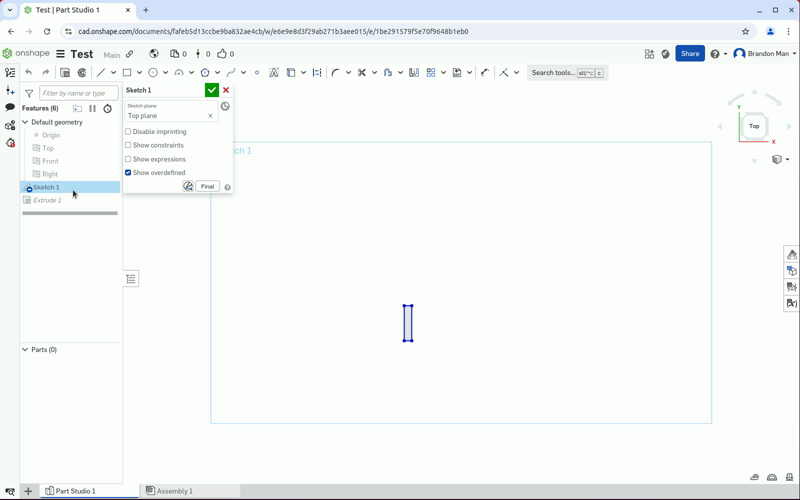
mouse_move(229, 92)
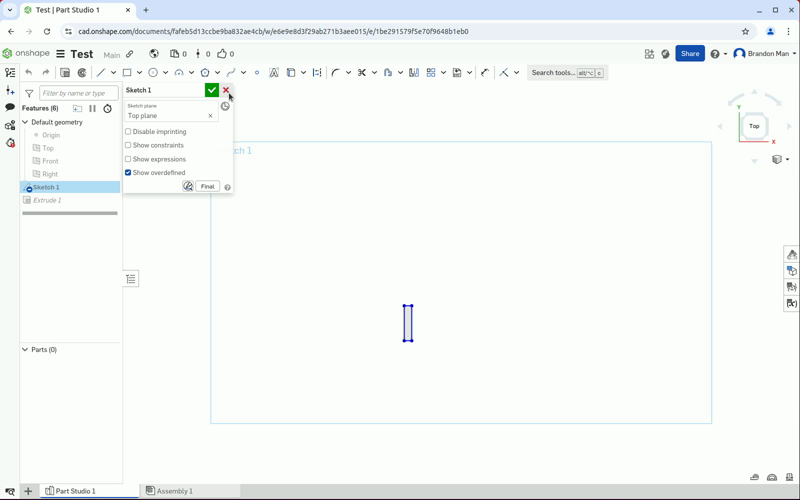
click(229, 92)
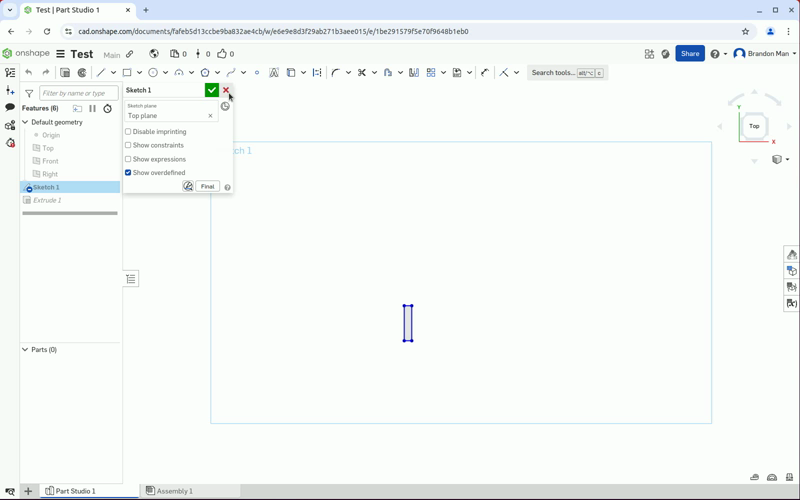
key(shift+s)
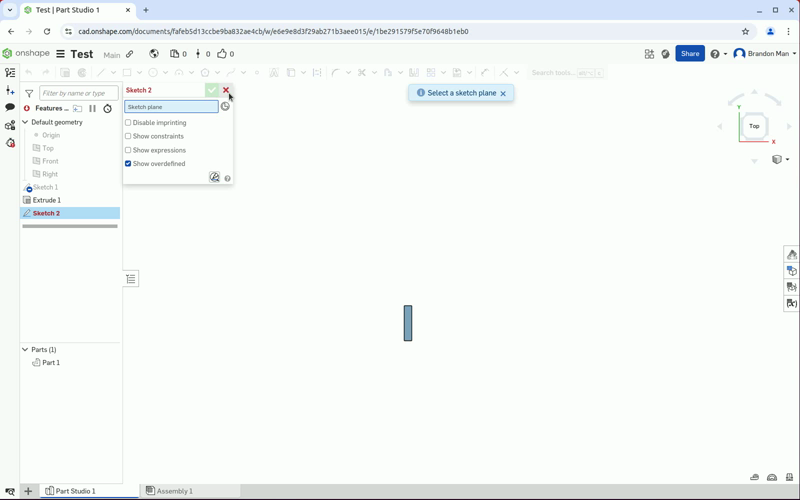
mouse_move(73, 150)
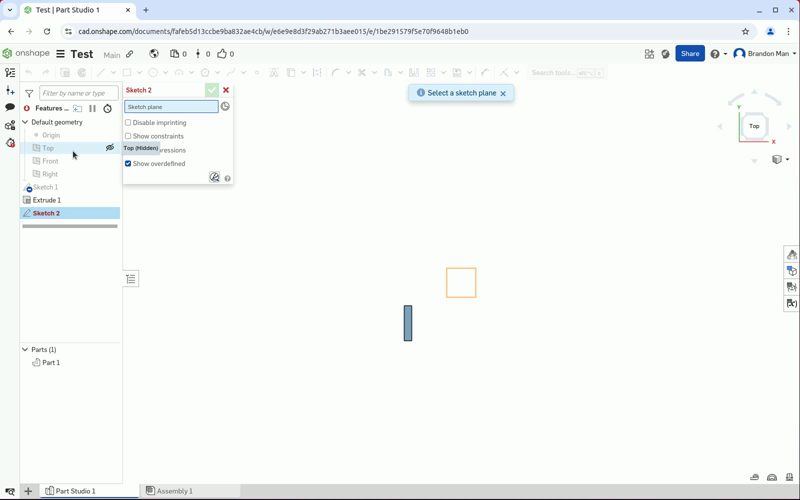
click(73, 150)
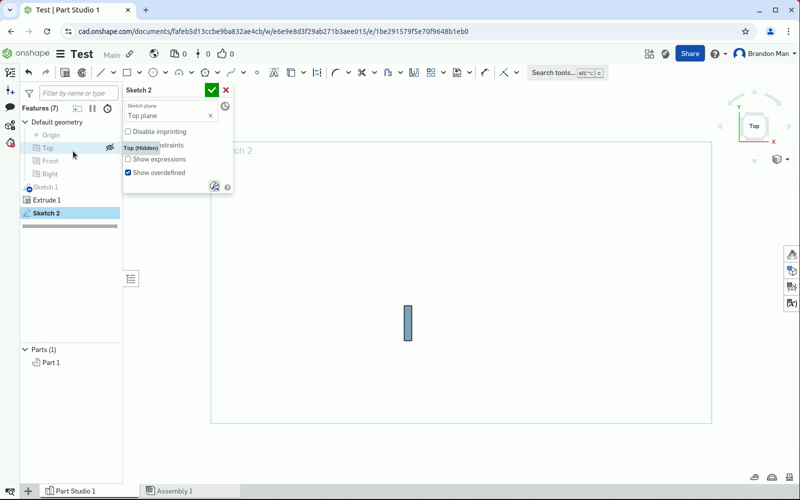
mouse_move(73, 352)
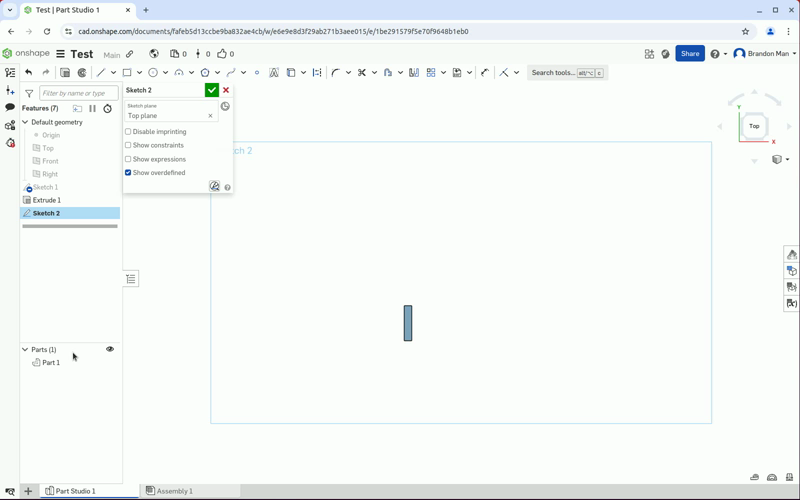
key(y)
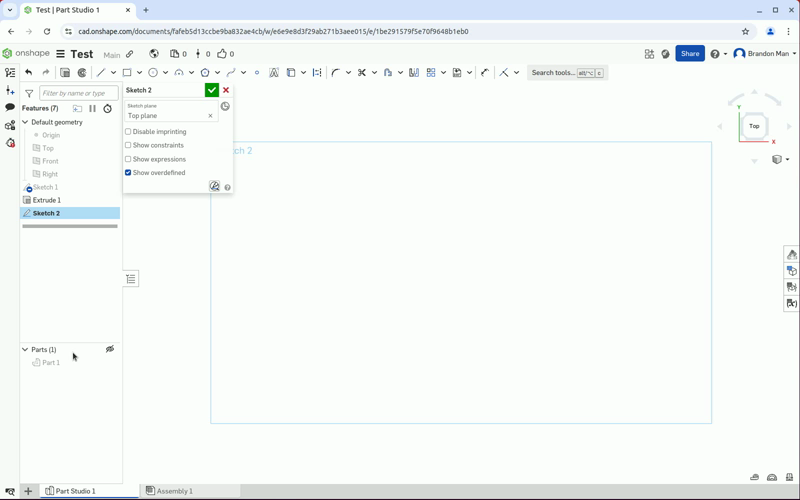
key(l)
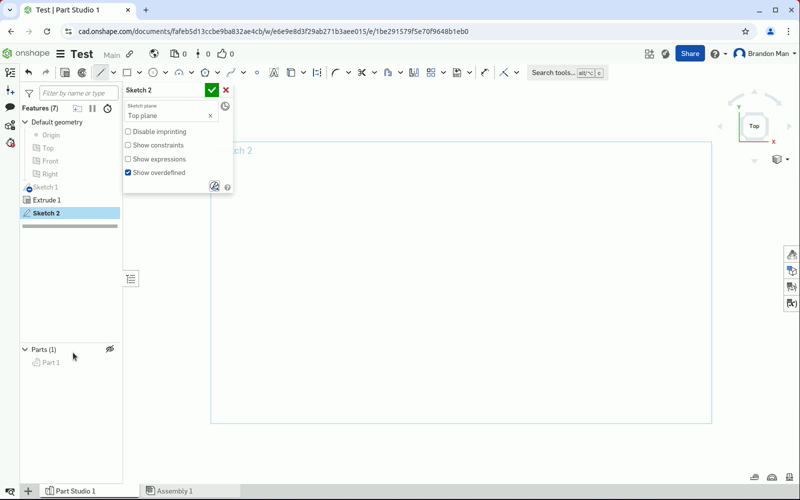
key_down(shift)
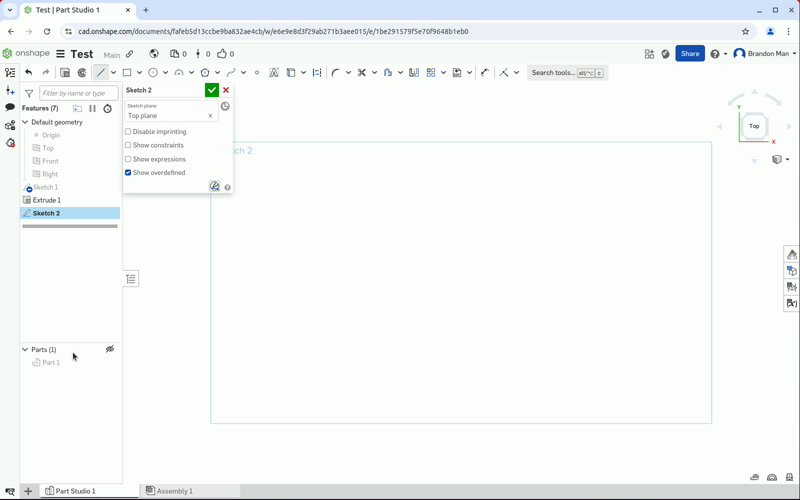
mouse_move(508, 340)
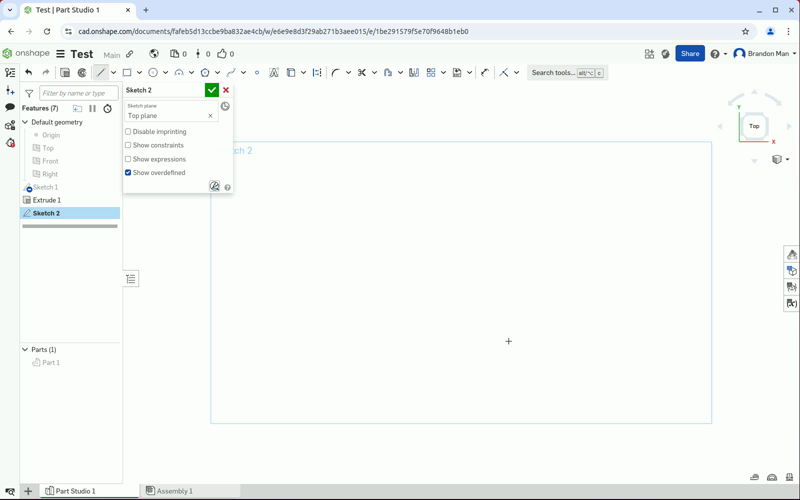
click(508, 340)
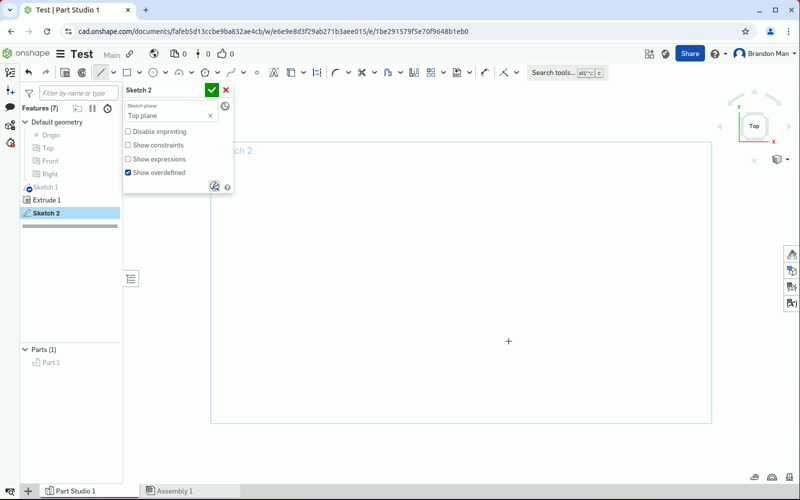
key_up(shift)
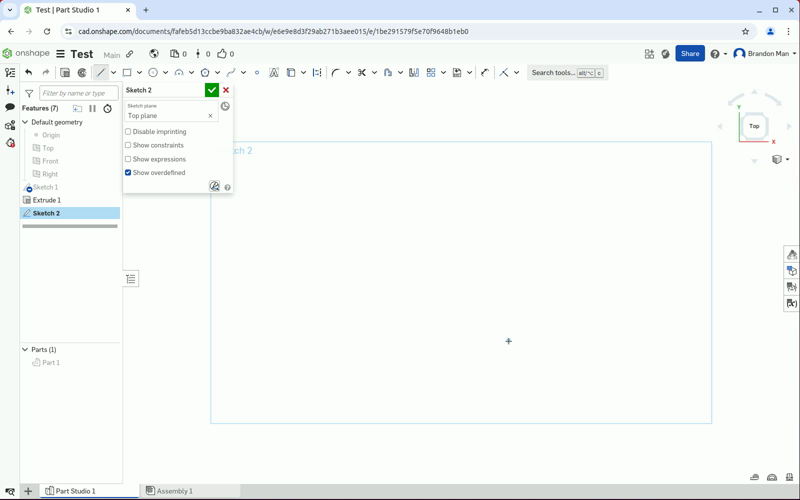
key_down(shift)
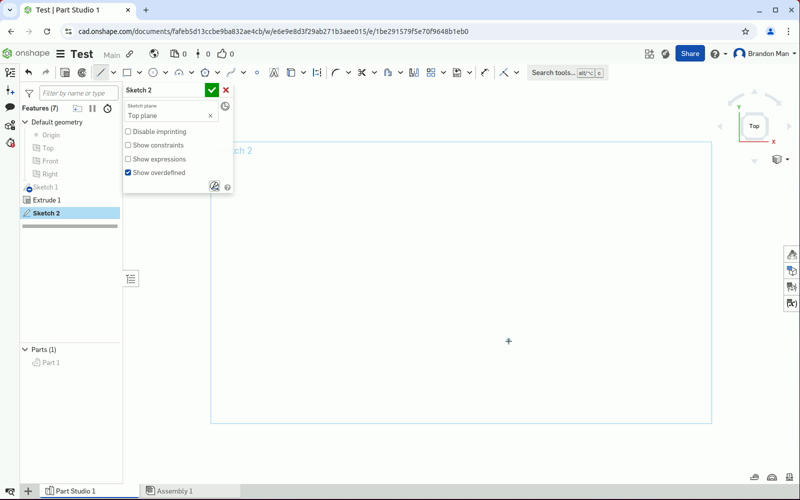
mouse_move(538, 340)
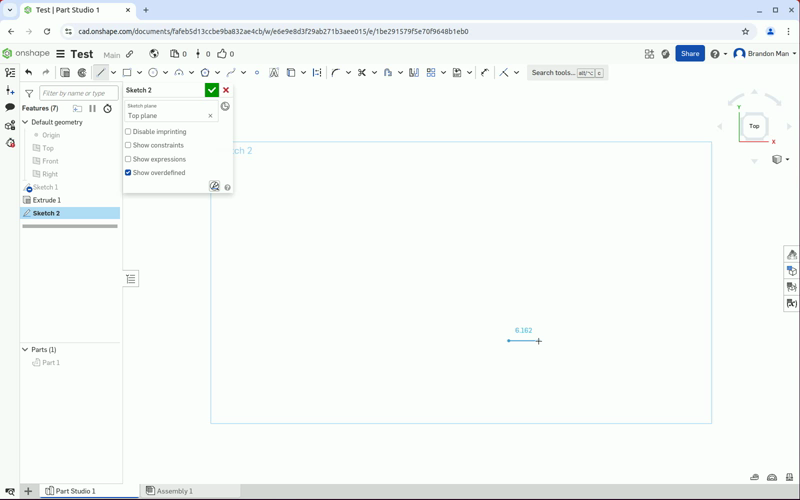
mouse_move(516, 340)
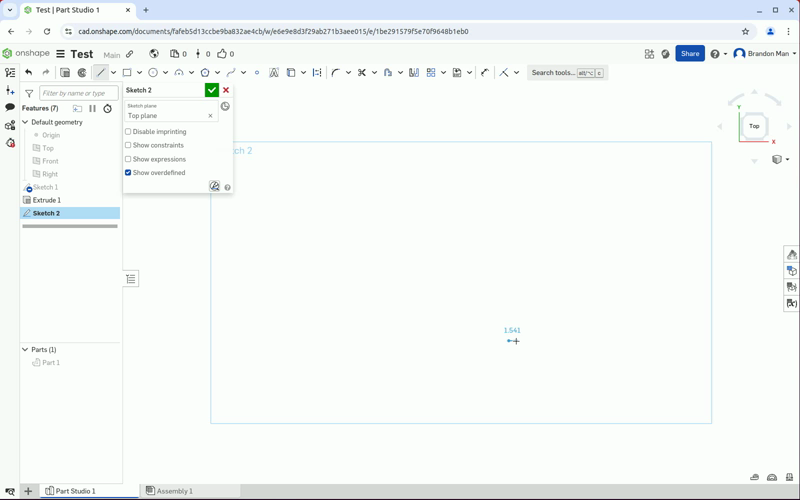
scroll(6)
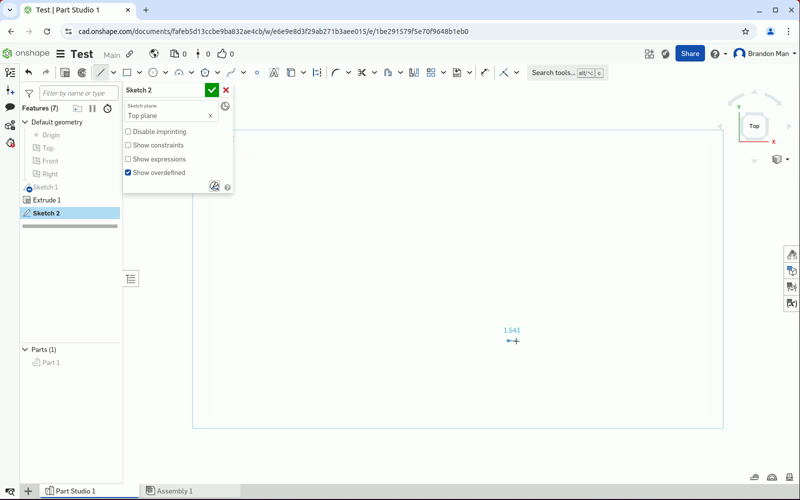
scroll(6)
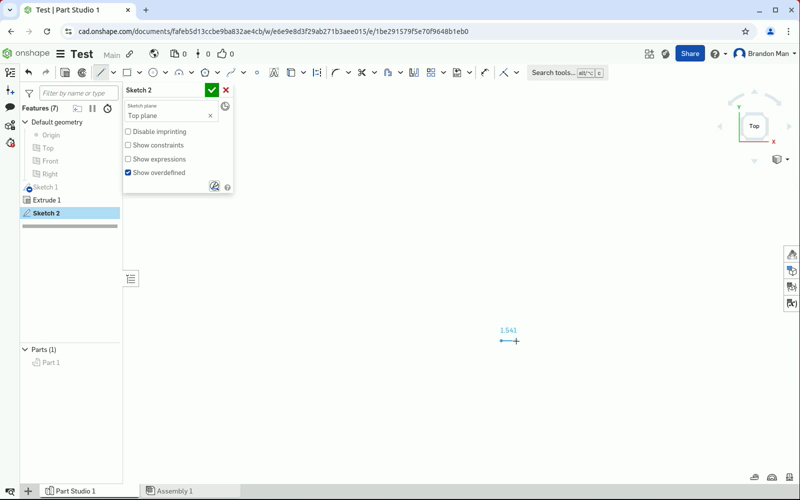
scroll(6)
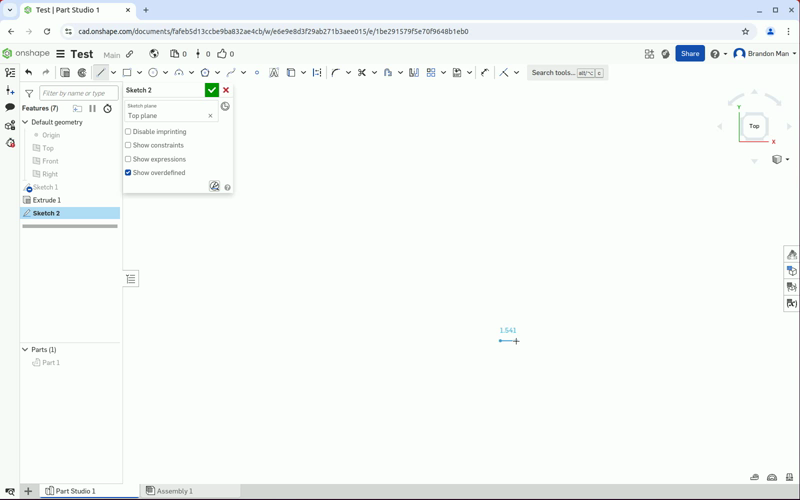
scroll(6)
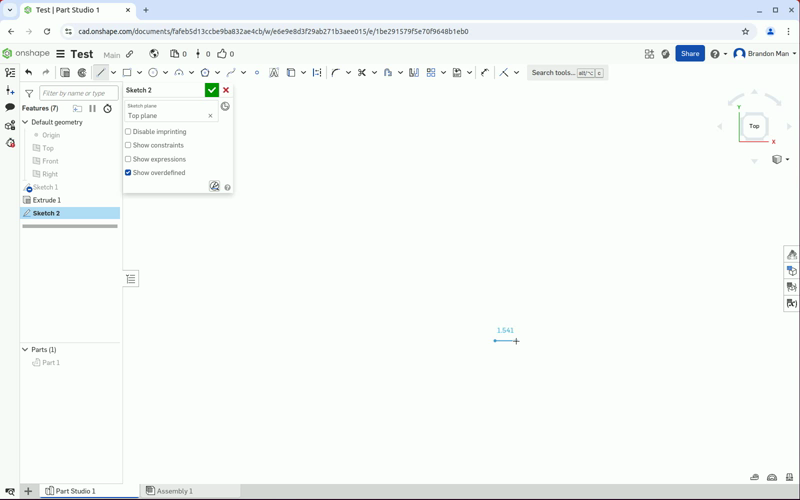
scroll(6)
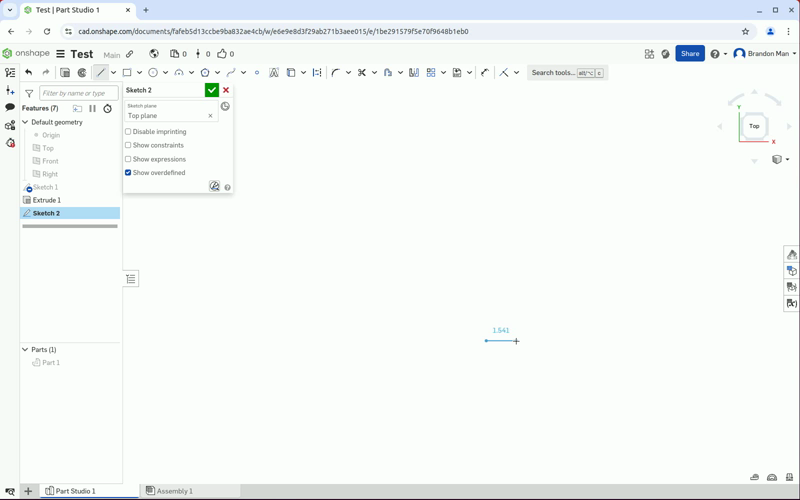
scroll(6)
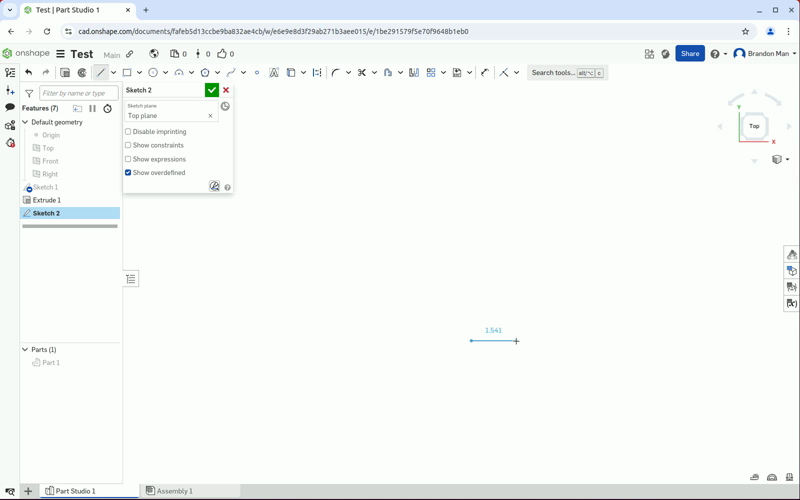
scroll(6)
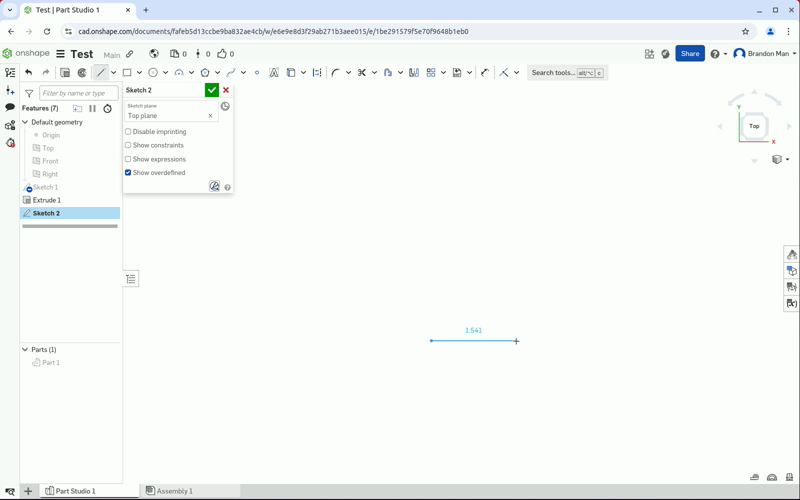
click(516, 340)
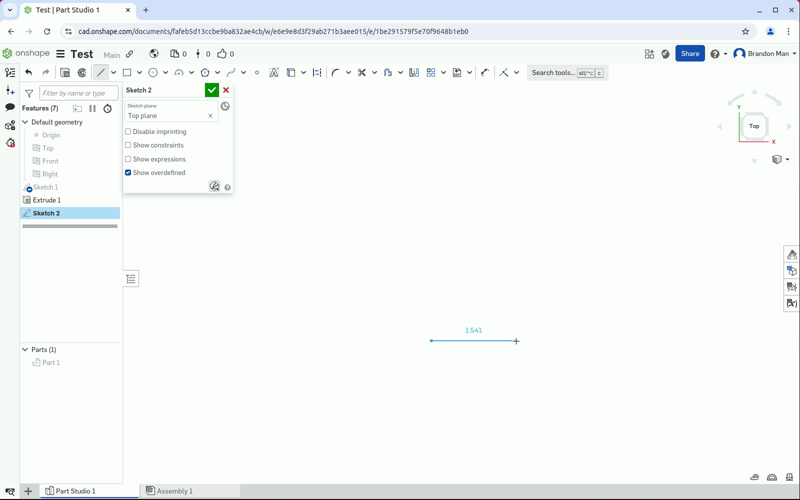
scroll(-6)
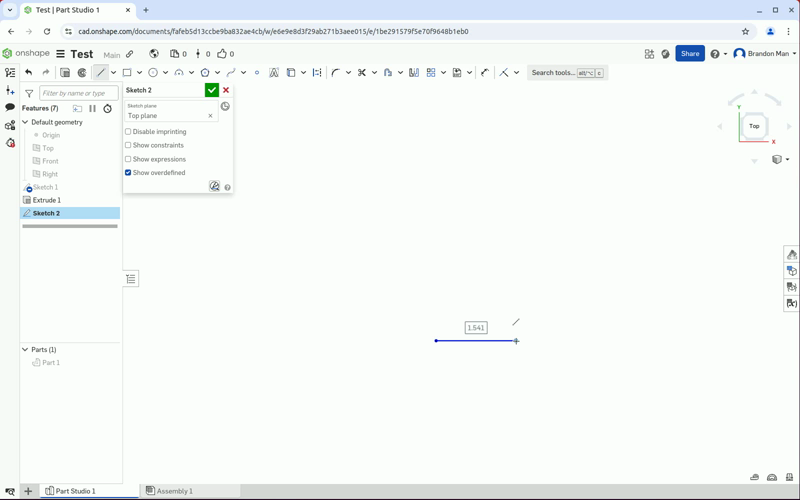
scroll(-6)
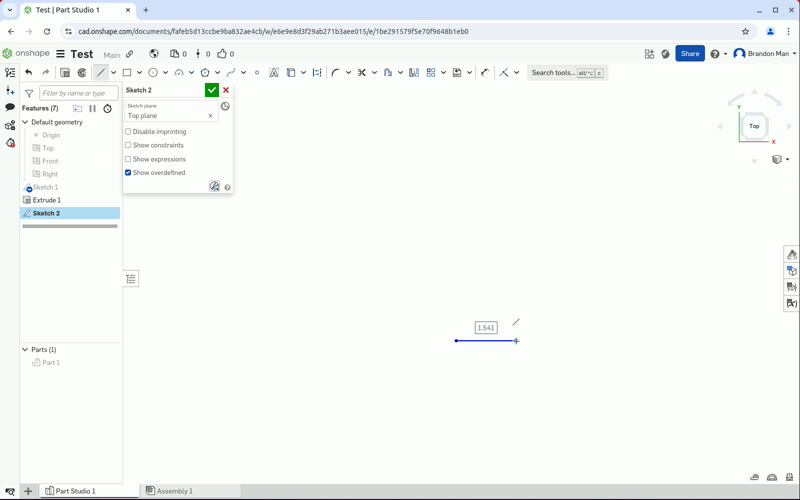
scroll(-6)
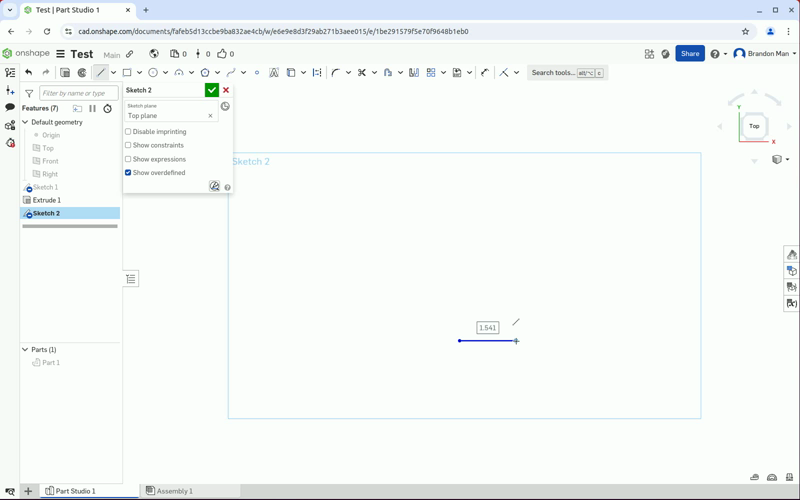
scroll(-6)
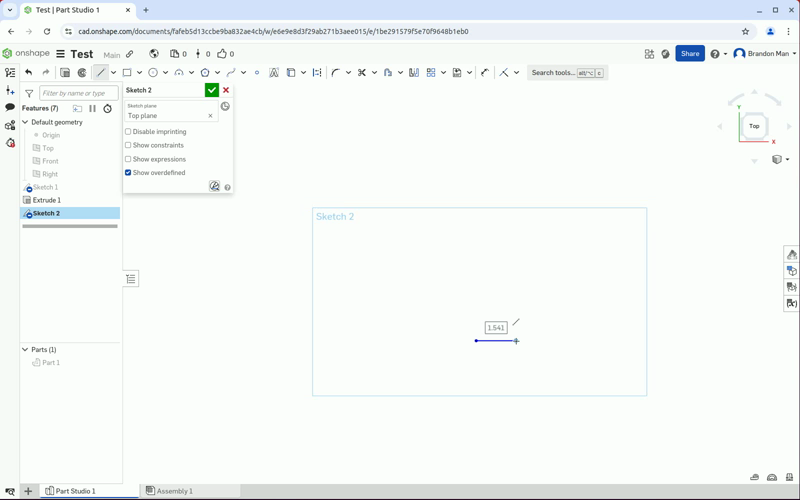
scroll(-6)
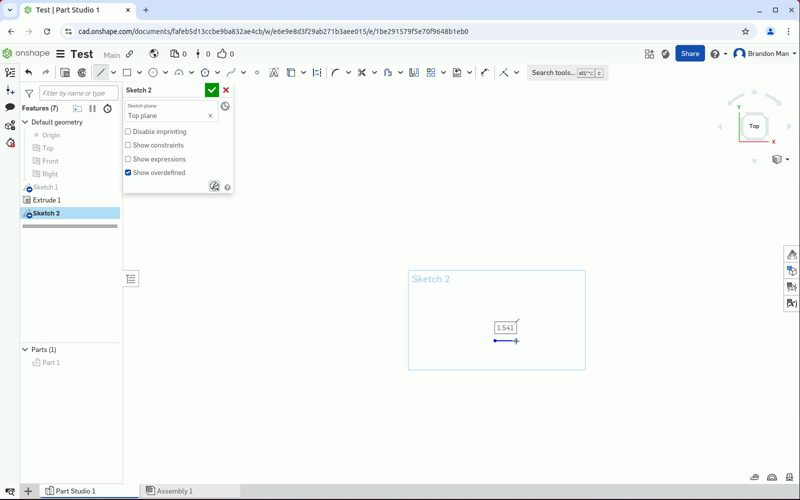
scroll(-6)
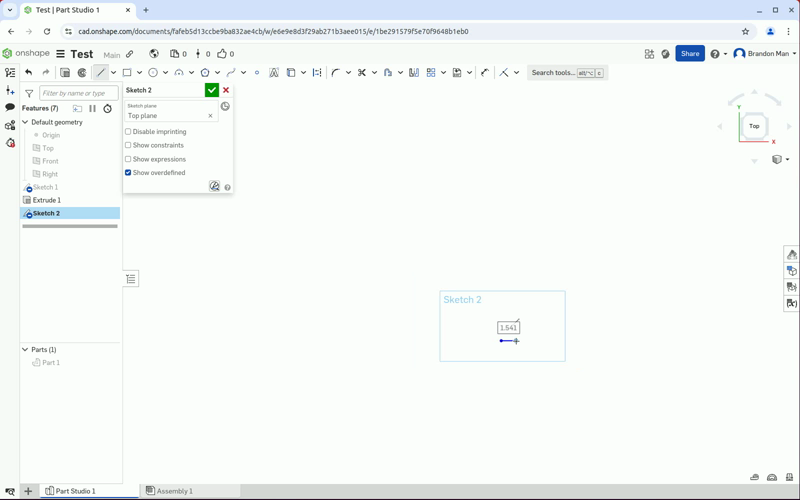
scroll(-6)
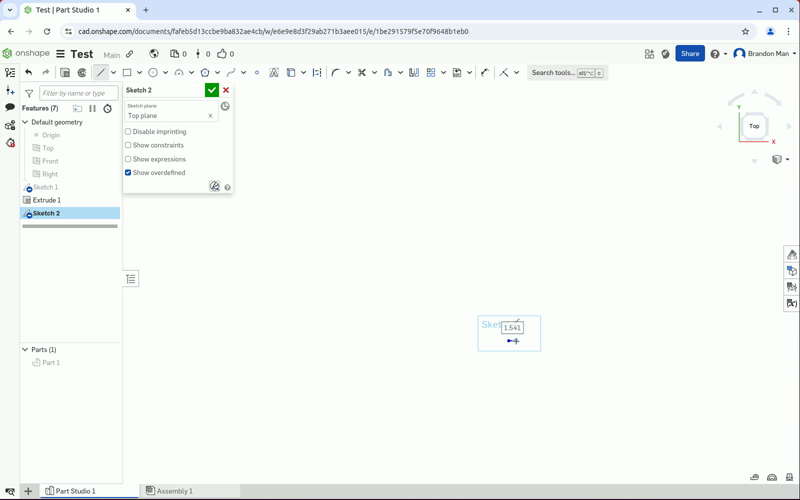
key_up(shift)
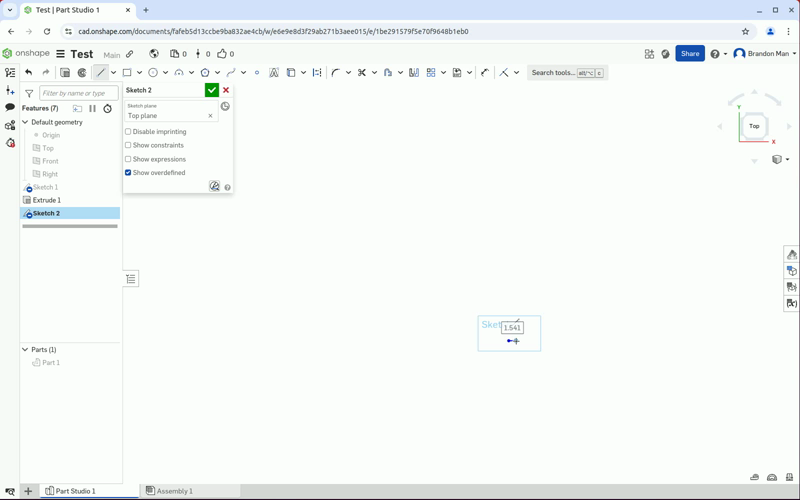
key_down(shift)
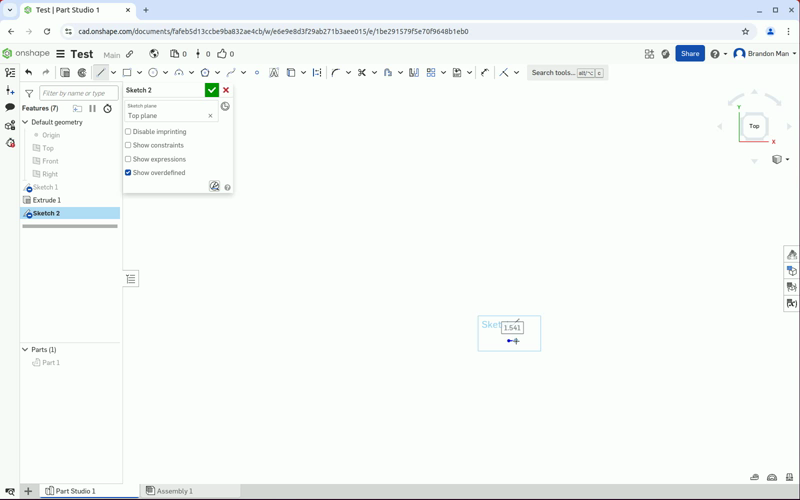
mouse_move(546, 340)
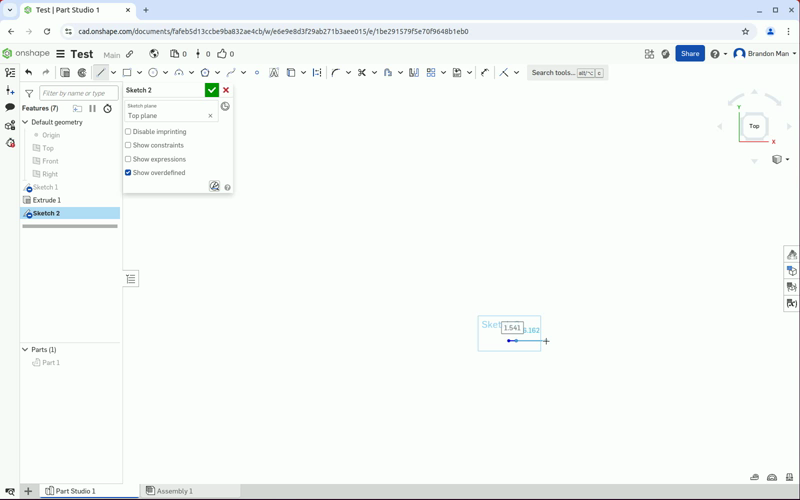
mouse_move(516, 305)
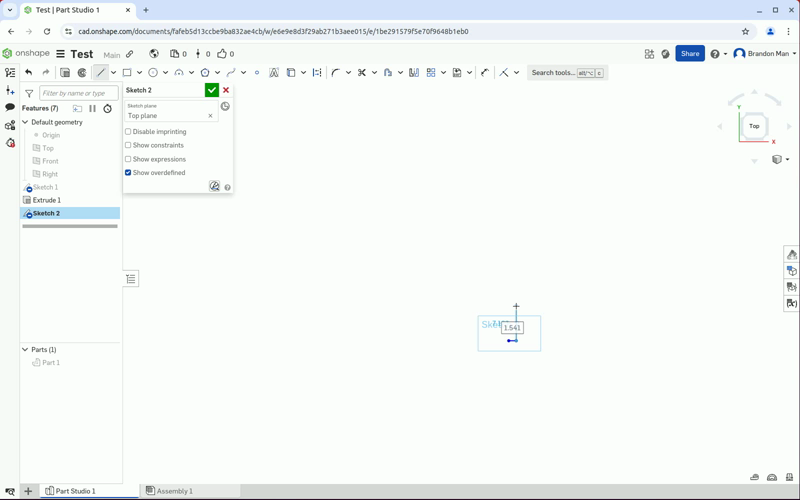
click(516, 305)
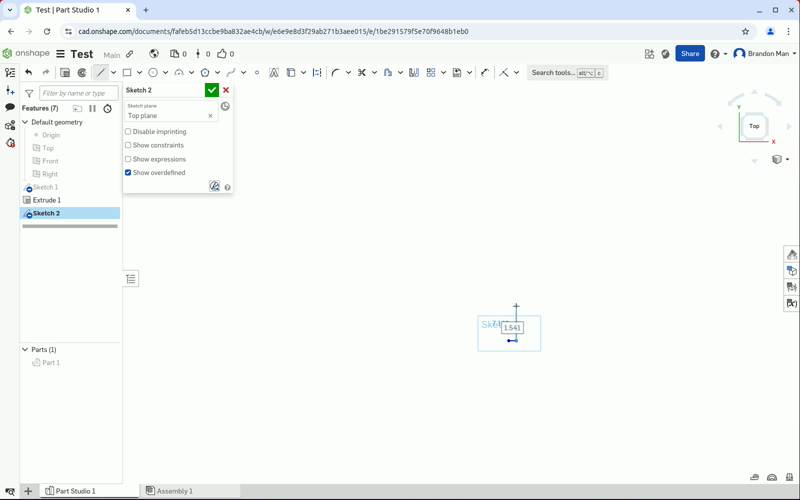
key_up(shift)
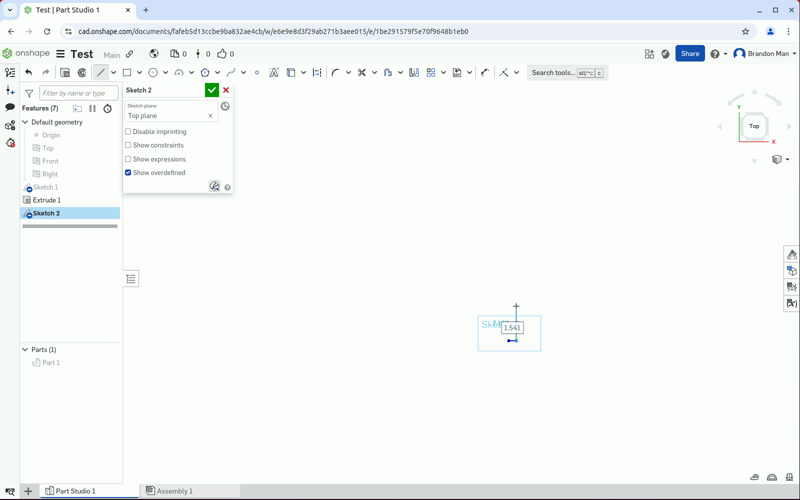
key_down(shift)
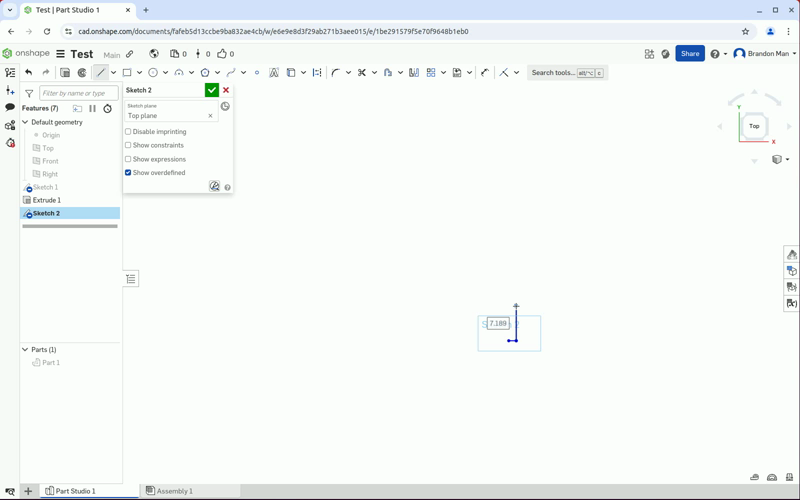
mouse_move(546, 305)
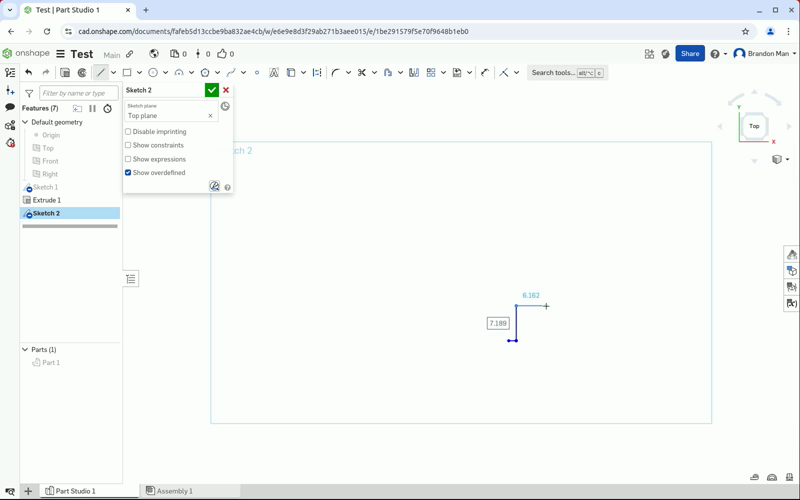
mouse_move(508, 305)
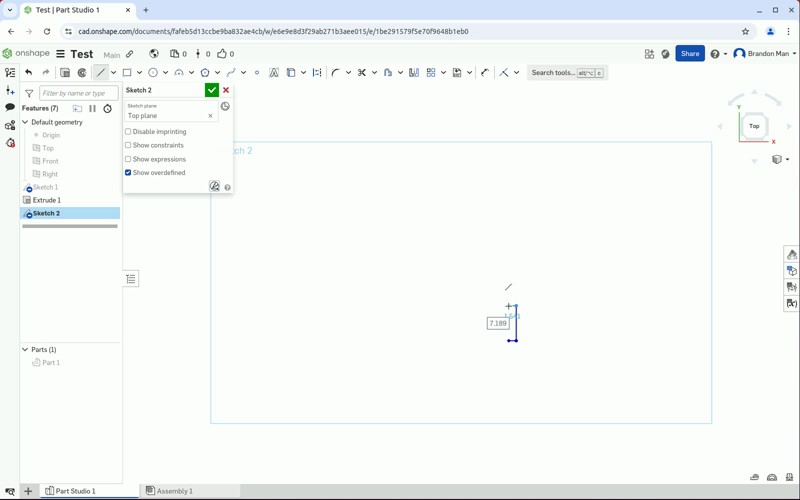
scroll(6)
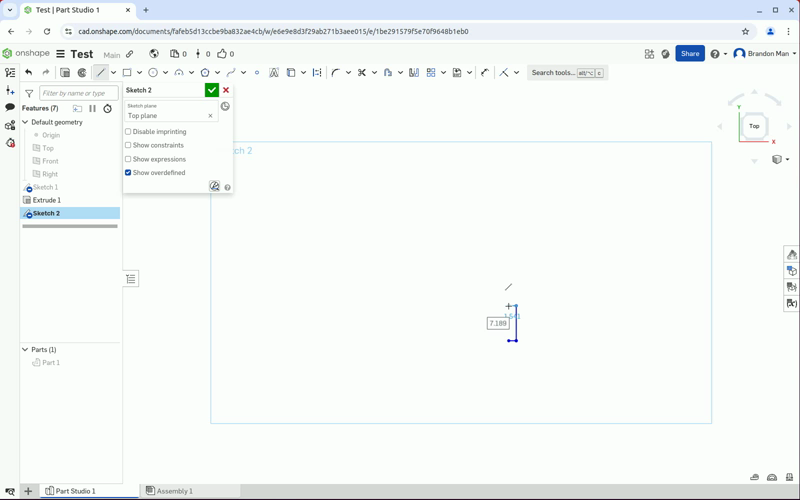
scroll(6)
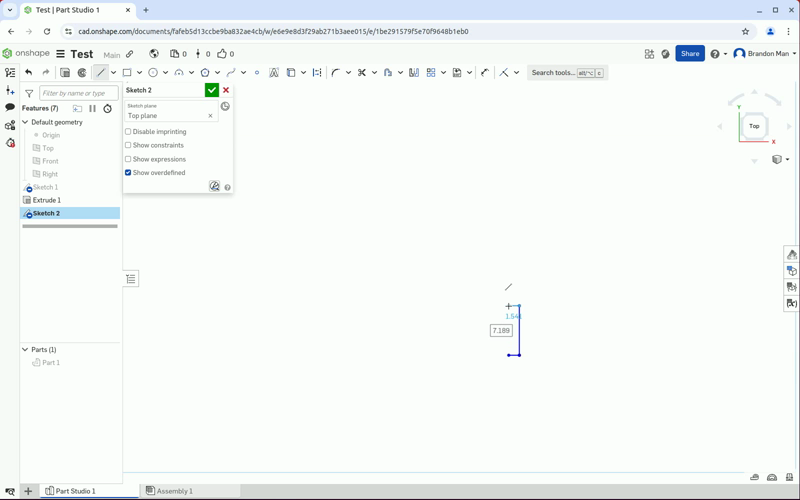
scroll(6)
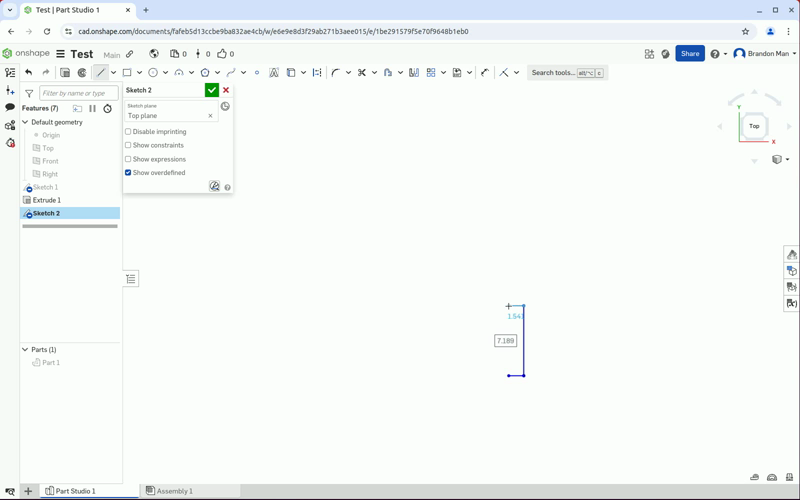
scroll(6)
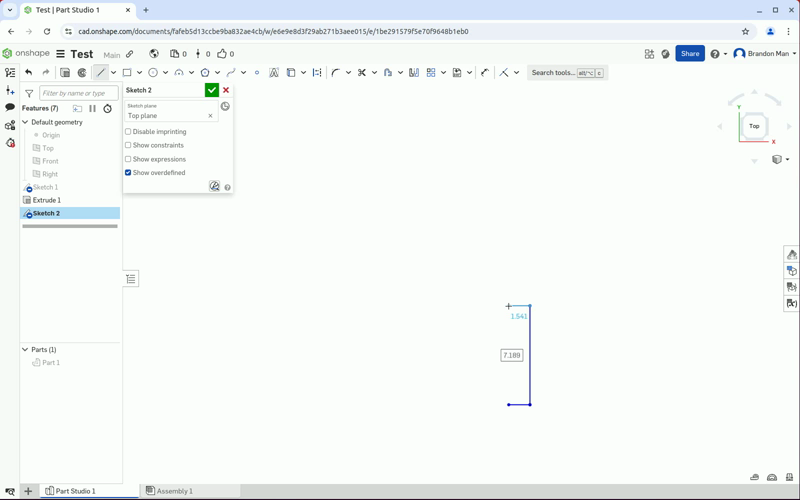
scroll(6)
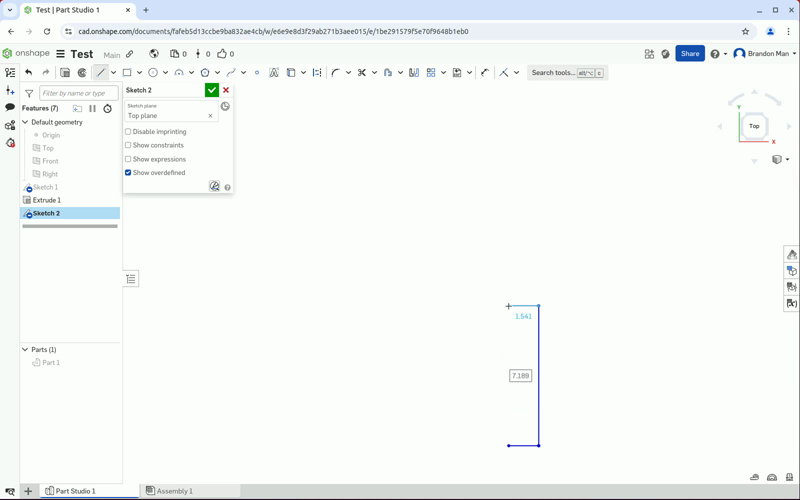
scroll(6)
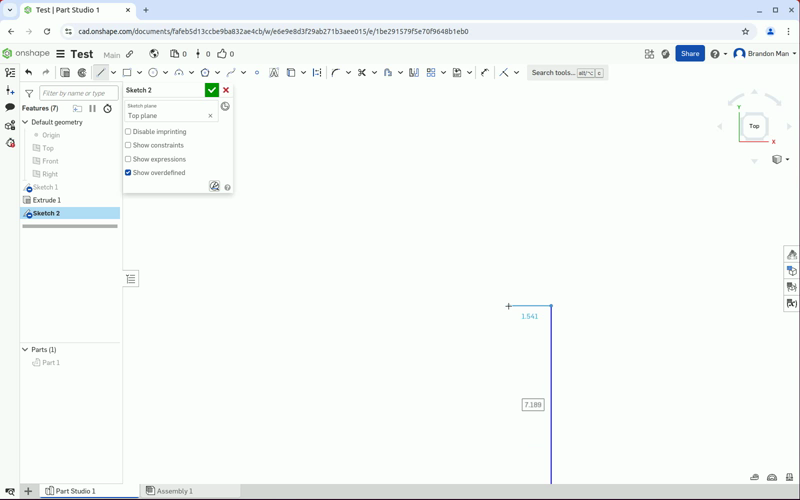
scroll(6)
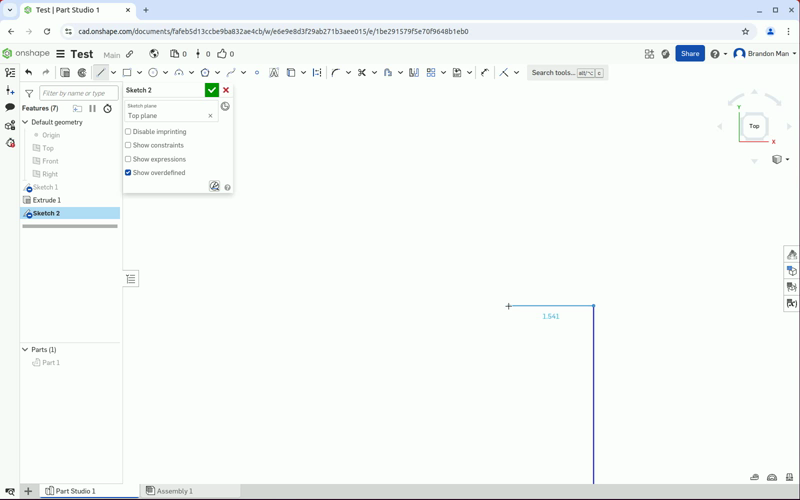
click(508, 305)
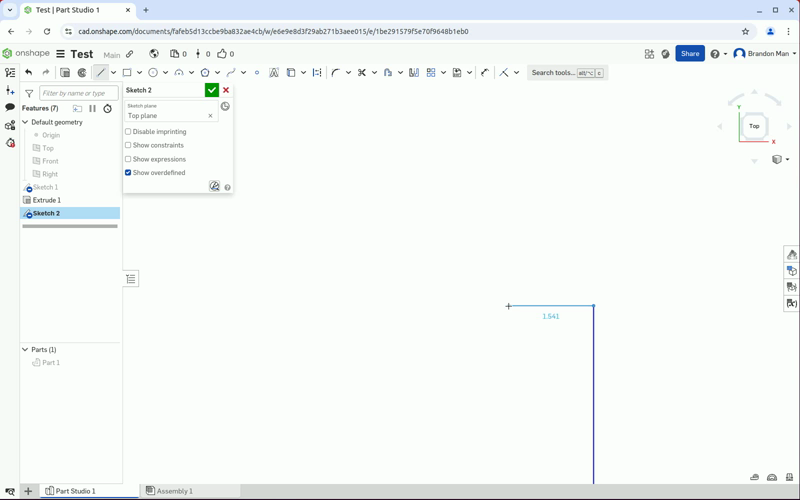
scroll(-6)
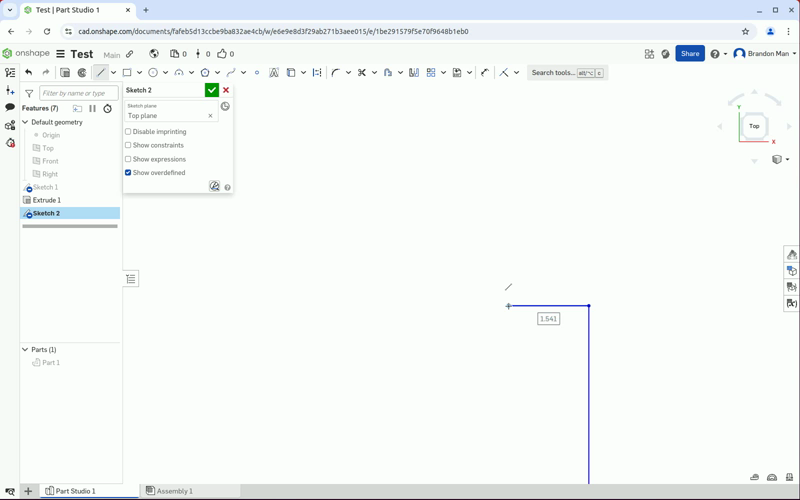
scroll(-6)
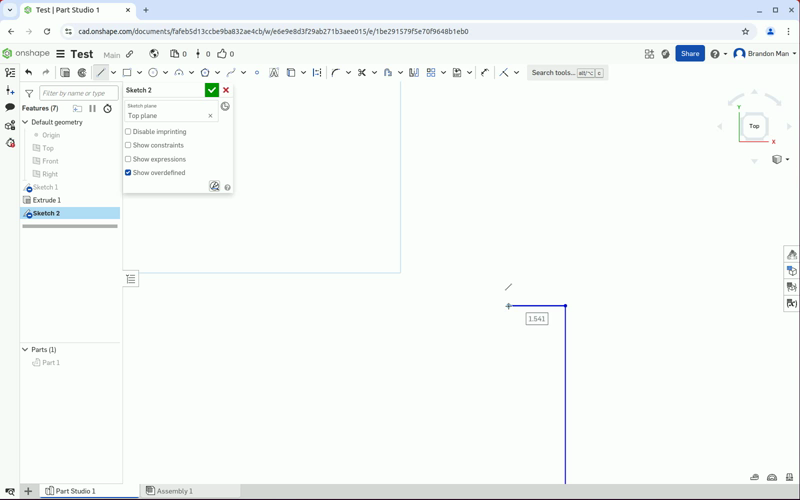
scroll(-6)
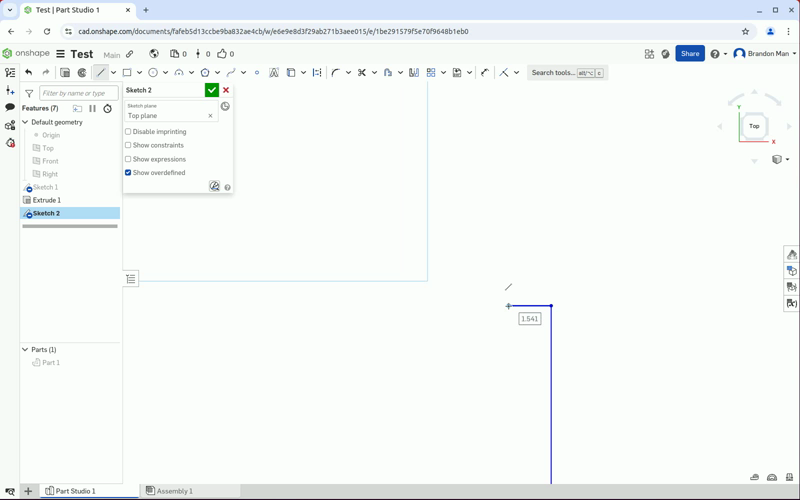
scroll(-6)
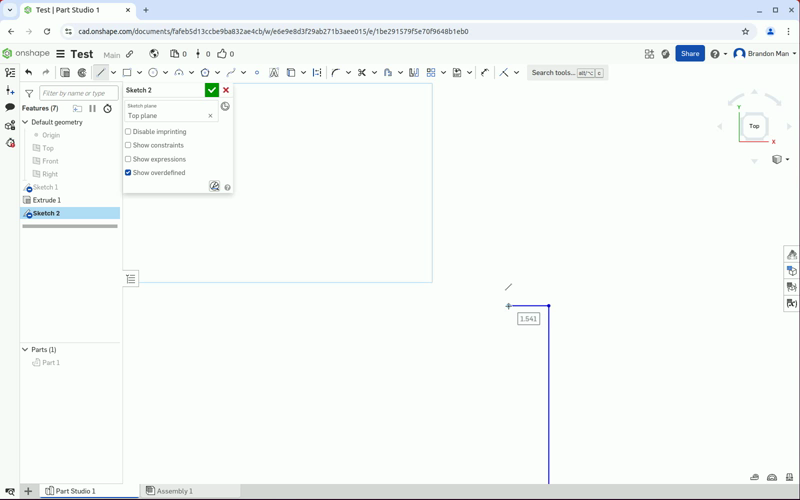
scroll(-6)
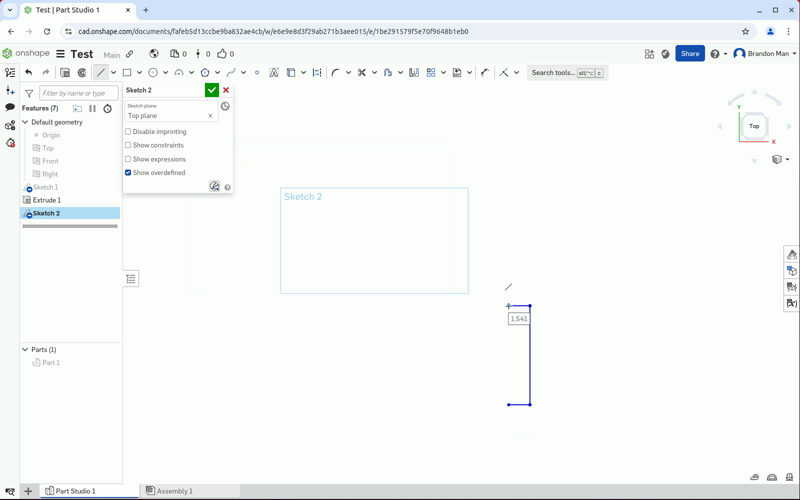
scroll(-6)
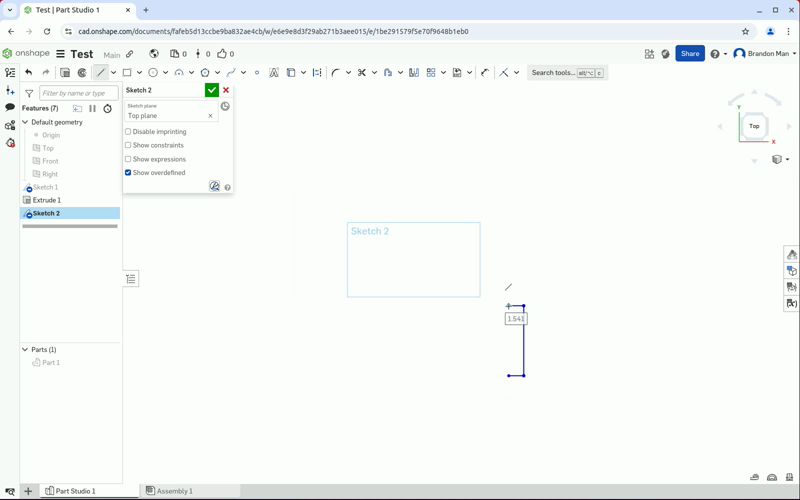
scroll(-6)
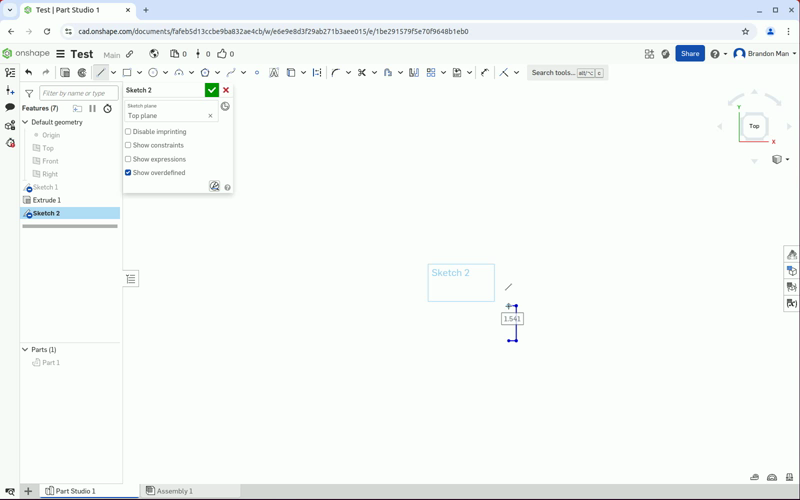
key_up(shift)
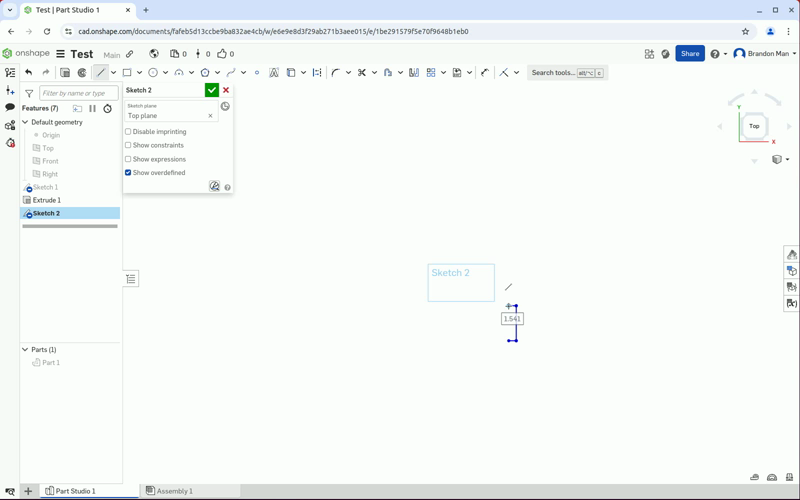
mouse_move(538, 305)
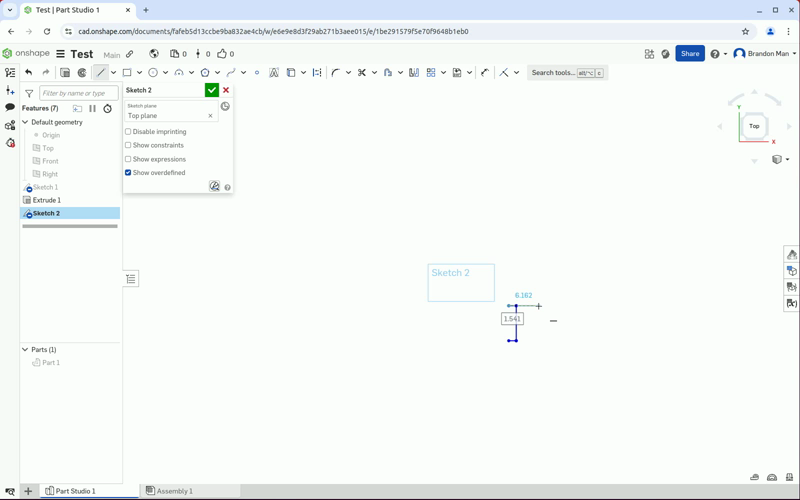
key_down(shift)
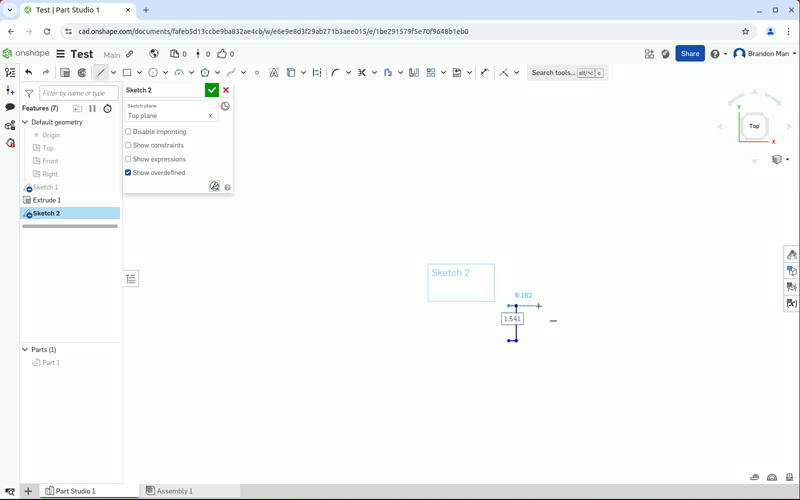
mouse_move(508, 340)
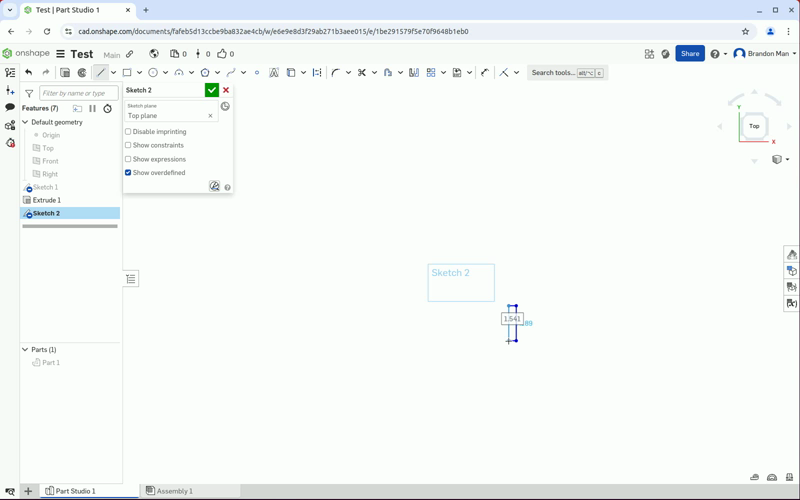
key_up(shift)
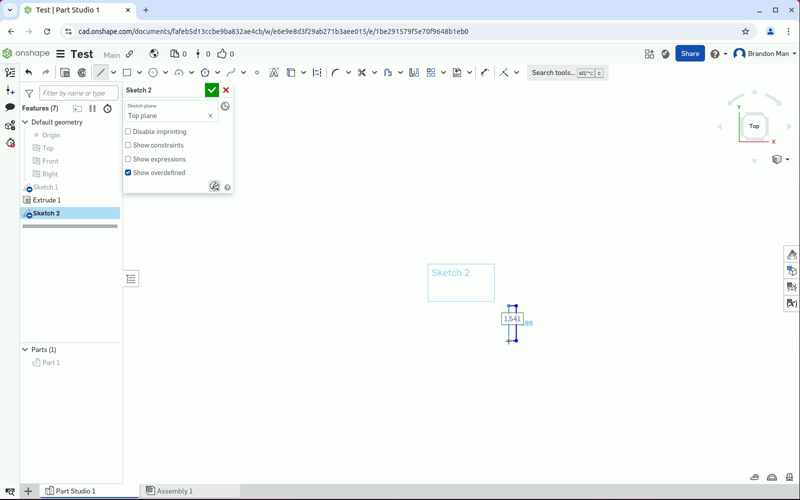
click(508, 340)
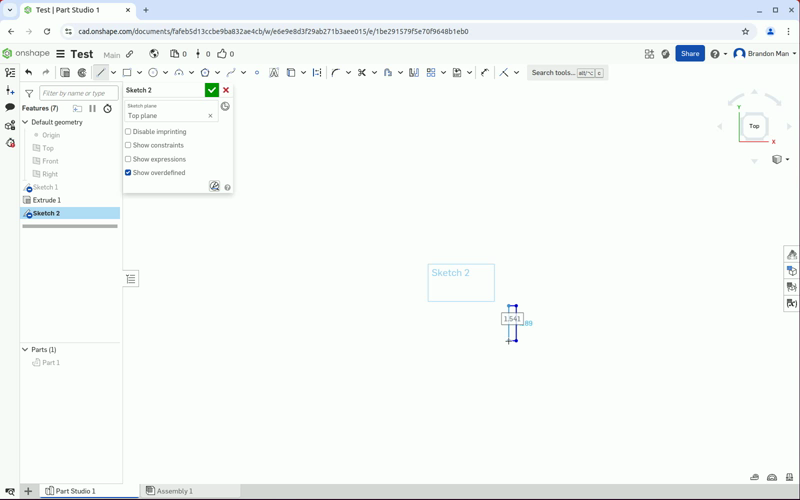
key(esc)
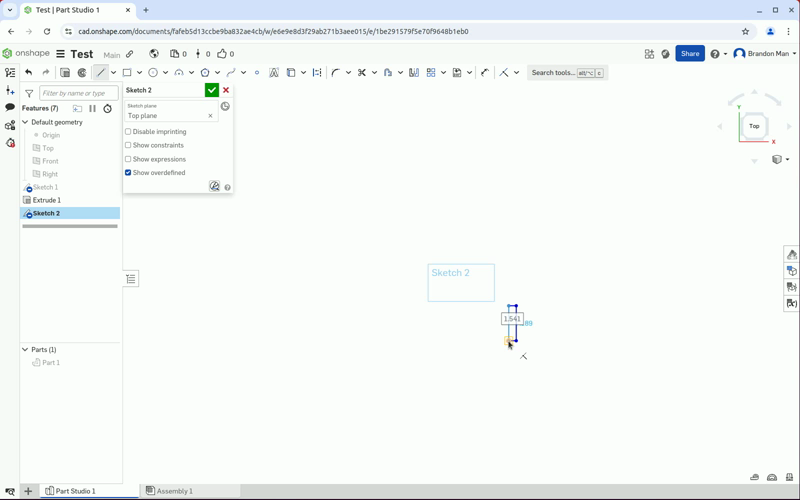
mouse_move(509, 305)
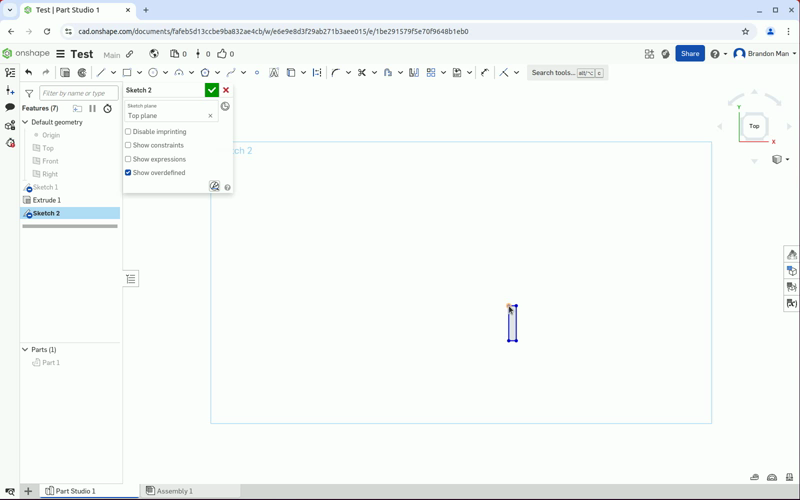
scroll(6)
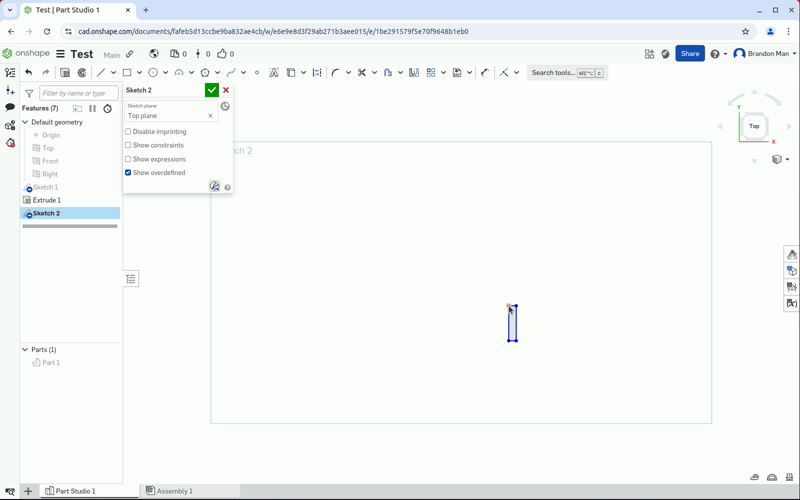
scroll(6)
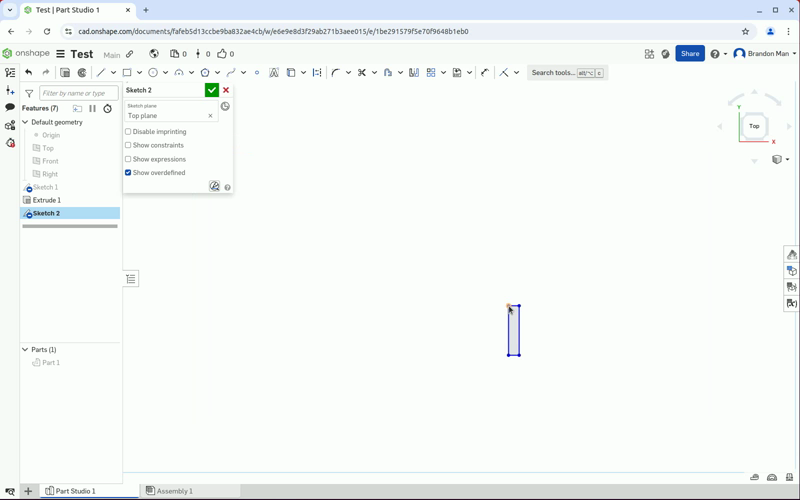
scroll(6)
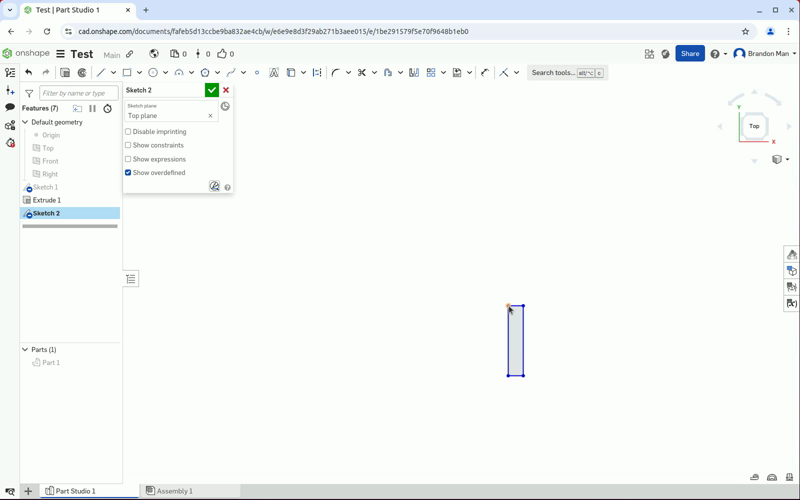
scroll(6)
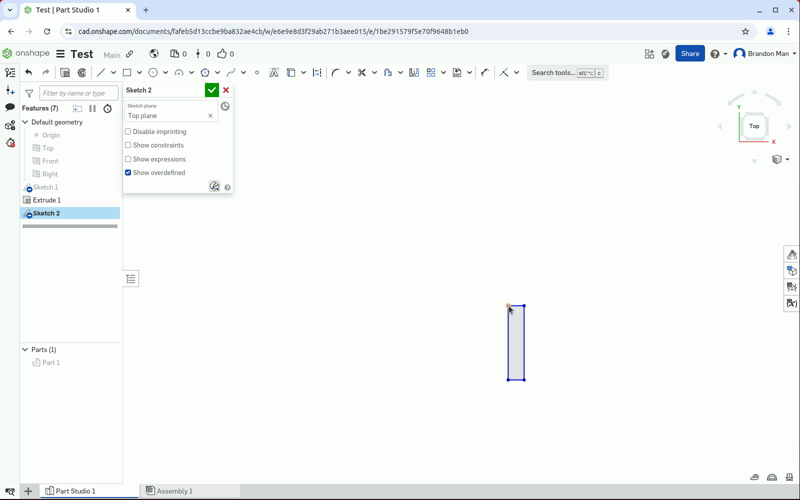
scroll(6)
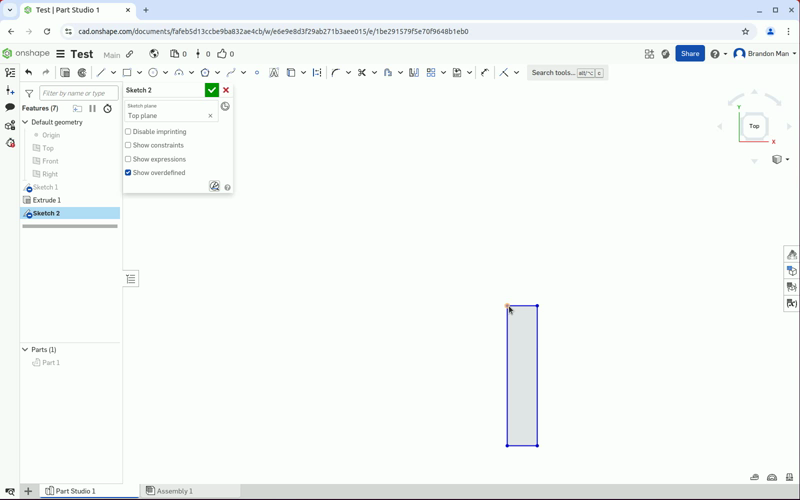
scroll(6)
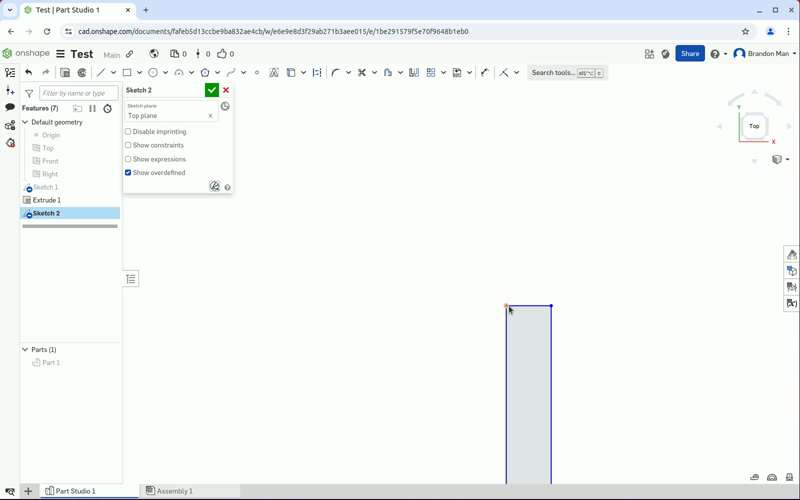
scroll(6)
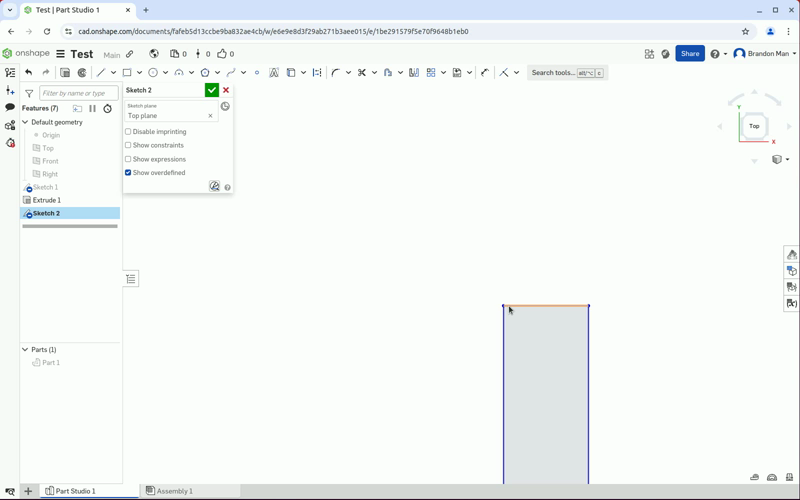
click(509, 305)
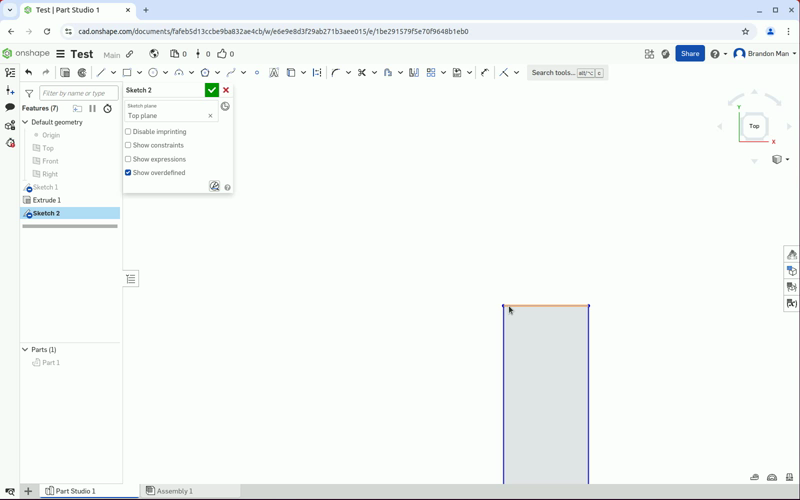
scroll(-6)
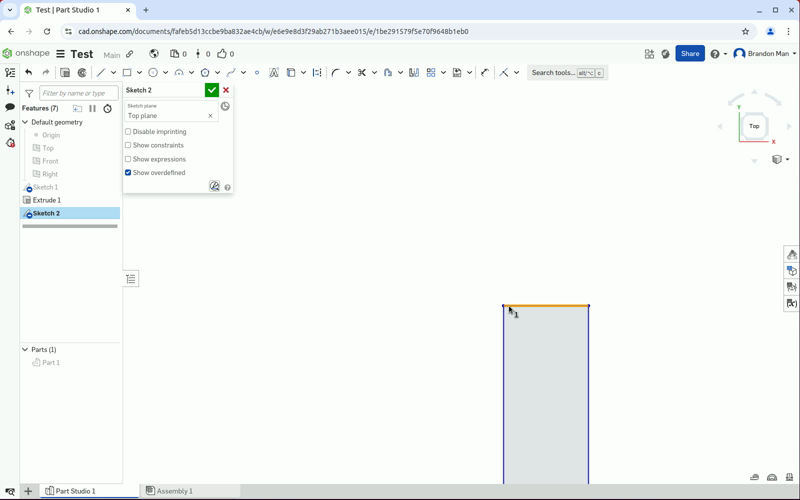
scroll(-6)
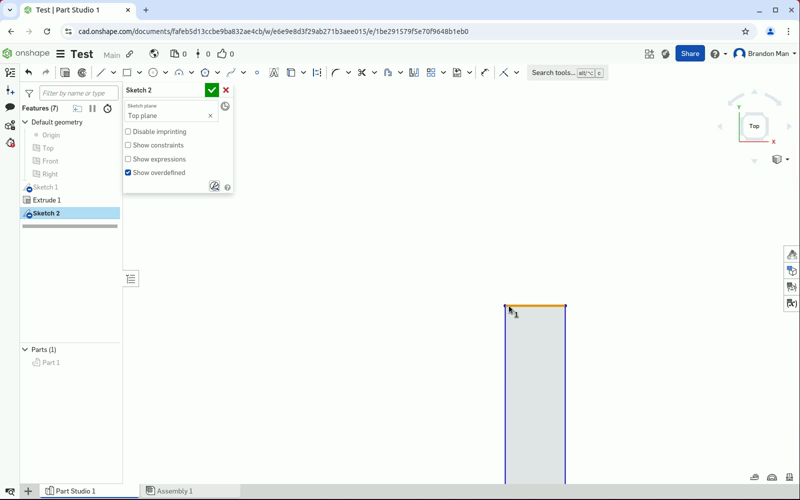
scroll(-6)
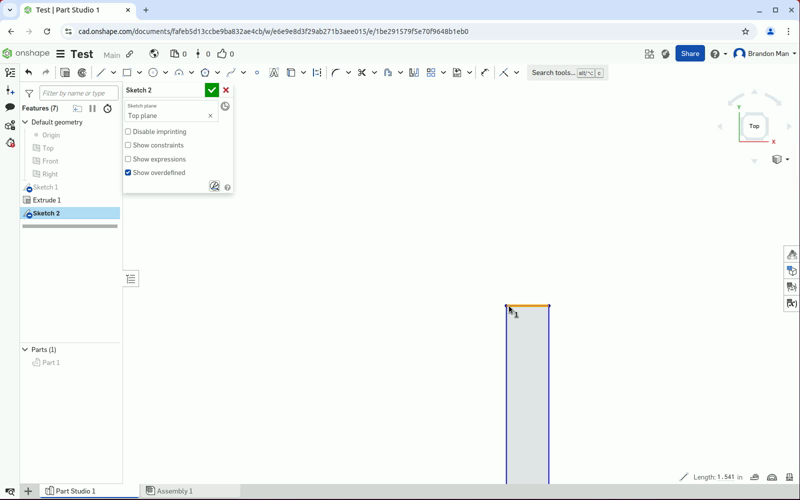
scroll(-6)
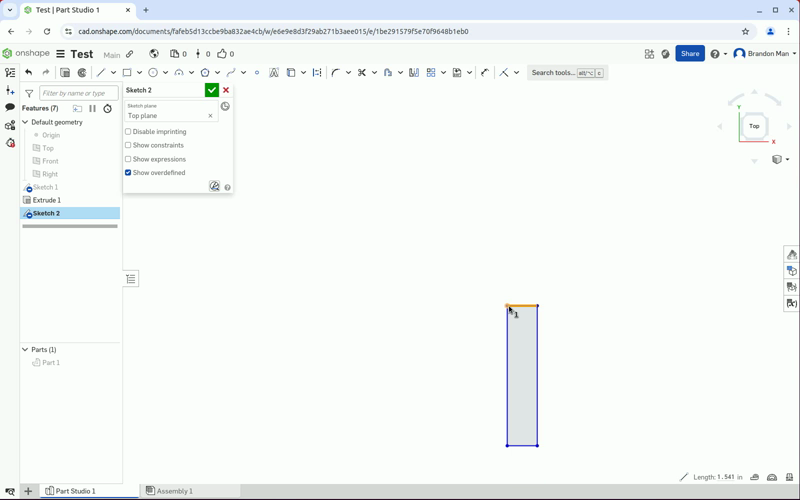
scroll(-6)
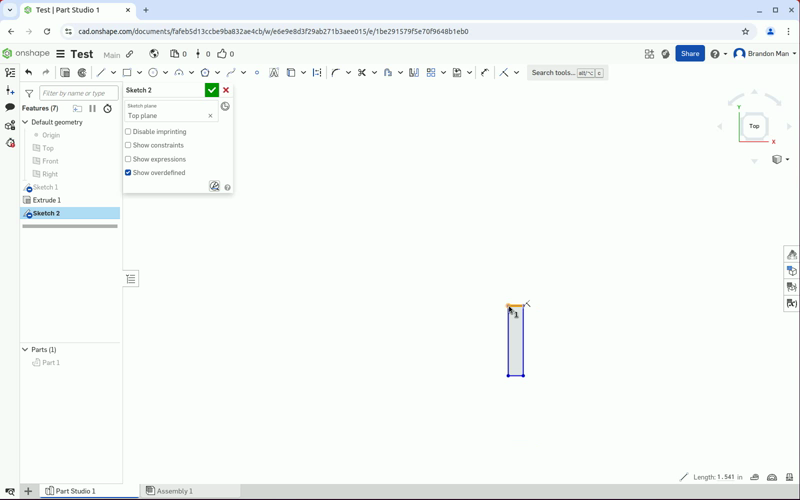
scroll(-6)
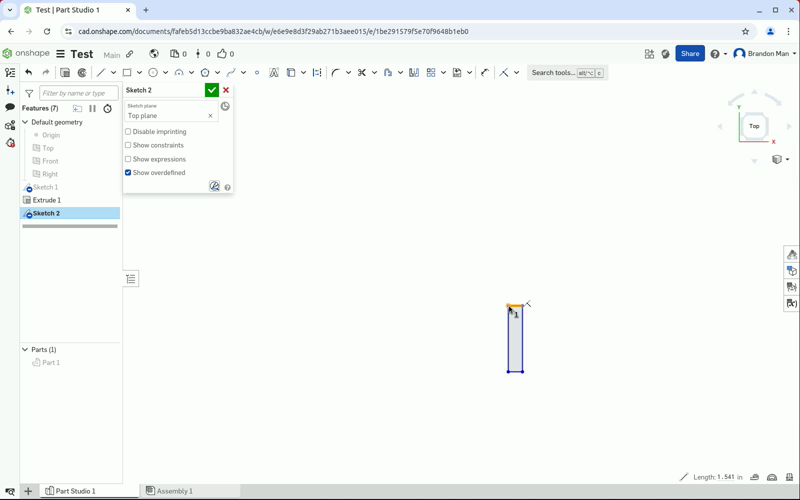
scroll(-6)
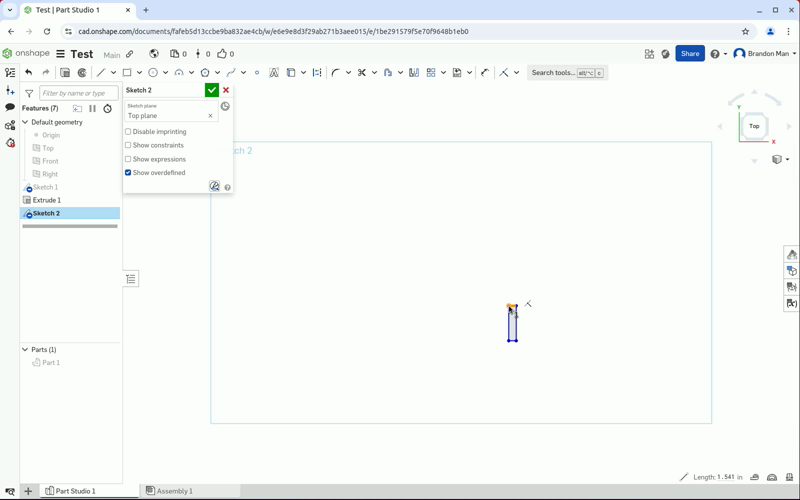
mouse_move(73, 352)
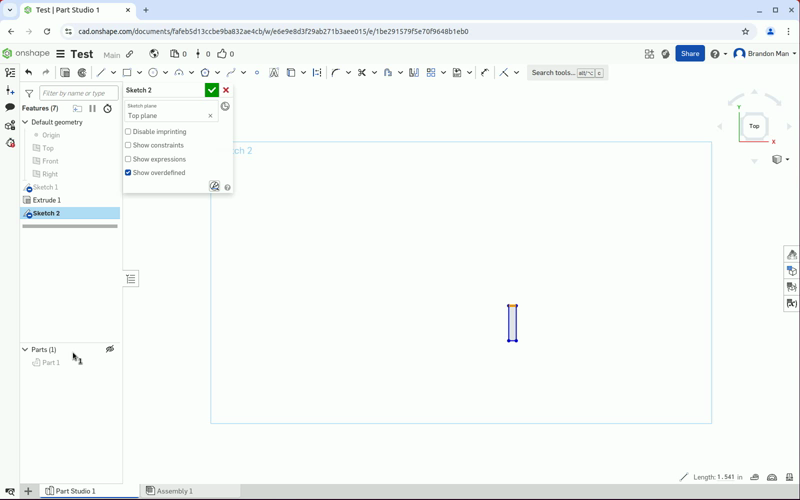
key(shift+y)
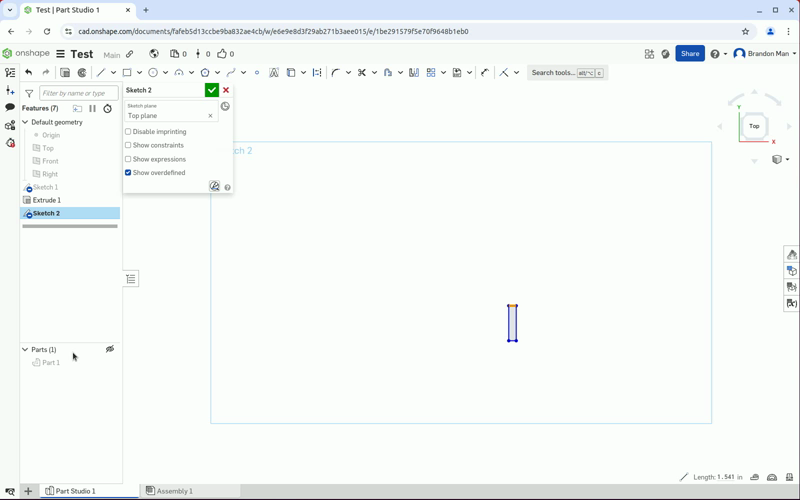
key(shift+e)
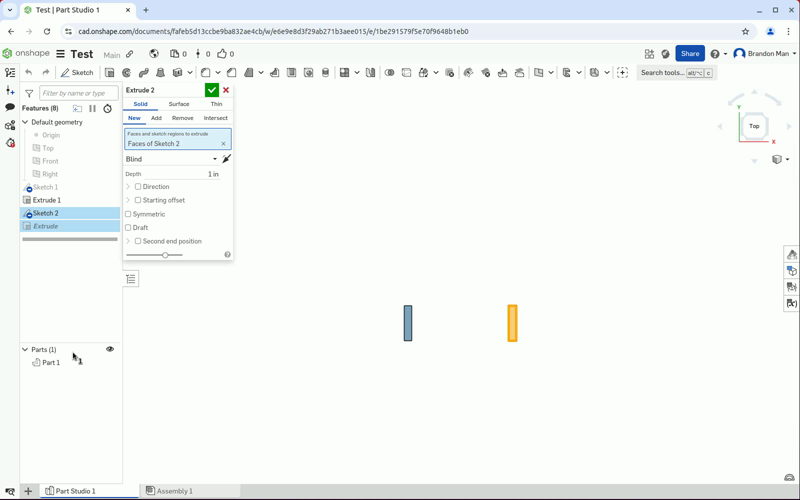
mouse_move(143, 106)
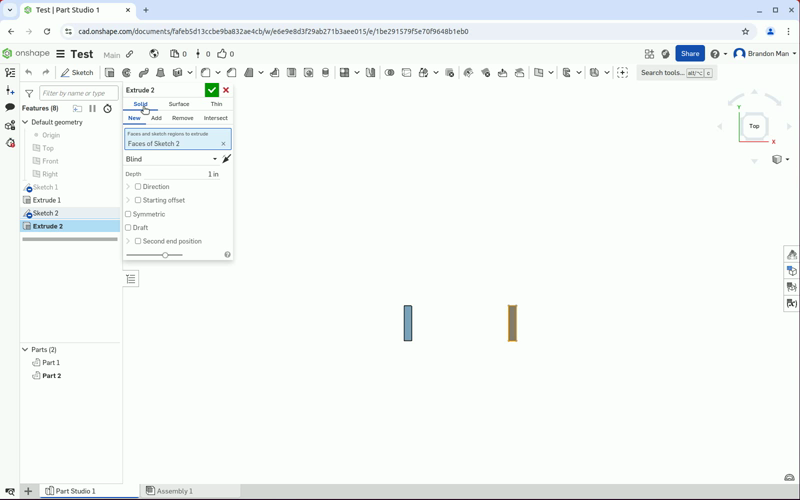
click(143, 106)
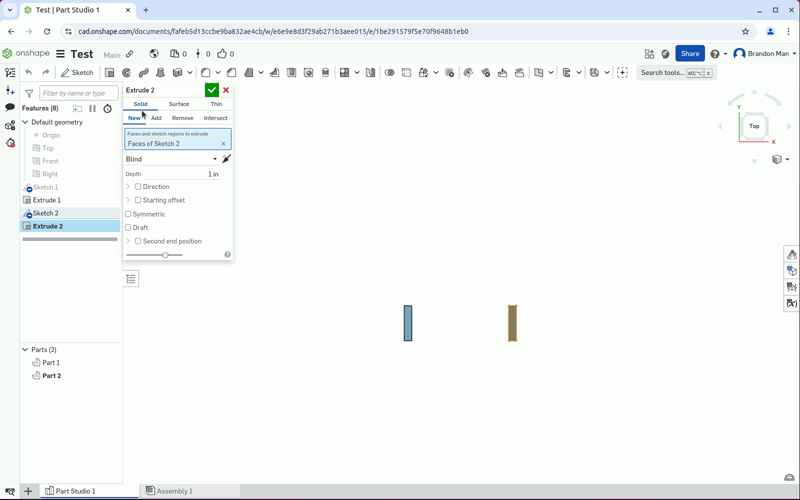
mouse_move(137, 120)
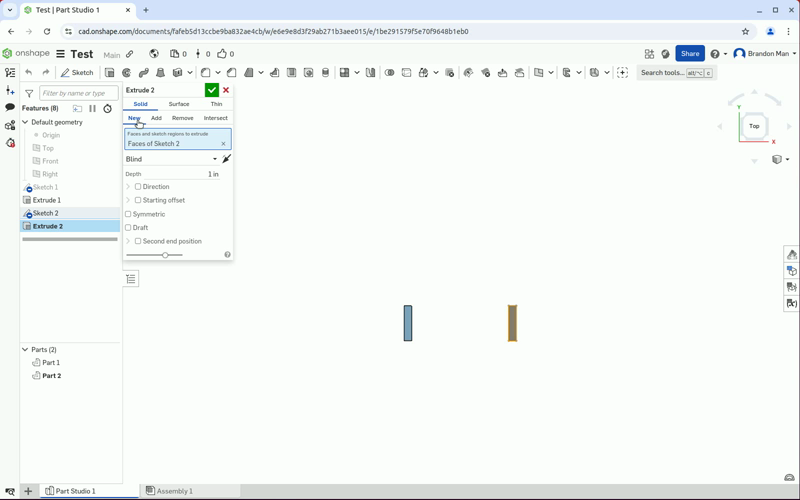
click(137, 120)
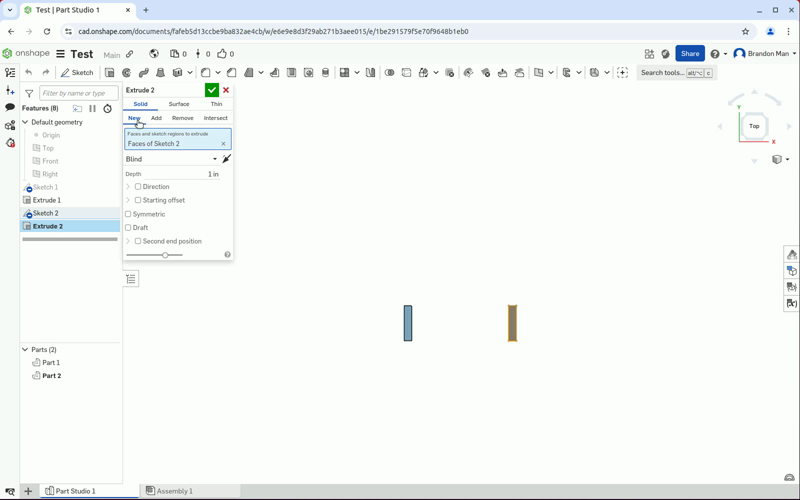
key(tab, 4)
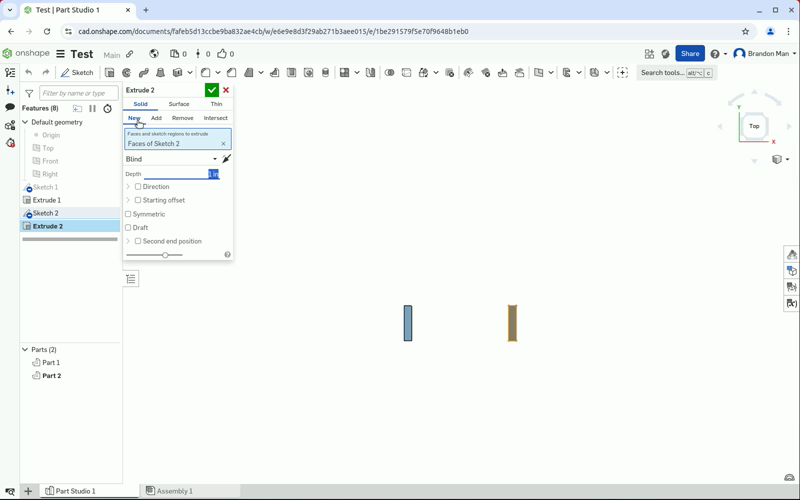
text(4.333)
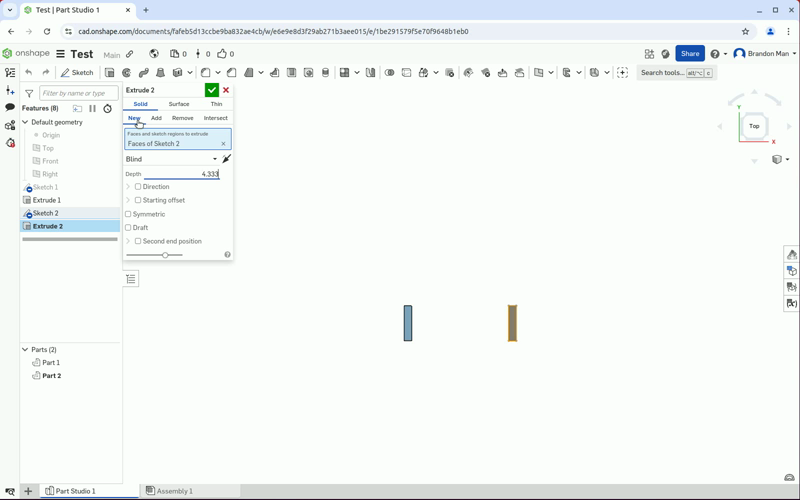
key(enter)
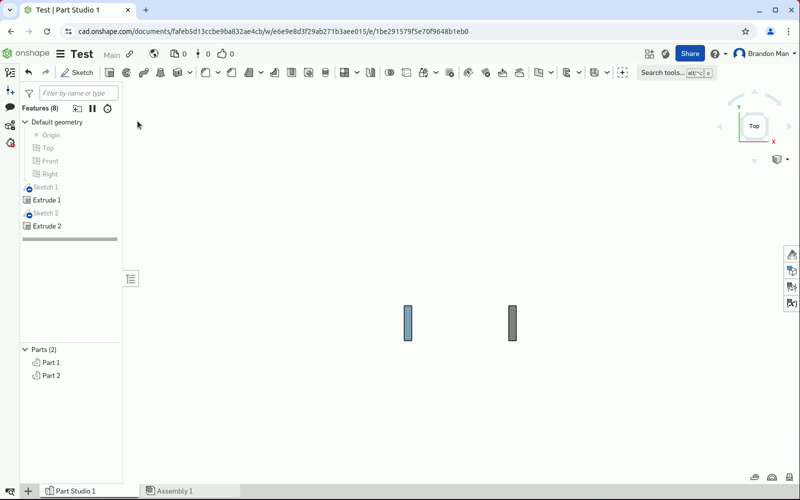
key(shift+h)
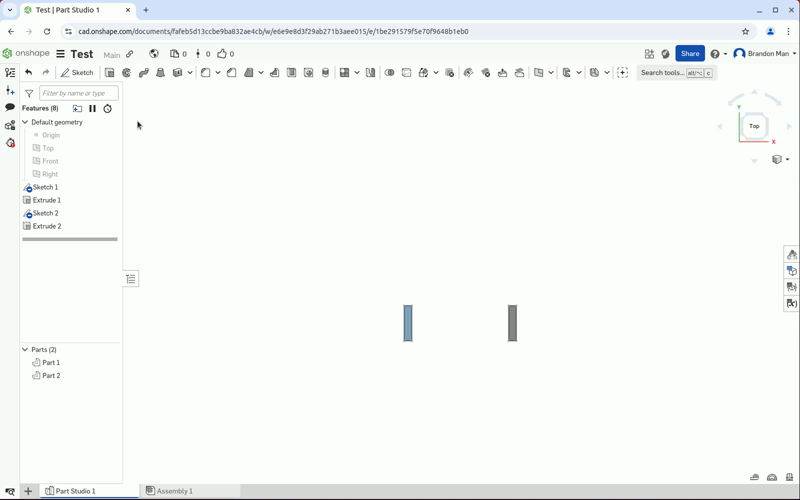
key(shift+h)
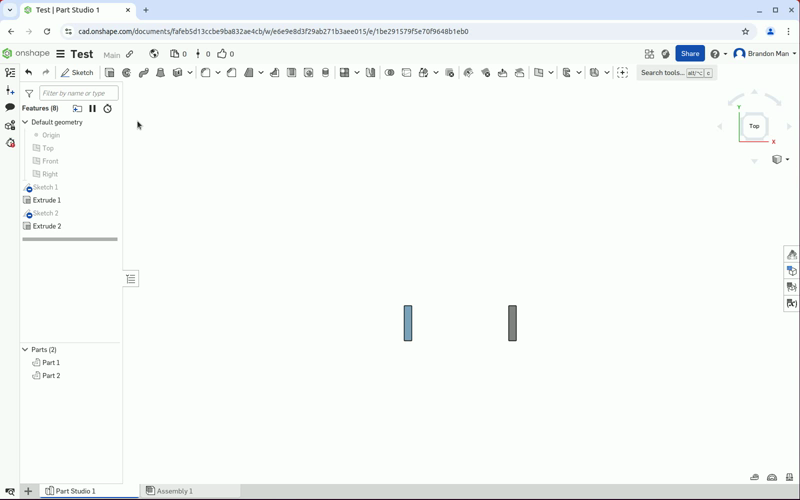
mouse_move(73, 189)
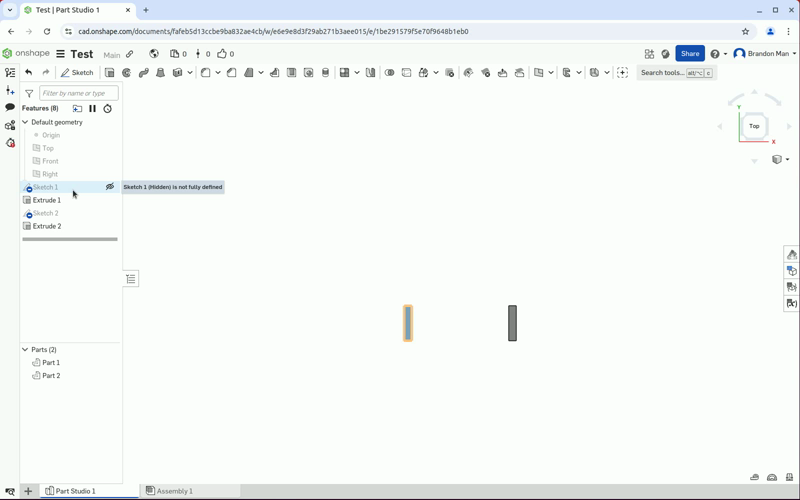
click(73, 189)
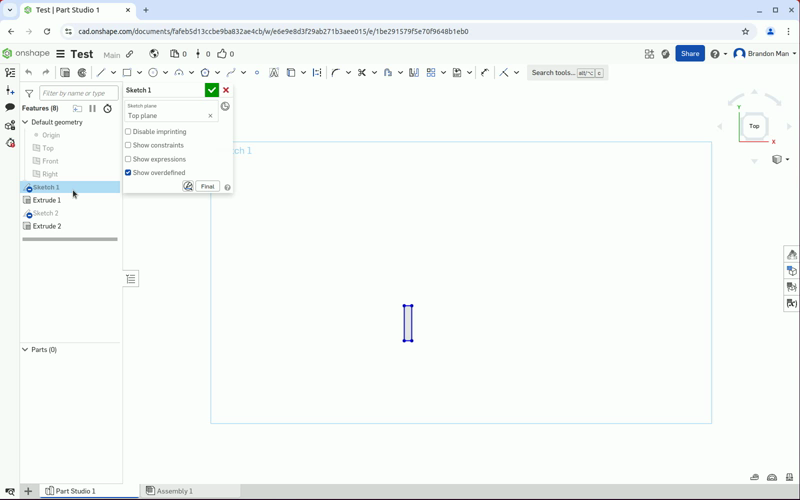
mouse_move(229, 92)
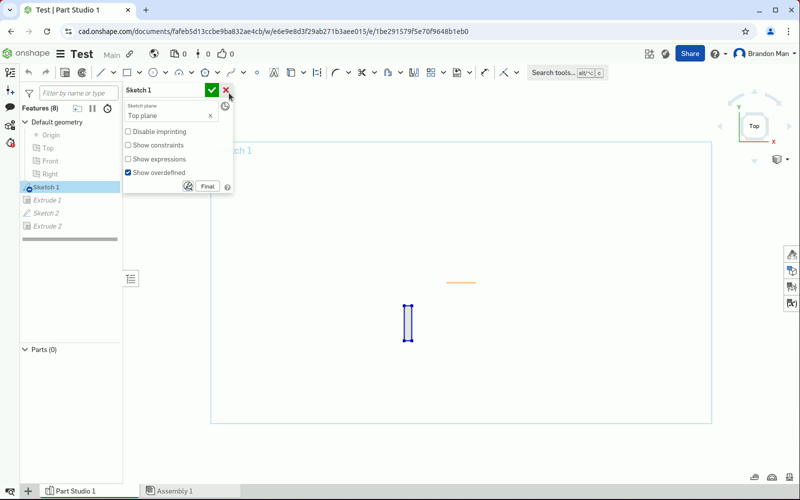
click(229, 92)
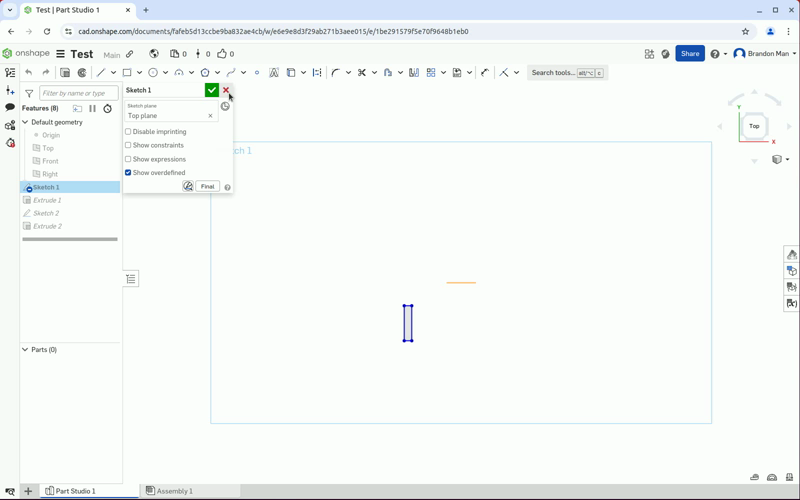
key(shift+s)
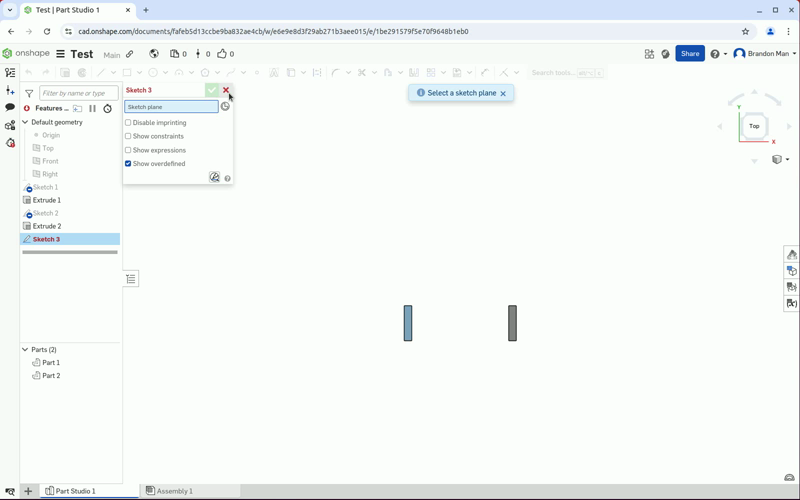
mouse_move(73, 150)
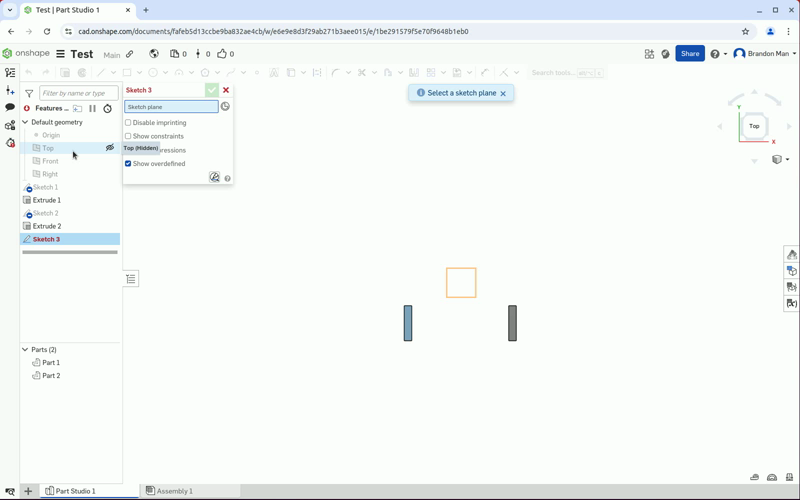
click(73, 150)
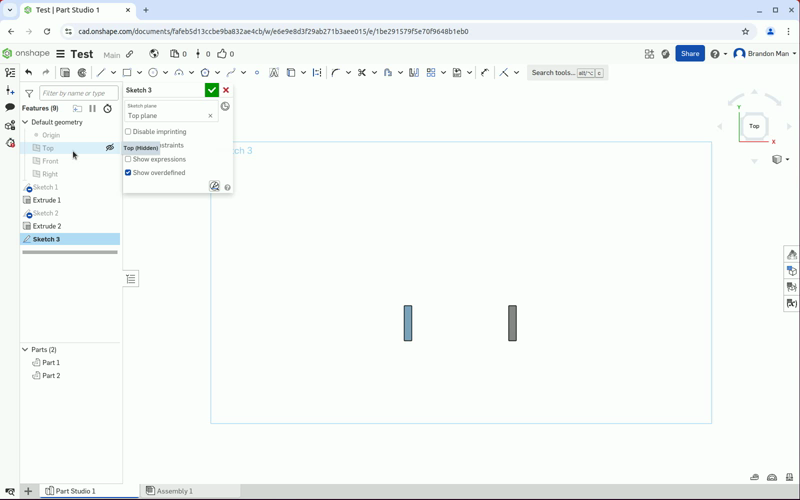
mouse_move(73, 352)
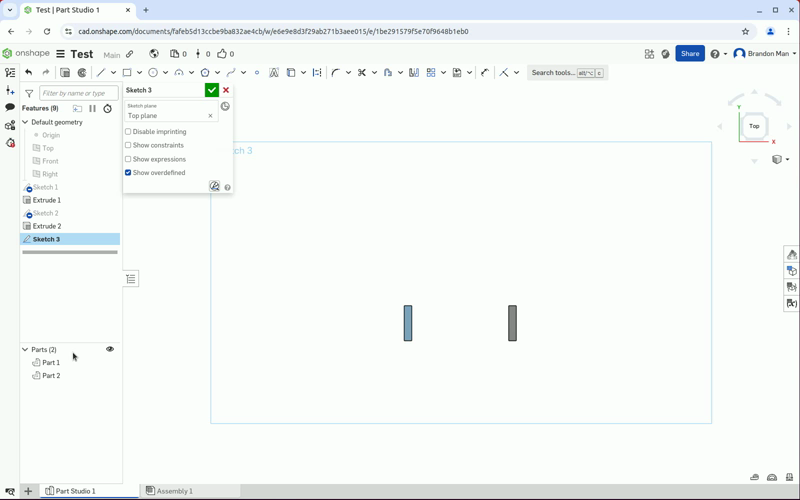
key(y)
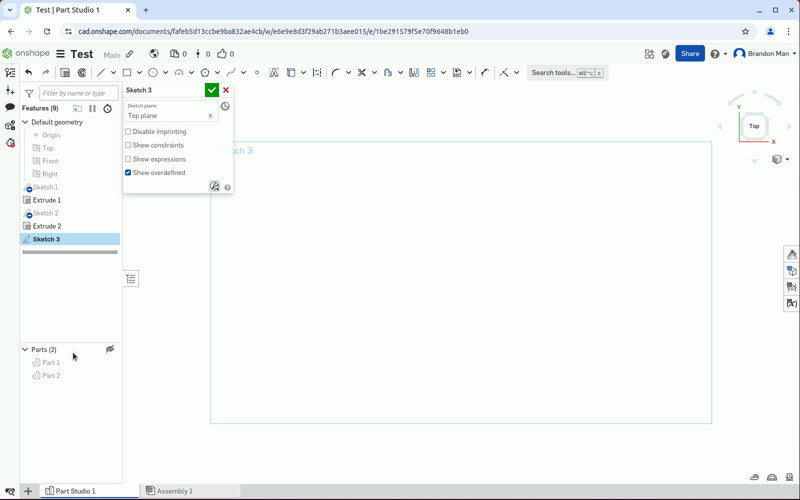
key(l)
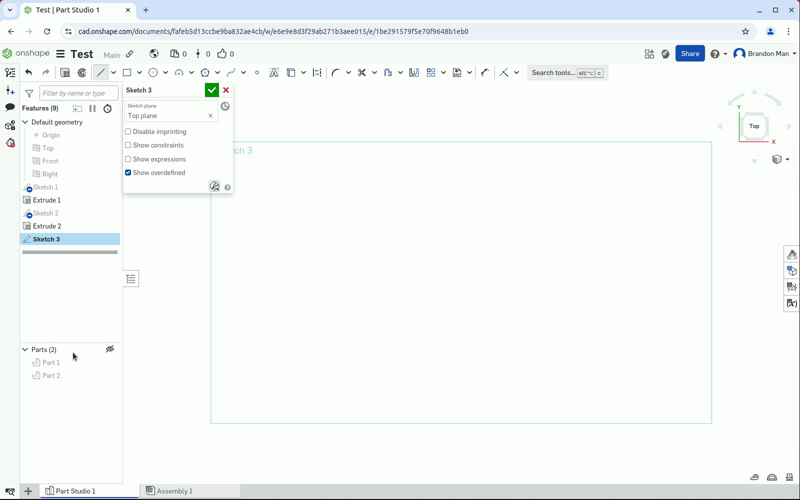
key_down(shift)
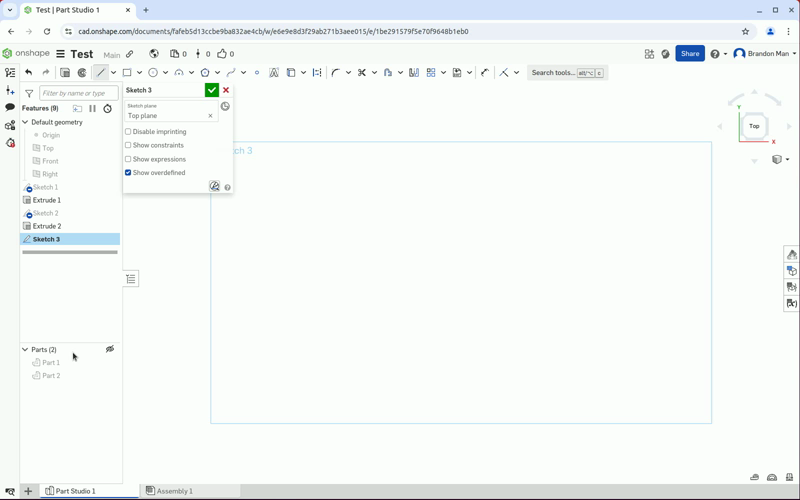
mouse_move(404, 307)
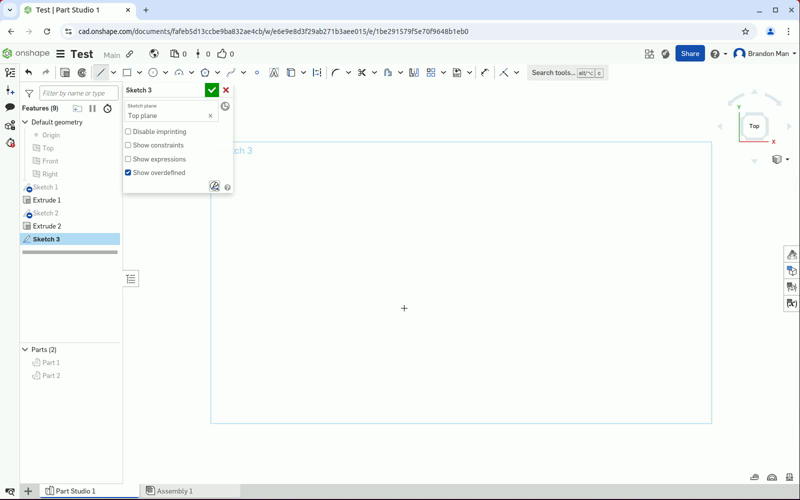
click(404, 307)
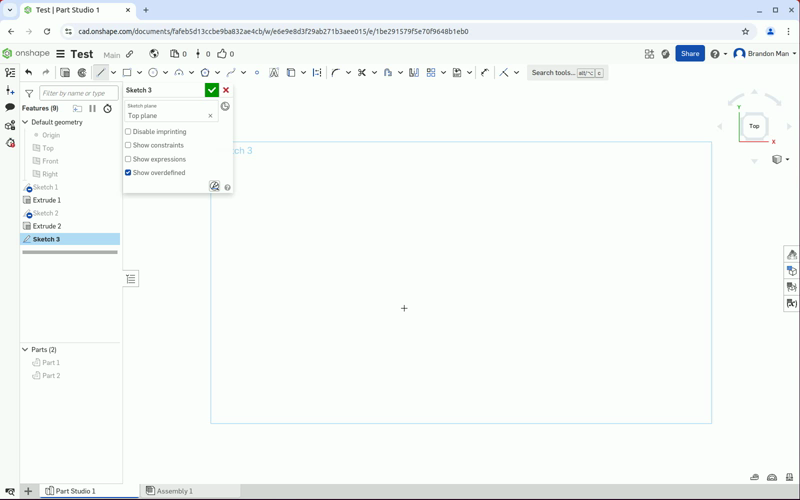
key_up(shift)
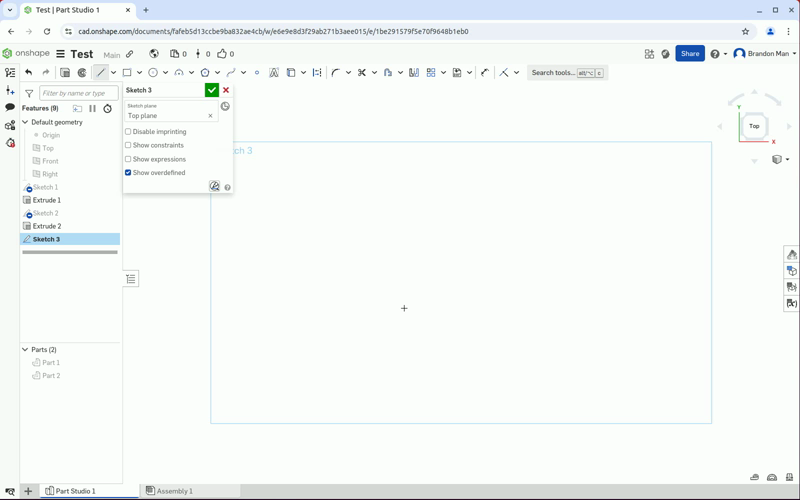
key_down(shift)
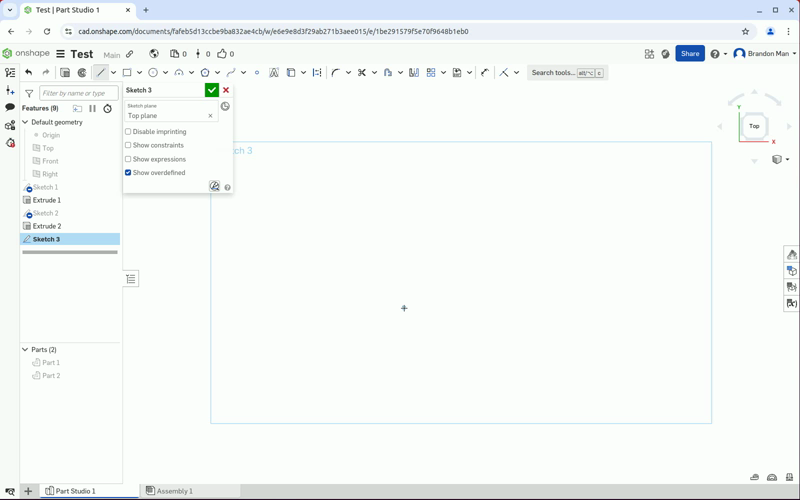
mouse_move(434, 307)
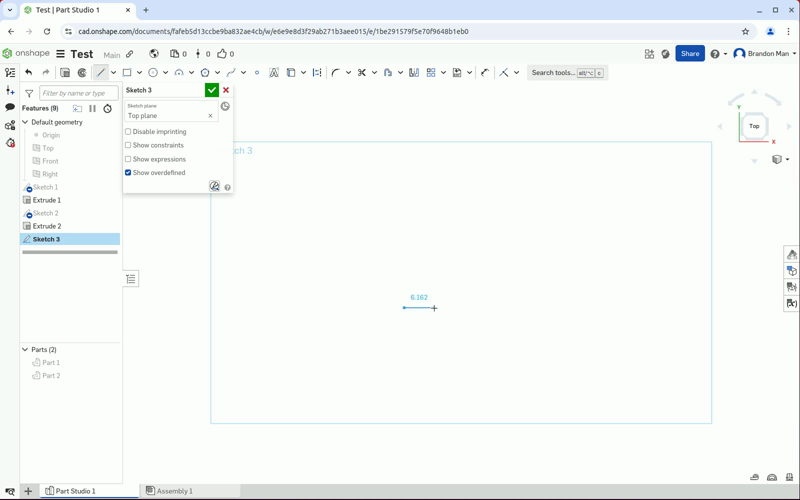
mouse_move(411, 307)
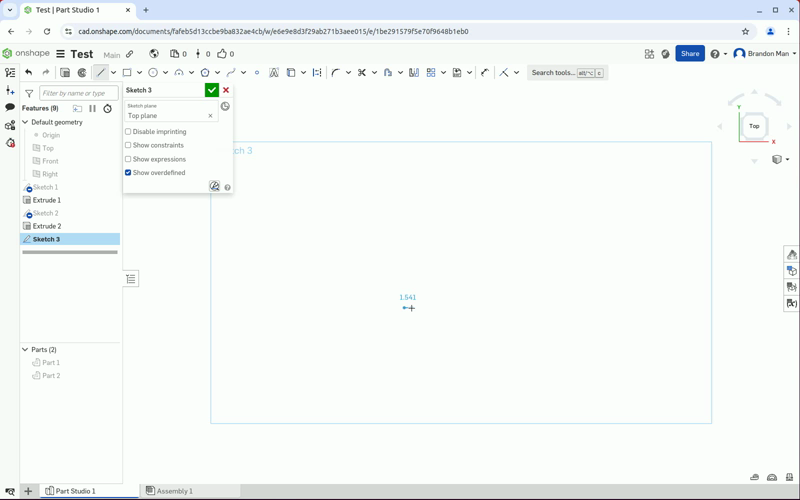
scroll(6)
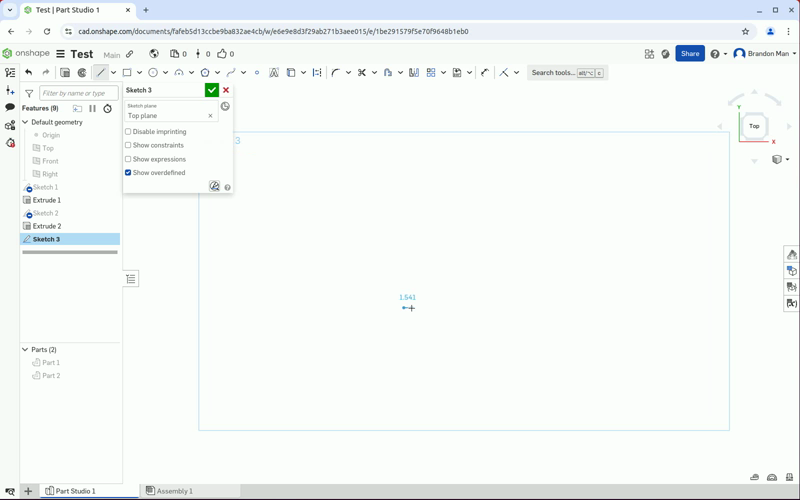
scroll(6)
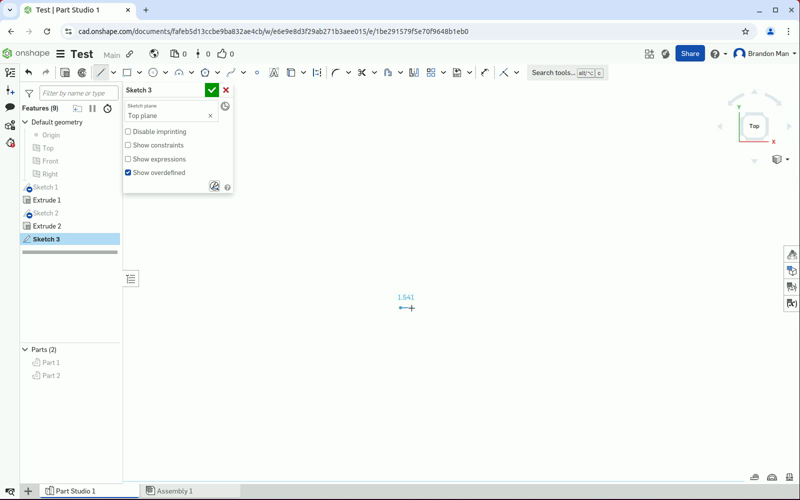
scroll(6)
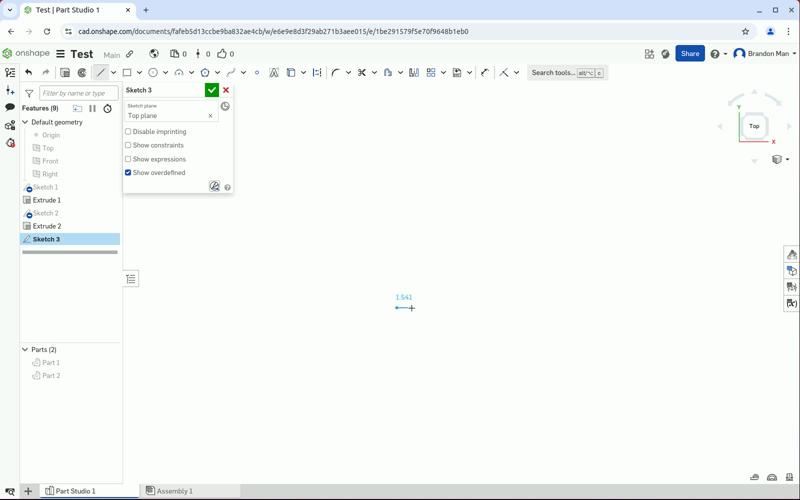
scroll(6)
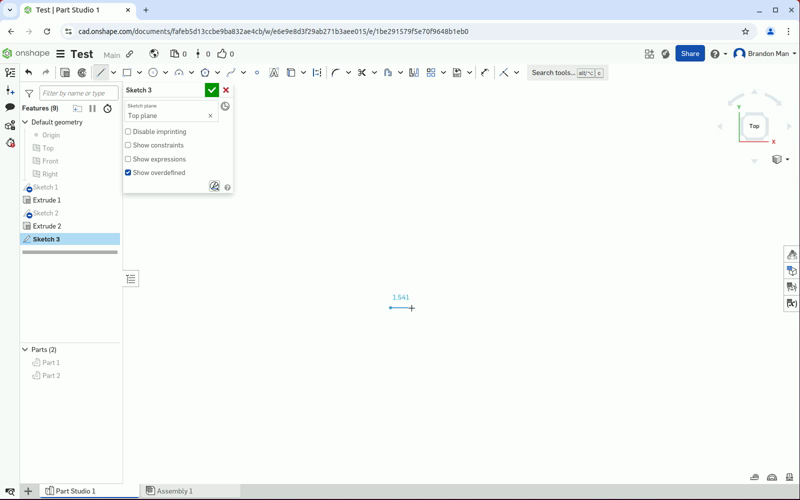
scroll(6)
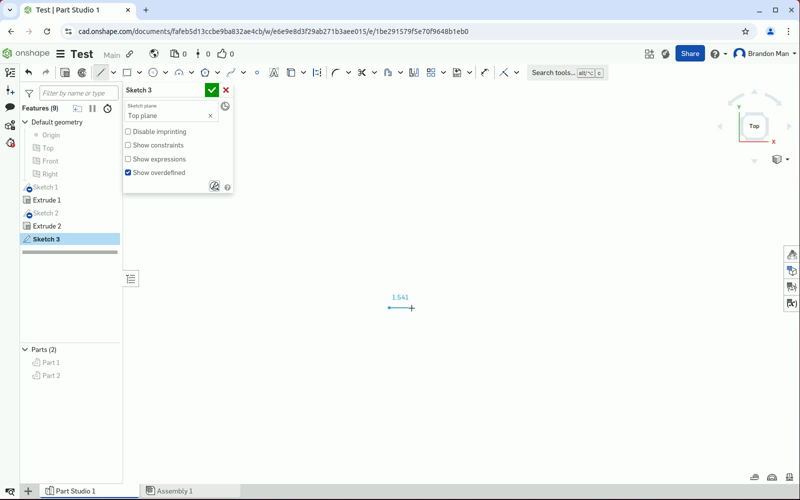
scroll(6)
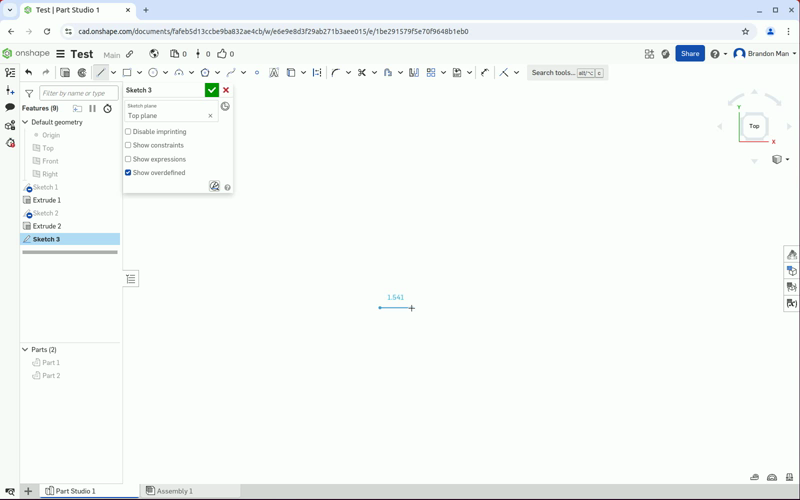
scroll(6)
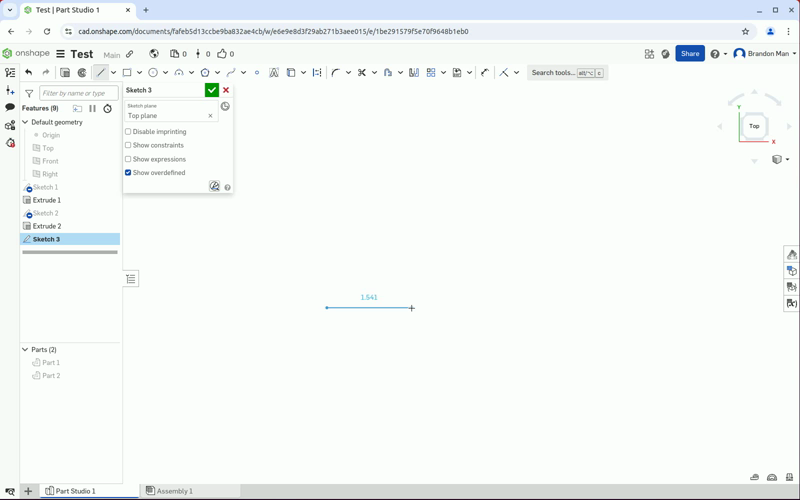
click(411, 307)
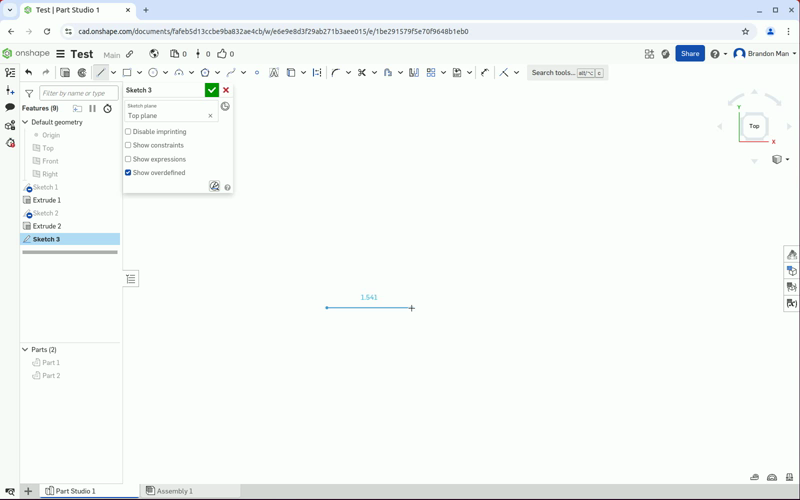
scroll(-6)
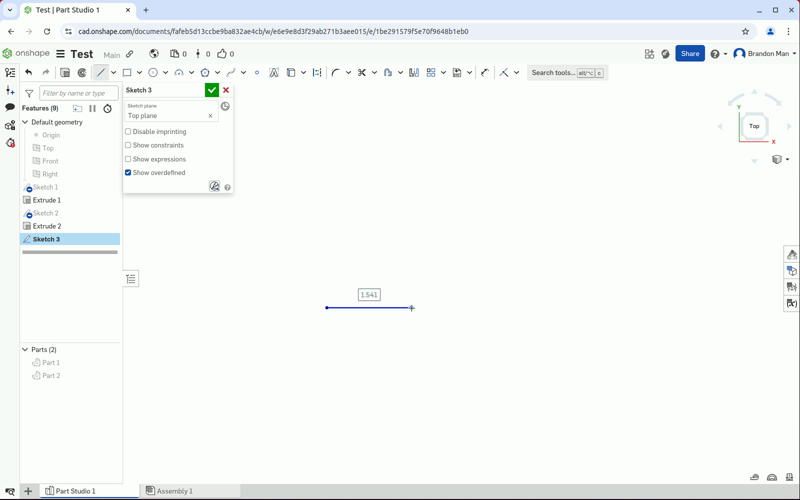
scroll(-6)
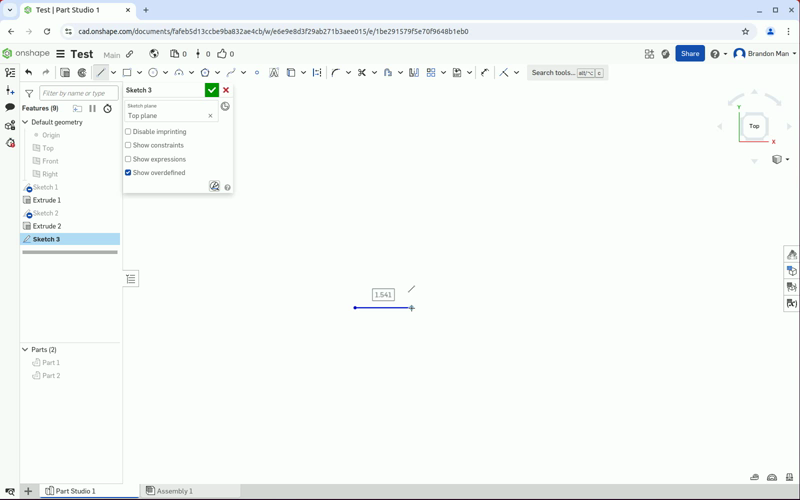
scroll(-6)
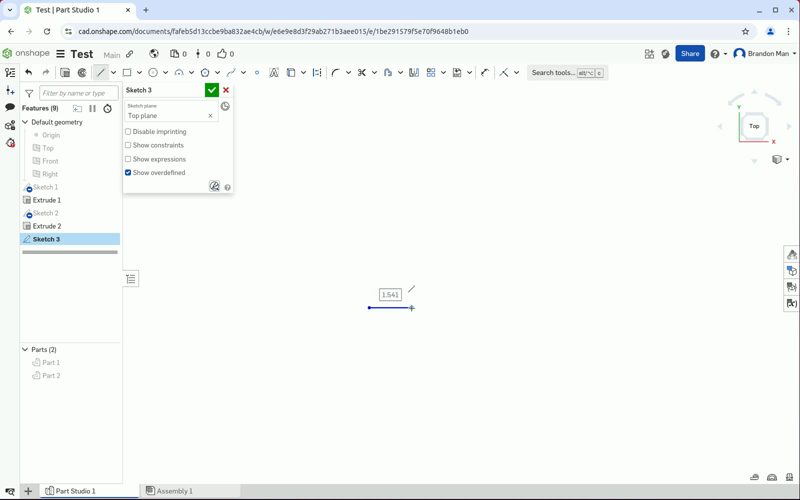
scroll(-6)
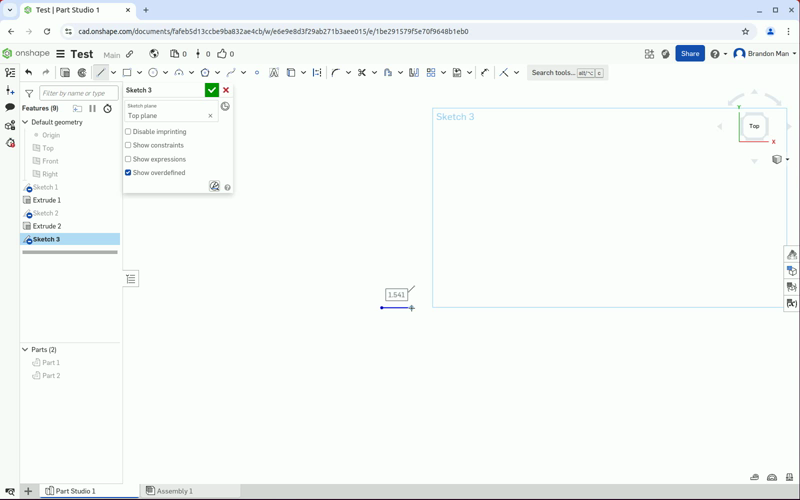
scroll(-6)
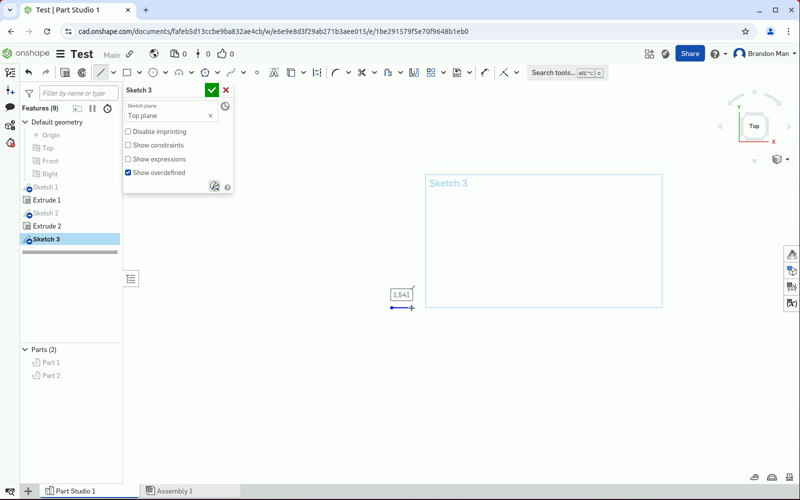
scroll(-6)
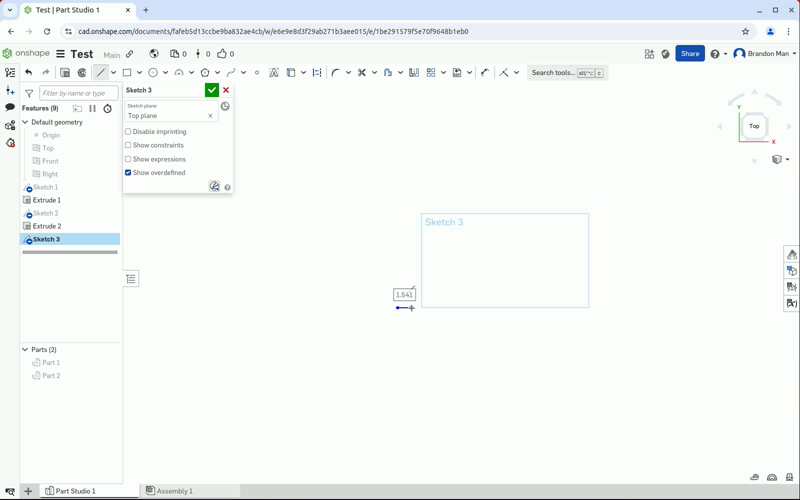
scroll(-6)
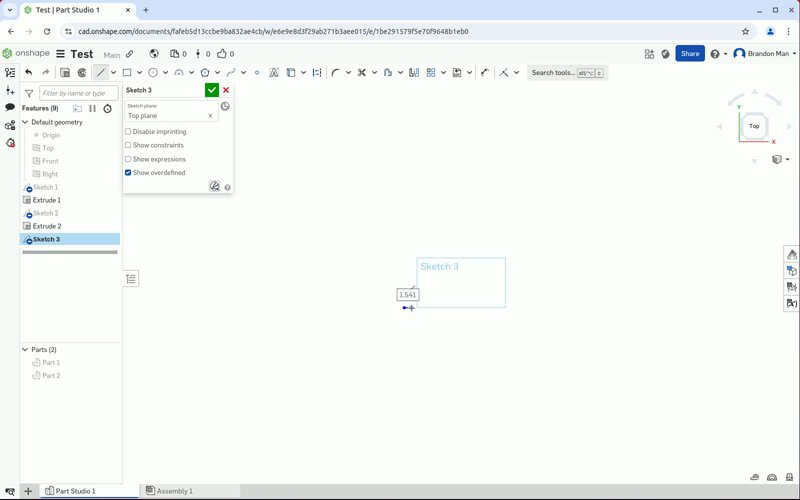
key_up(shift)
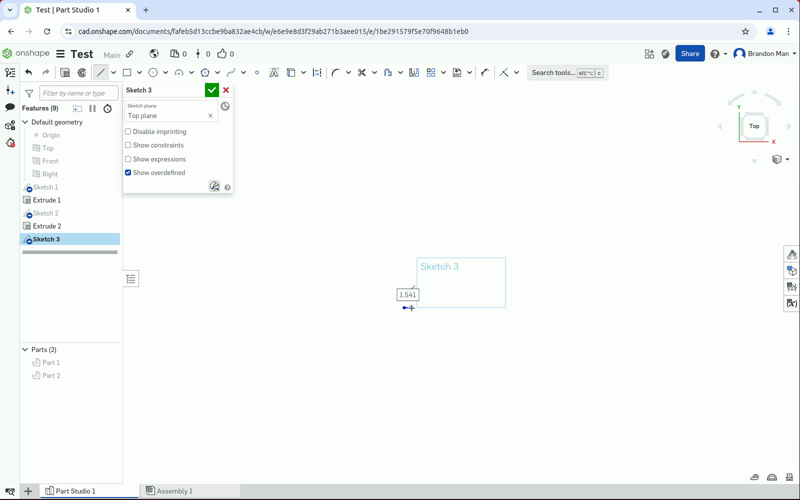
key_down(shift)
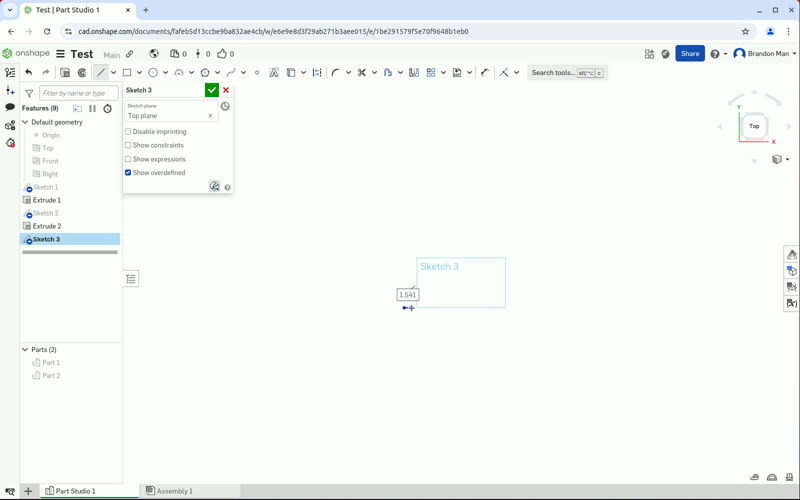
mouse_move(508, 307)
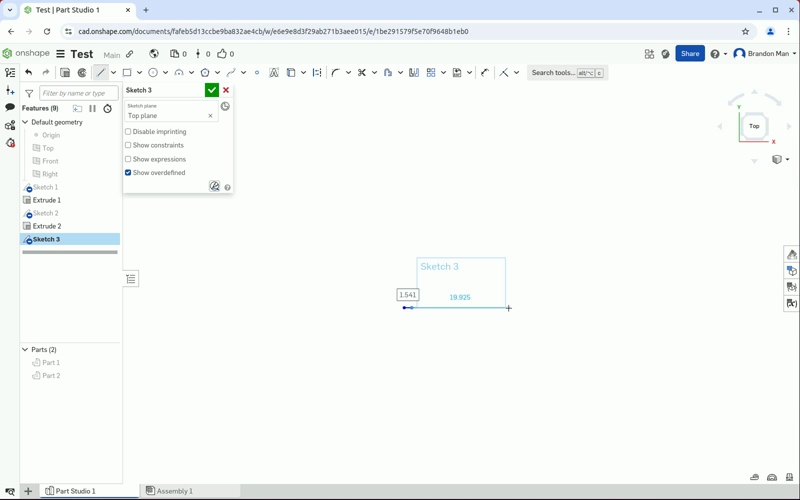
click(508, 307)
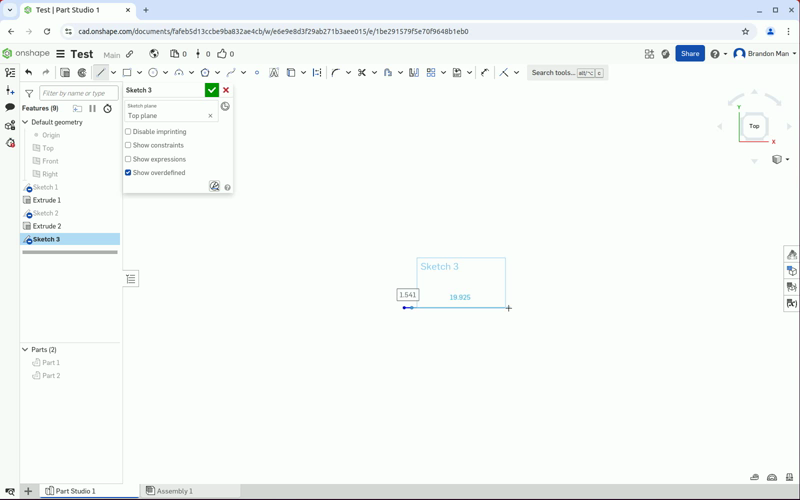
key_up(shift)
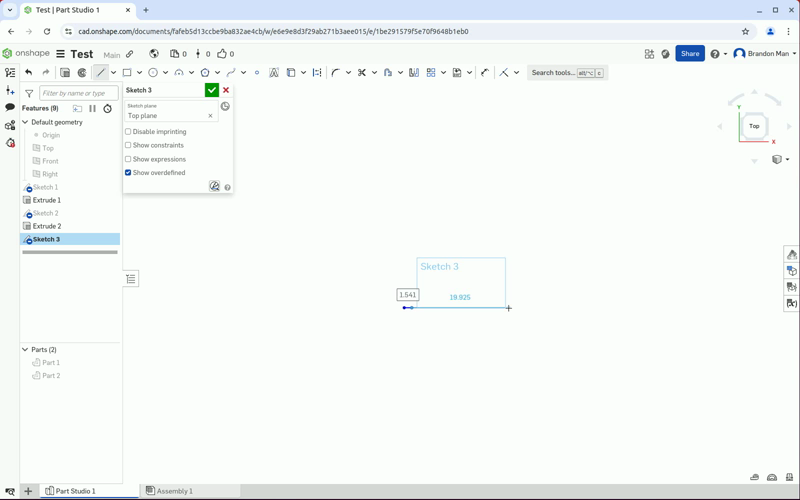
key_down(shift)
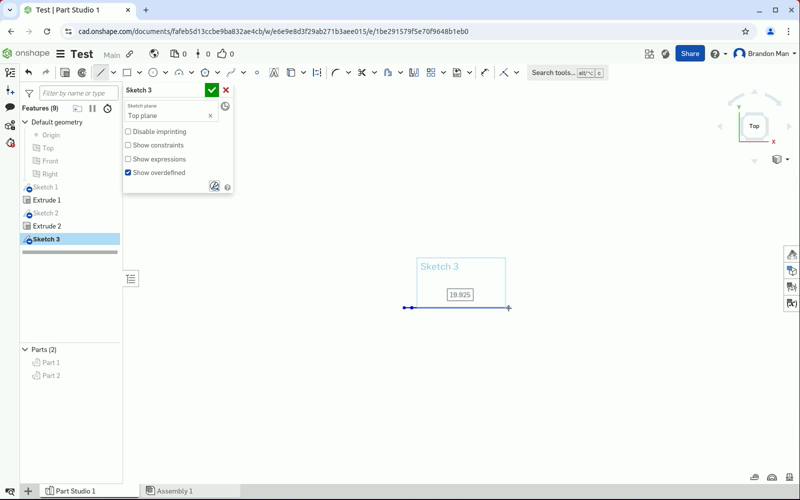
mouse_move(538, 307)
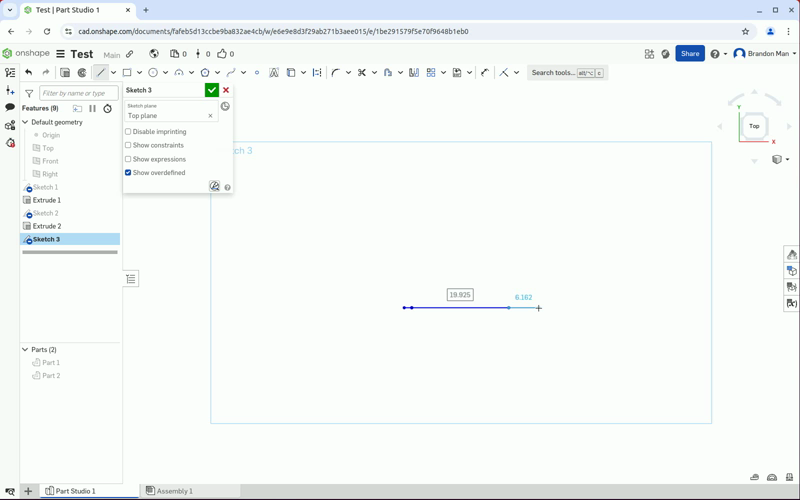
mouse_move(516, 307)
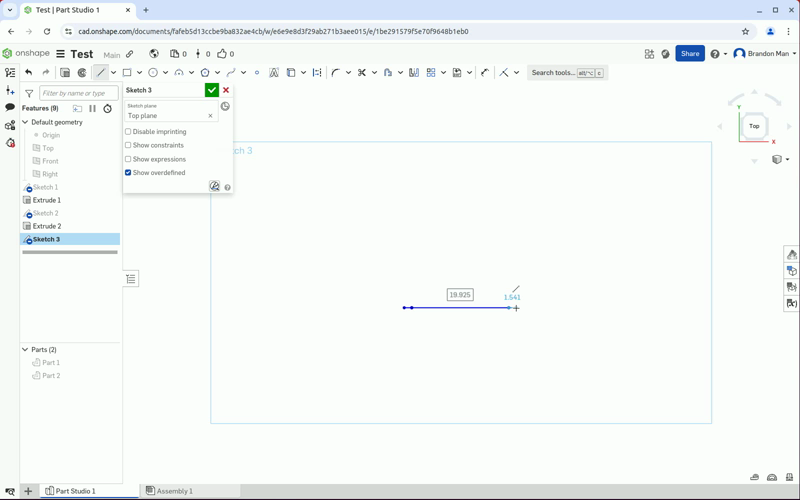
scroll(6)
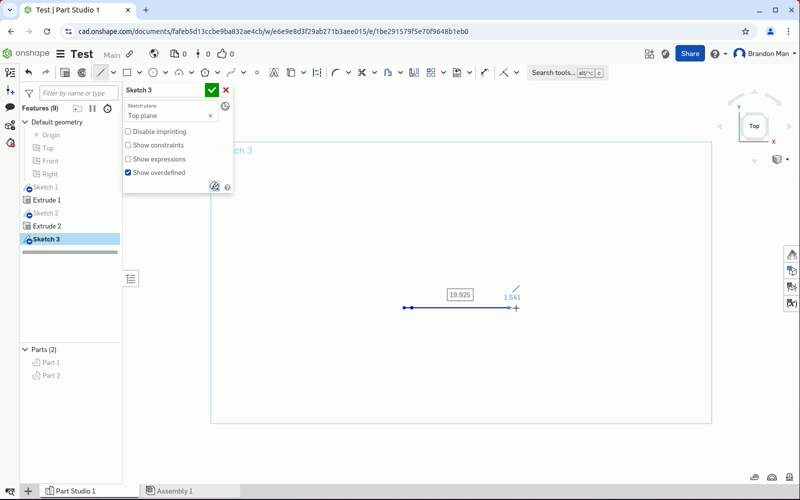
scroll(6)
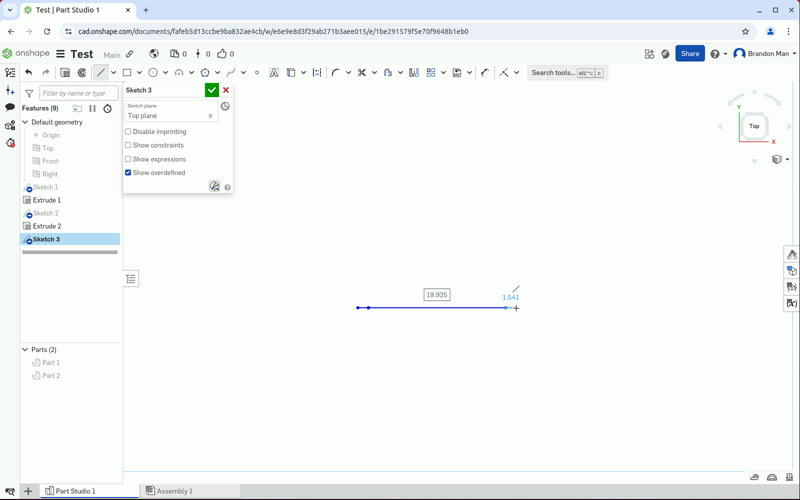
scroll(6)
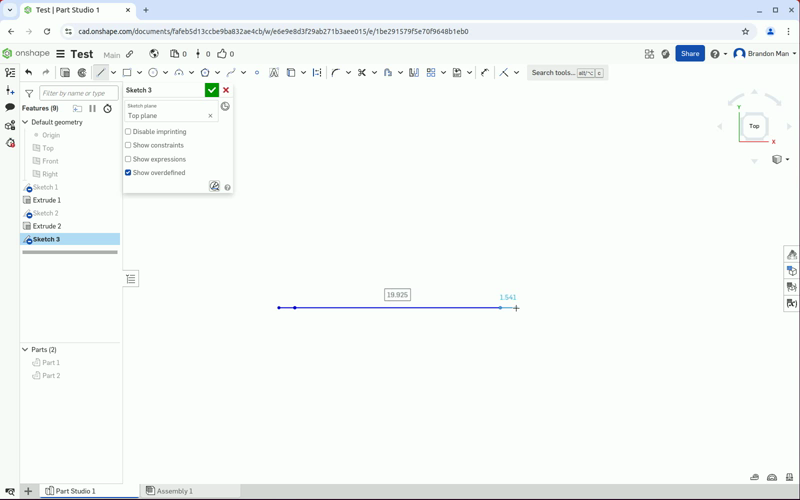
scroll(6)
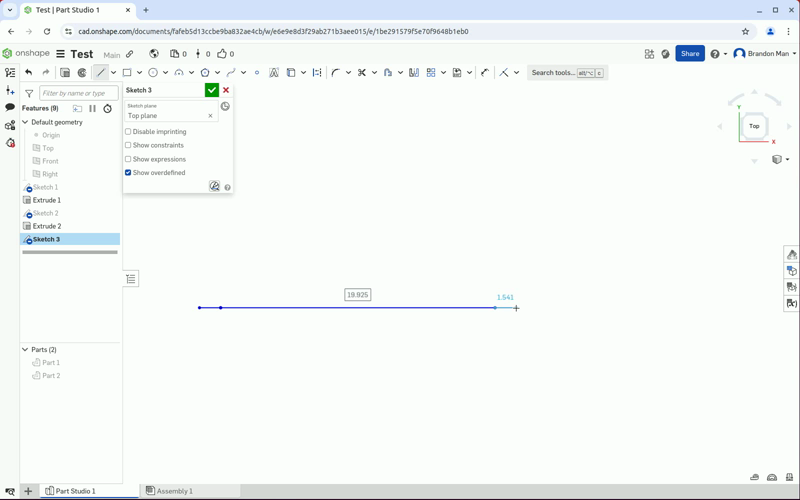
scroll(6)
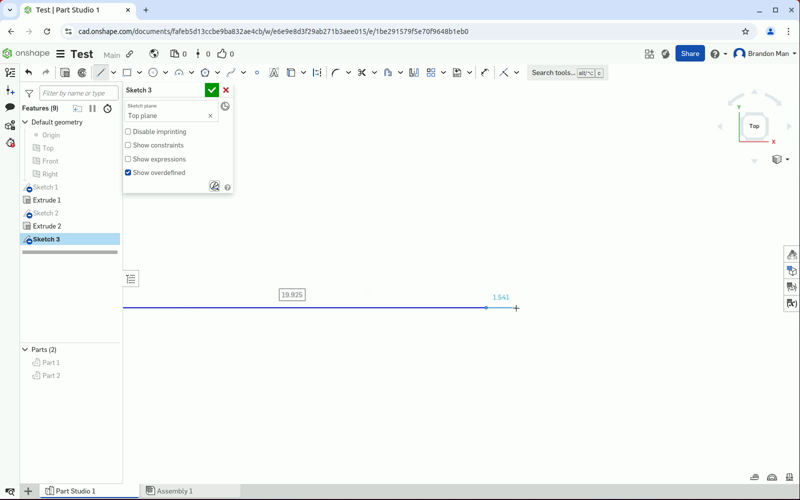
scroll(6)
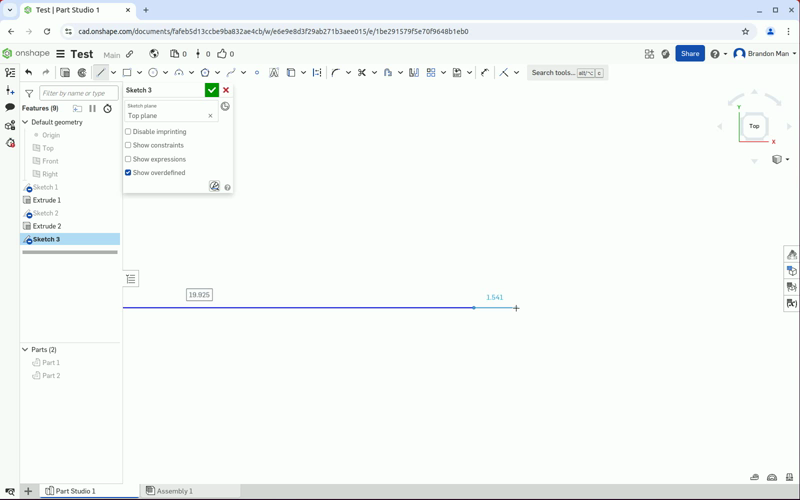
scroll(6)
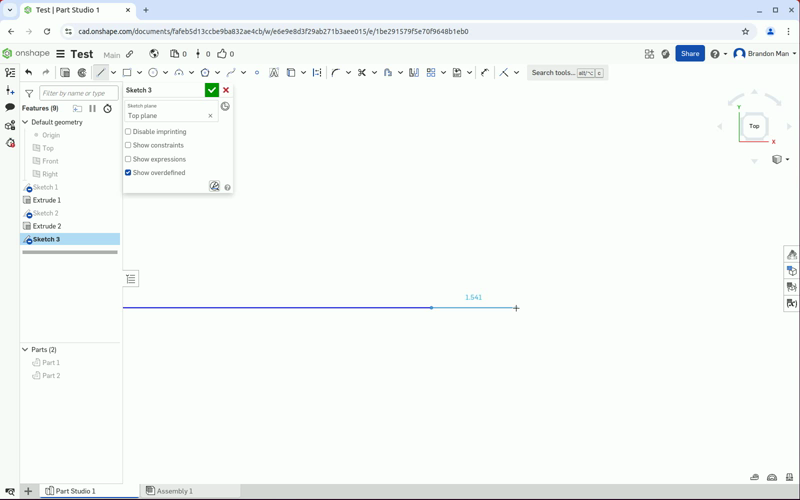
click(516, 307)
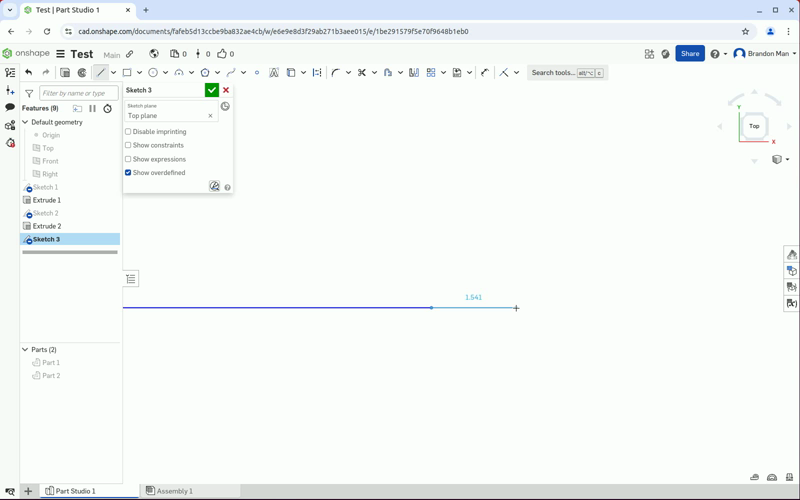
scroll(-6)
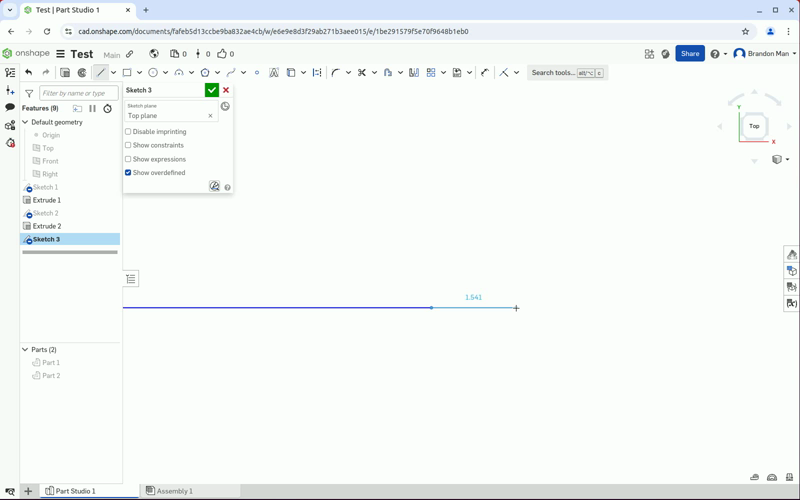
scroll(-6)
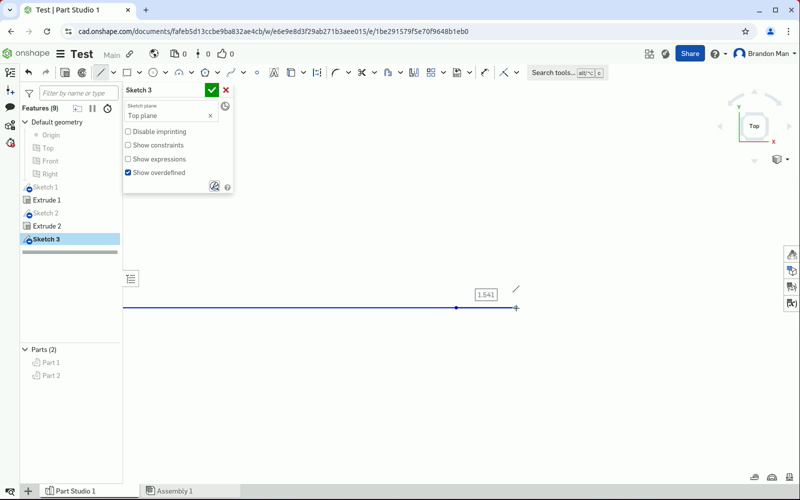
scroll(-6)
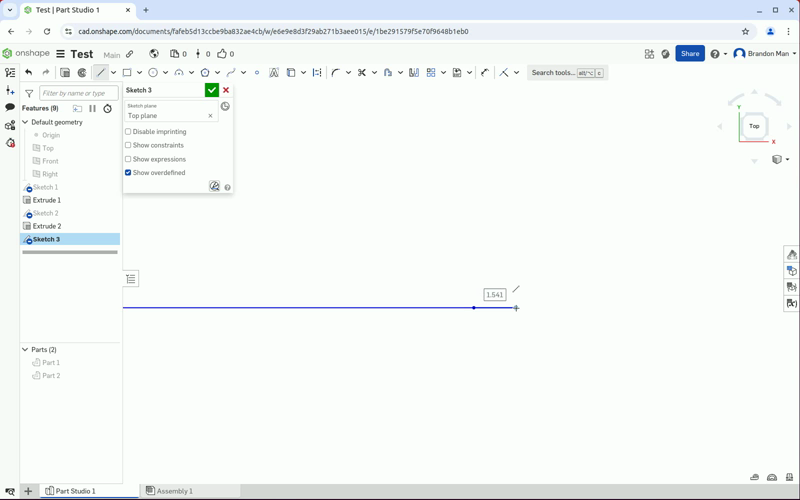
scroll(-6)
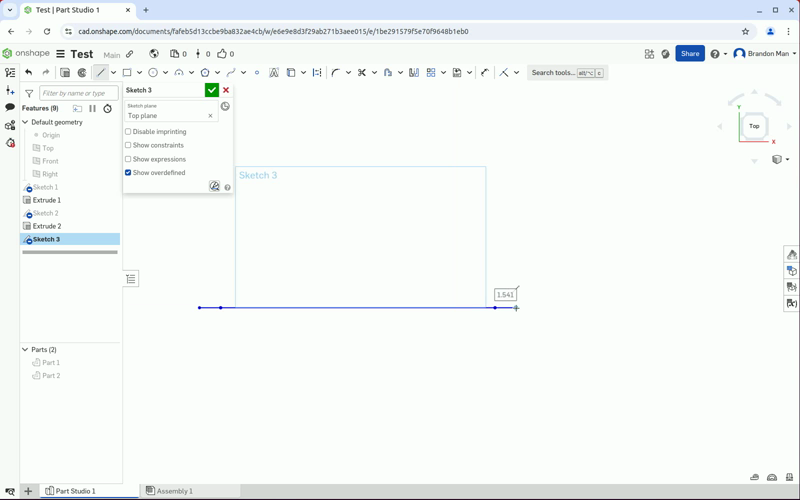
scroll(-6)
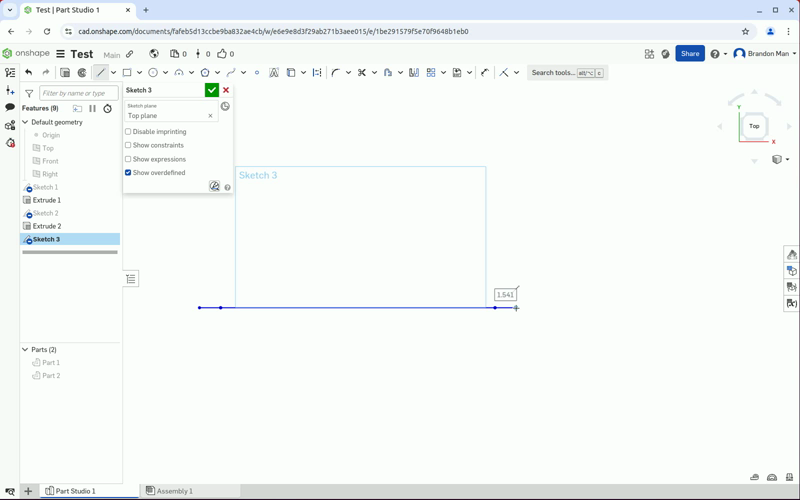
scroll(-6)
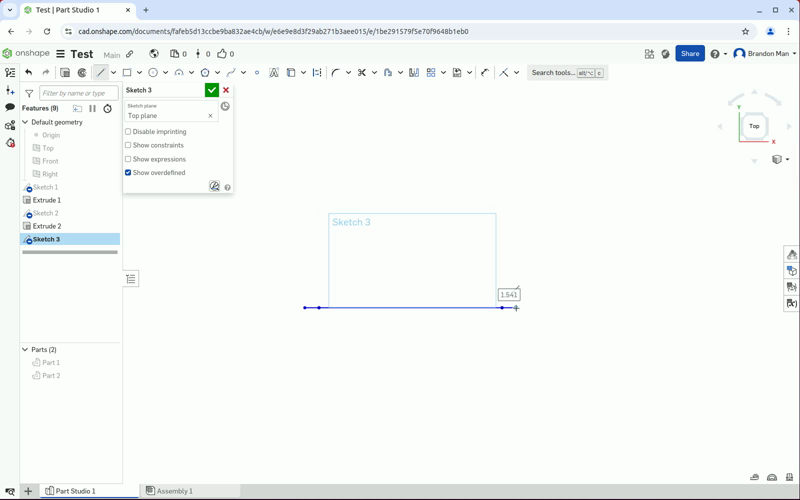
scroll(-6)
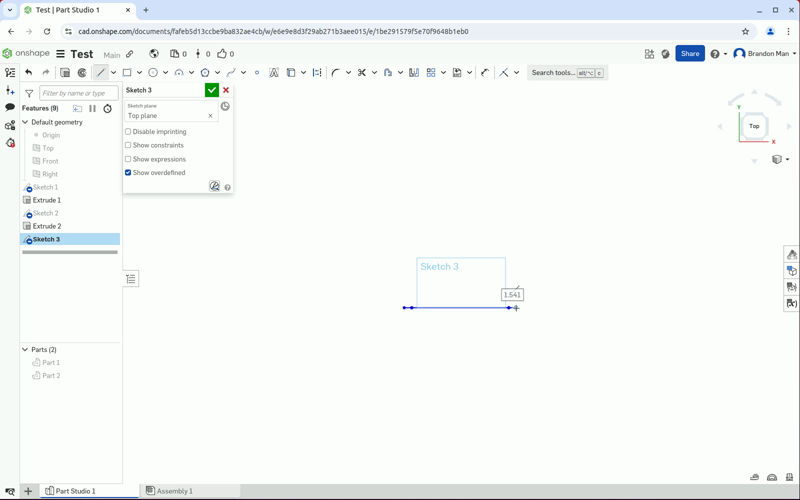
key_up(shift)
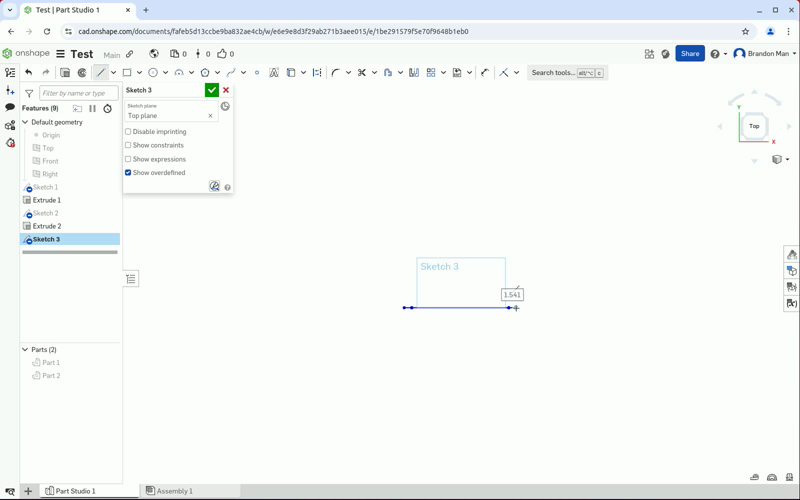
key_down(shift)
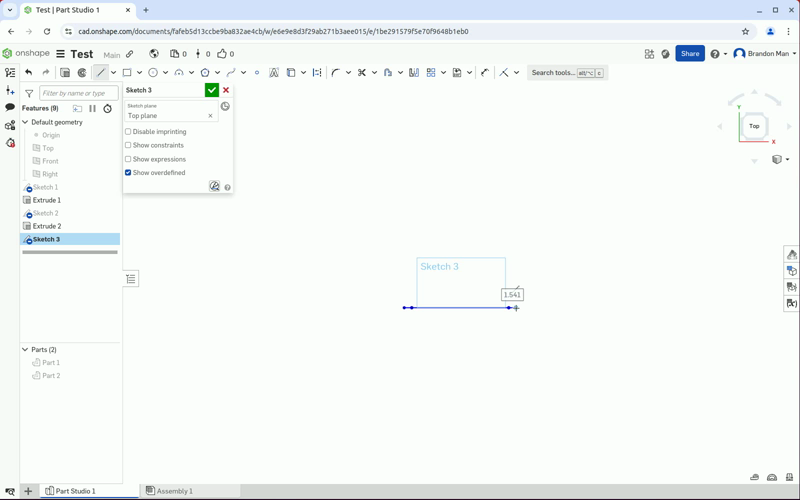
mouse_move(546, 307)
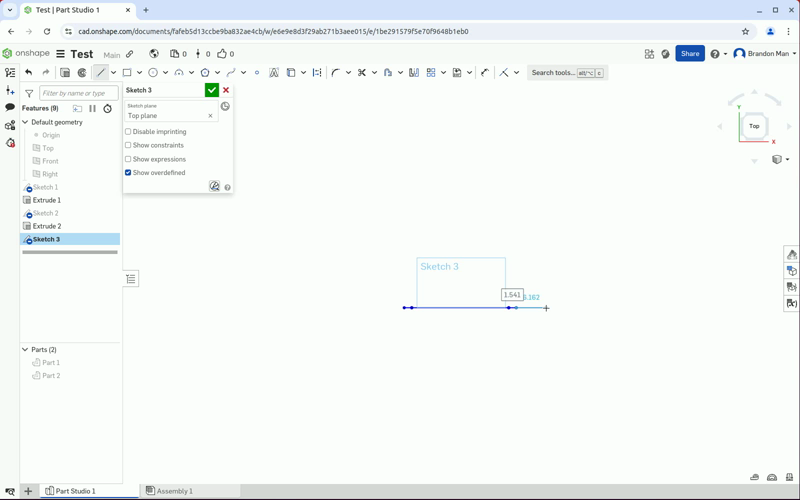
mouse_move(516, 259)
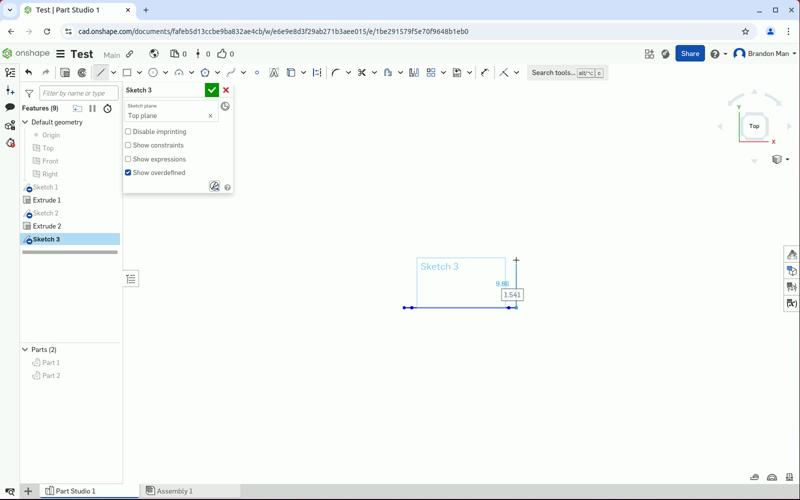
click(516, 259)
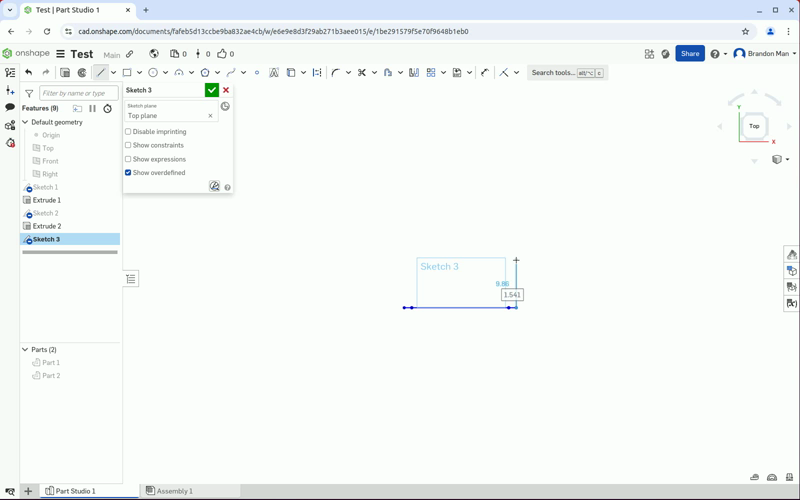
key_up(shift)
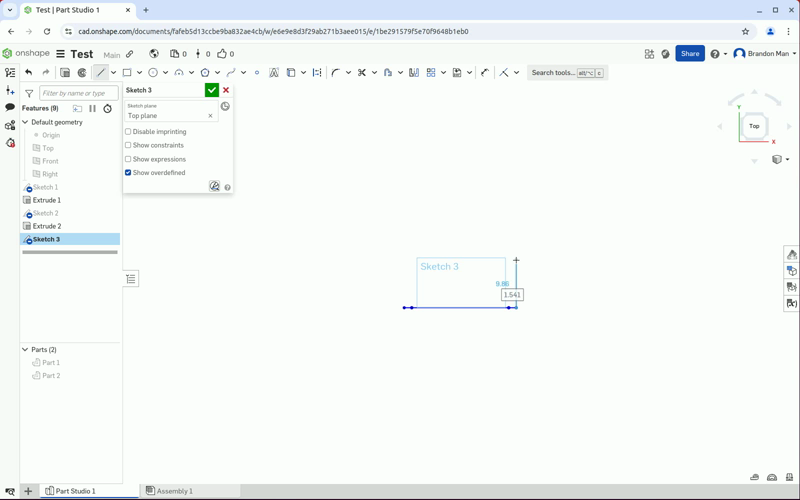
key_down(shift)
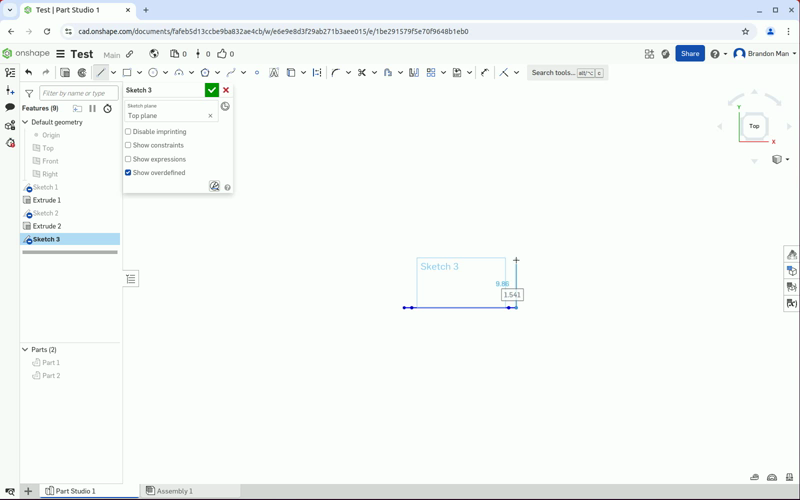
mouse_move(404, 259)
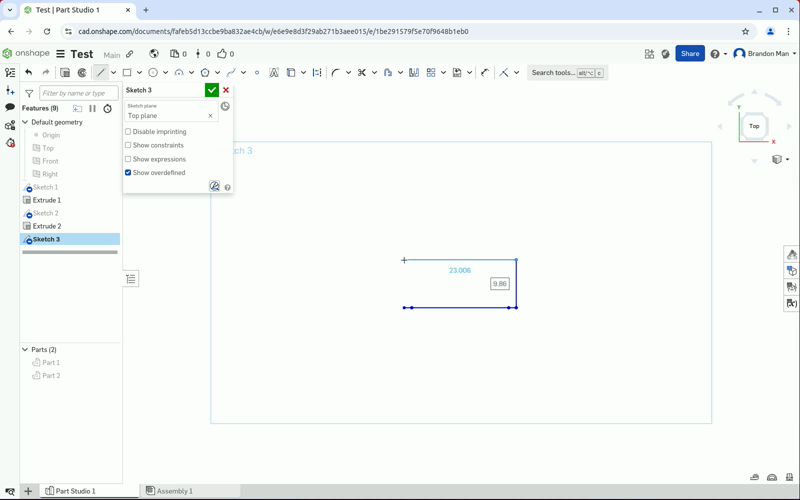
click(404, 259)
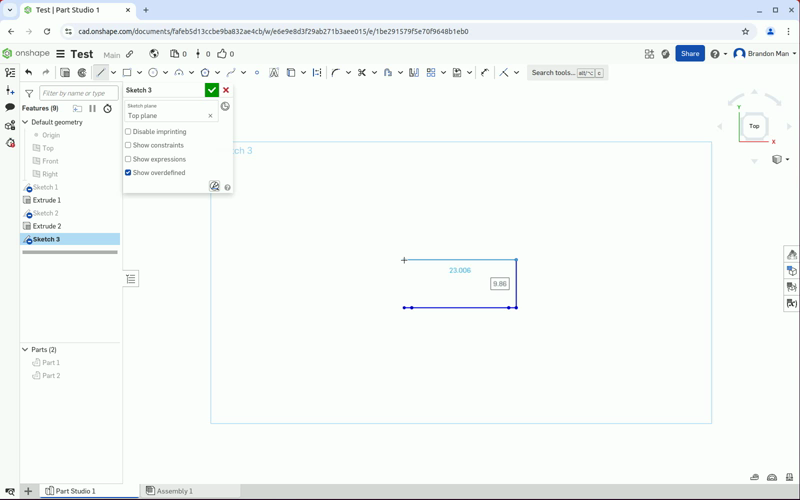
key_up(shift)
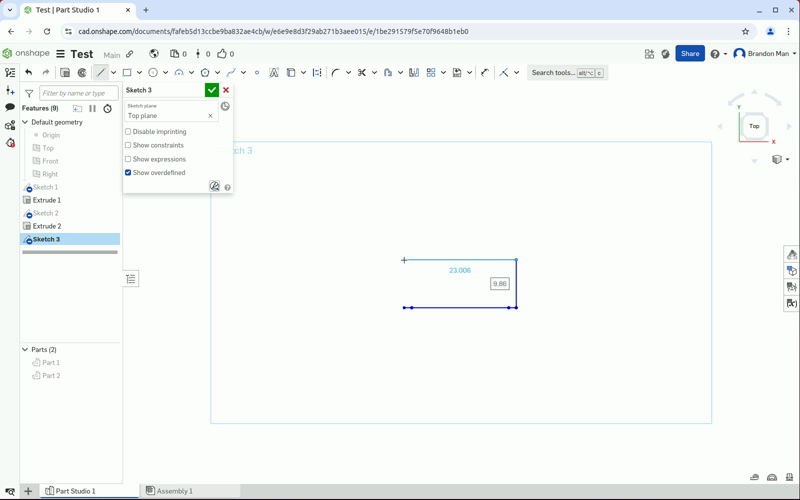
mouse_move(434, 259)
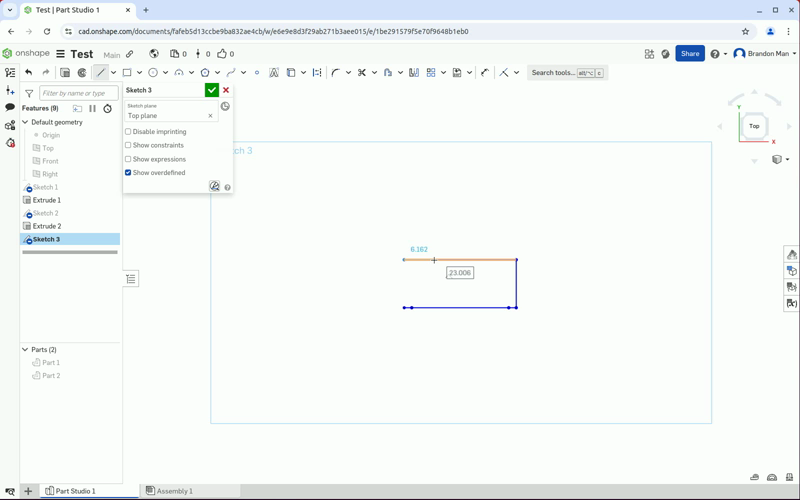
key_down(shift)
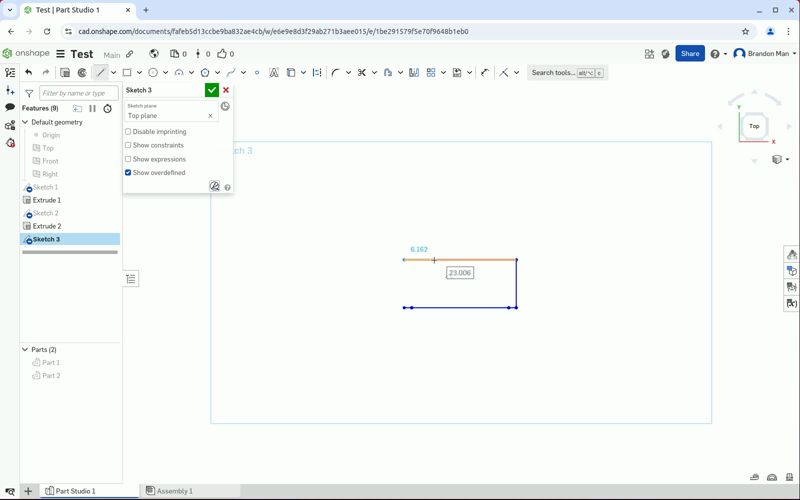
mouse_move(404, 307)
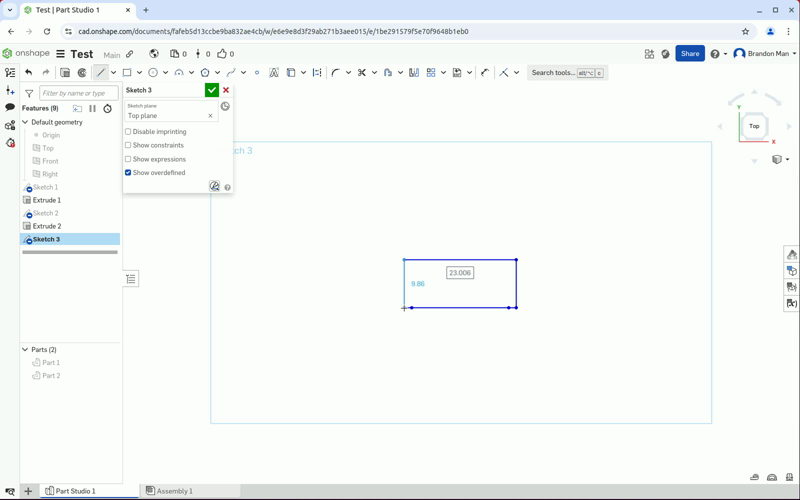
key_up(shift)
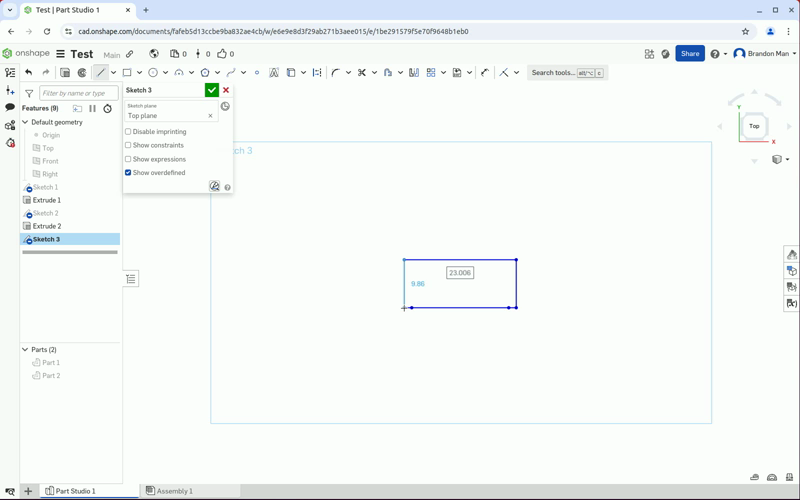
click(404, 307)
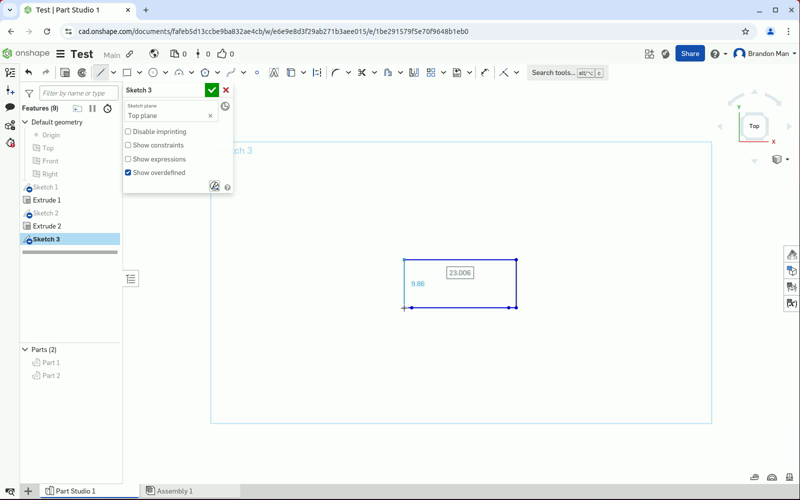
key(esc)
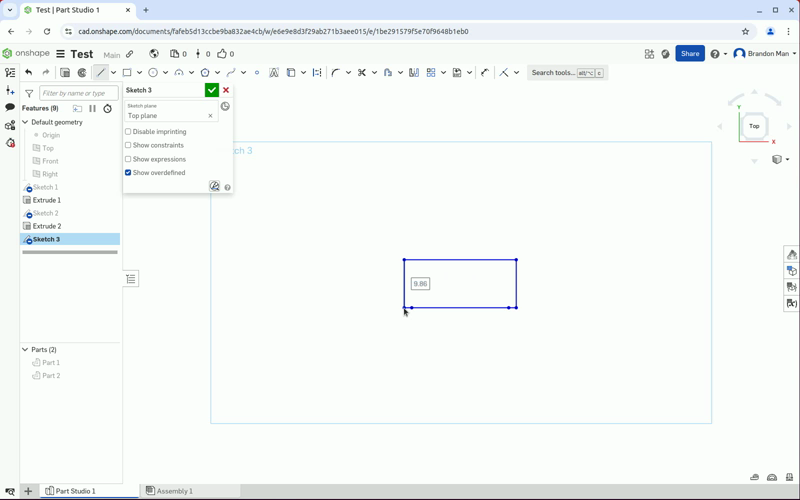
mouse_move(418, 292)
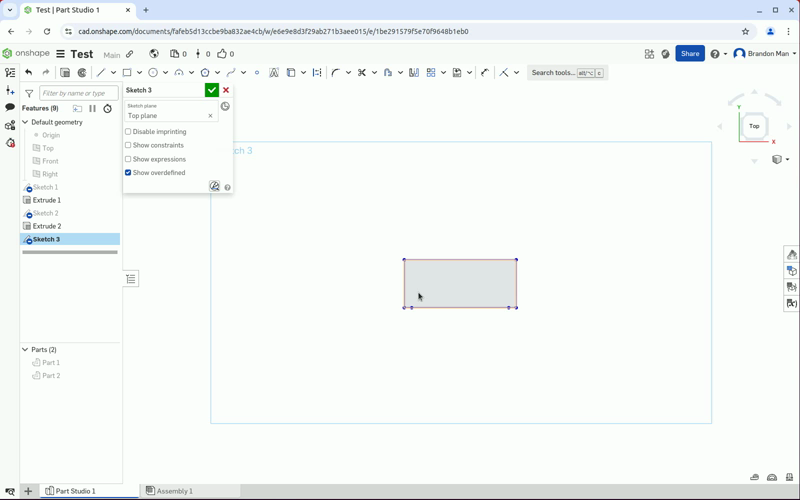
click(418, 292)
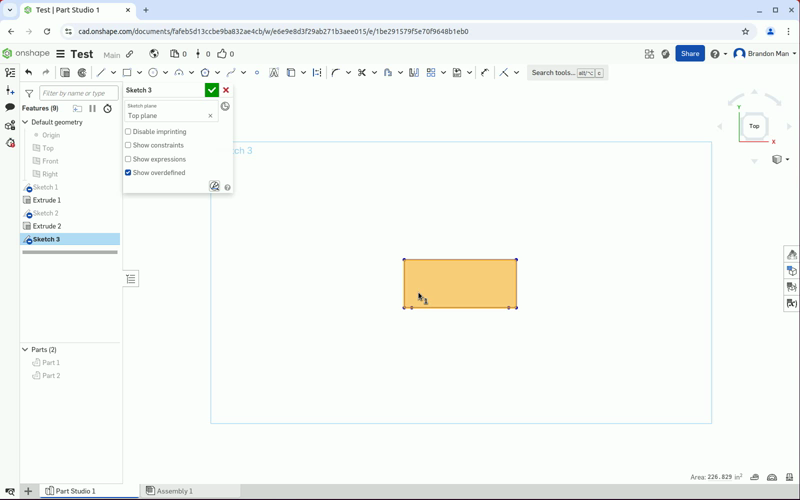
mouse_move(73, 352)
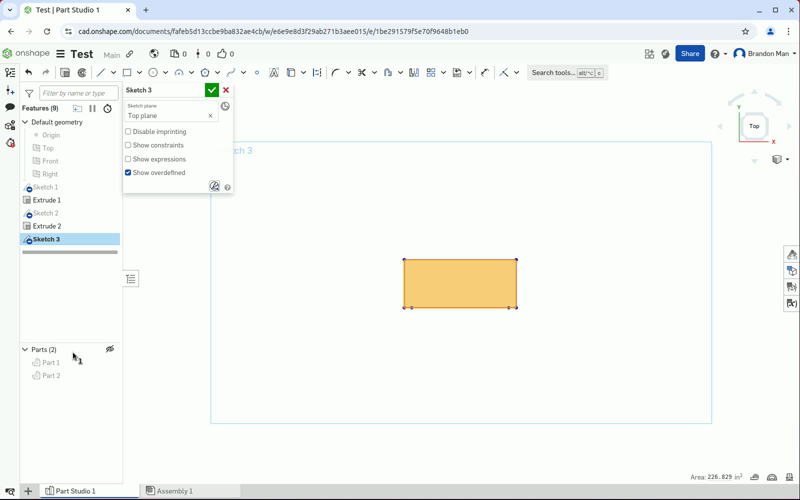
key(shift+y)
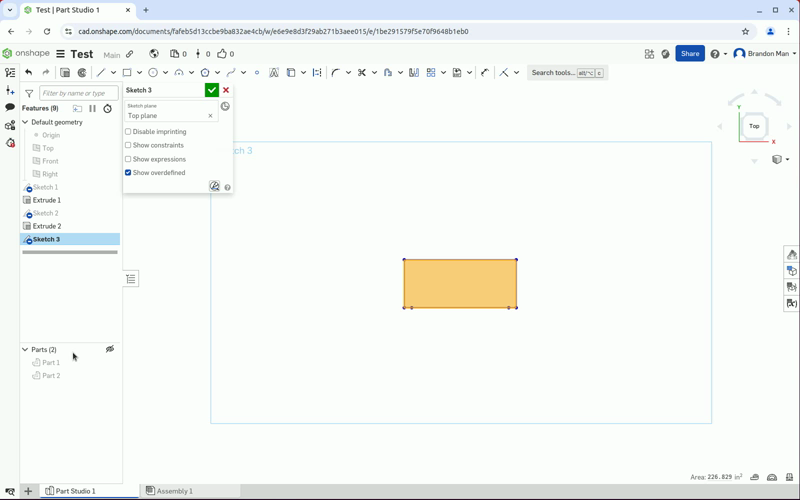
key(shift+e)
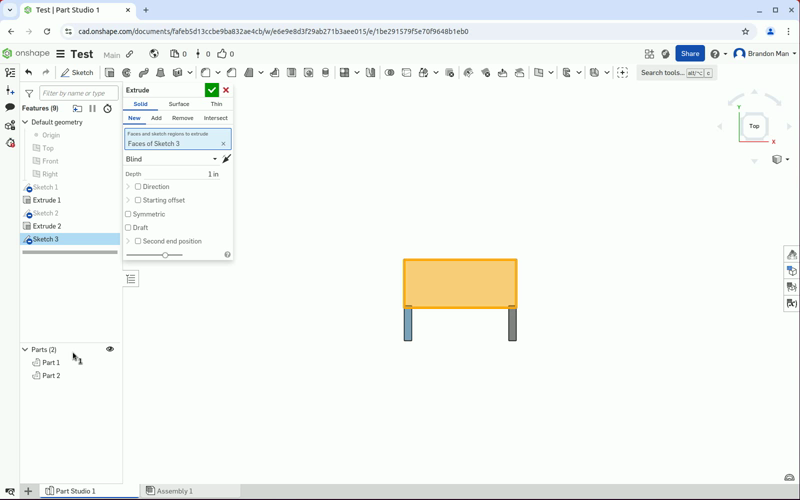
mouse_move(143, 106)
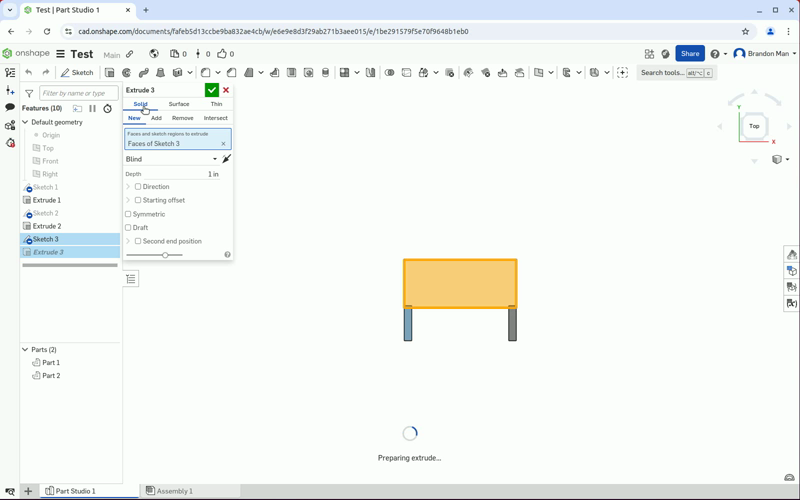
click(143, 106)
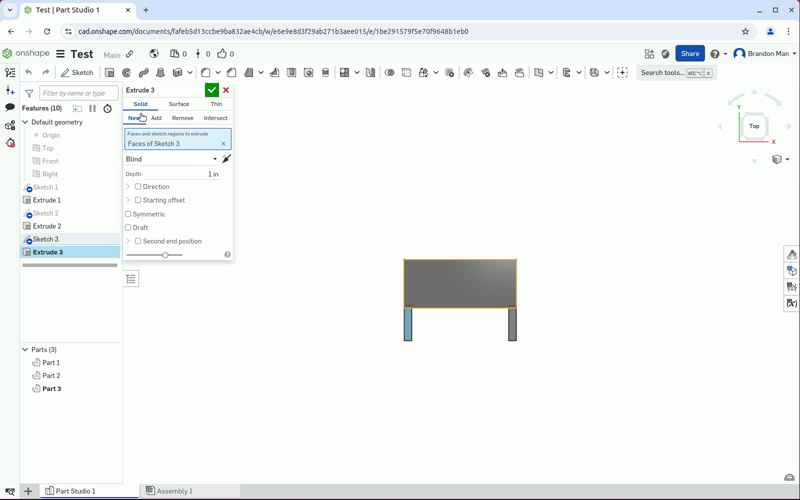
mouse_move(137, 120)
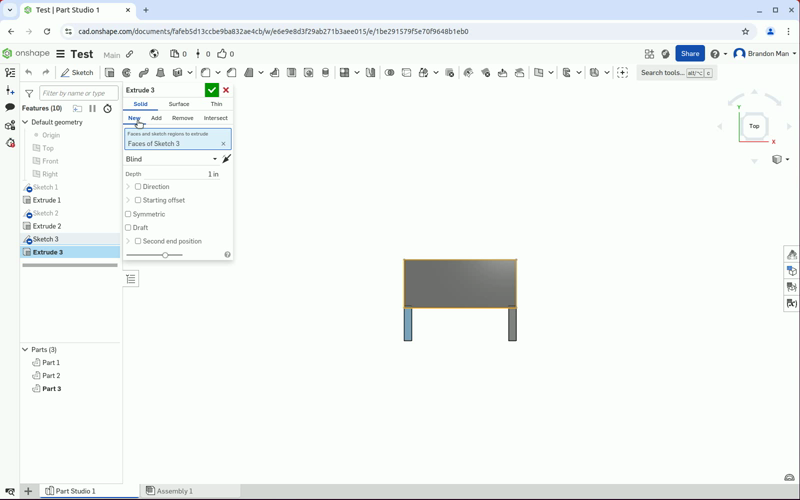
click(137, 120)
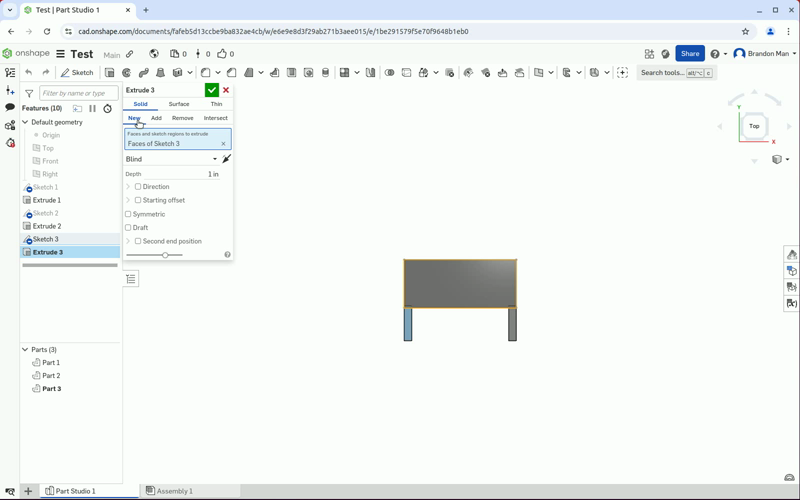
key(tab, 4)
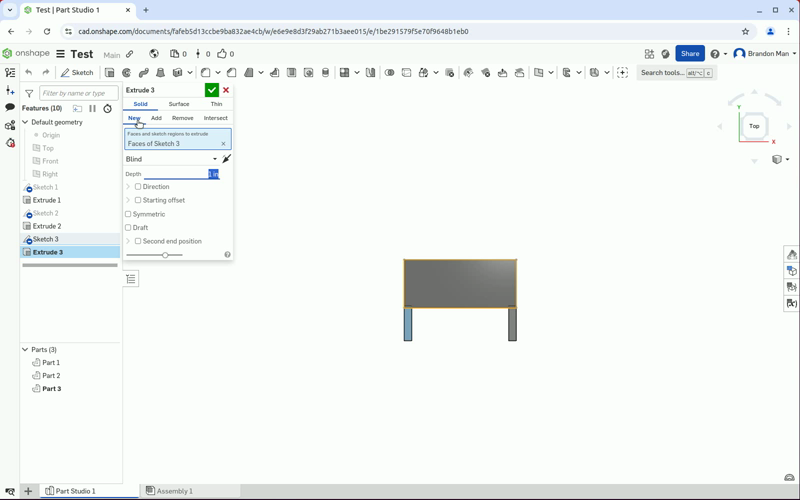
text(4.333)
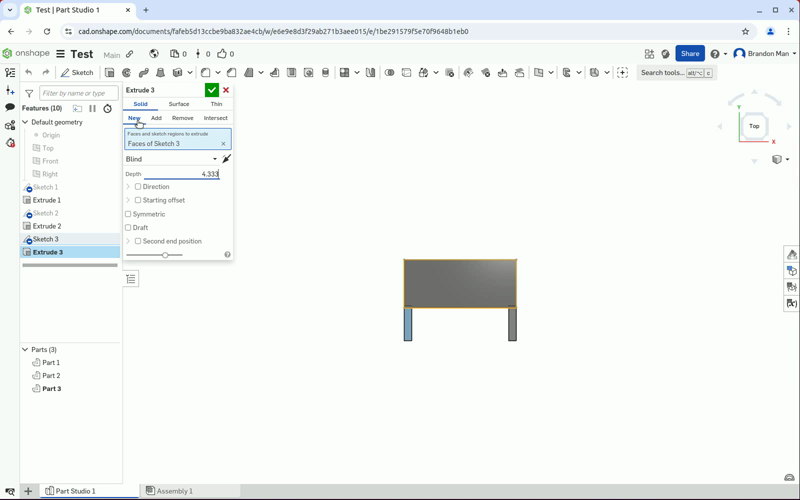
key(enter)
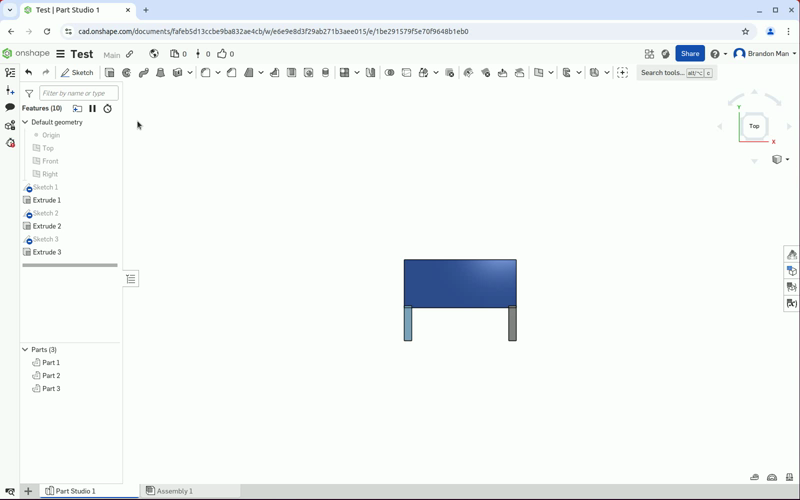
key(shift+h)
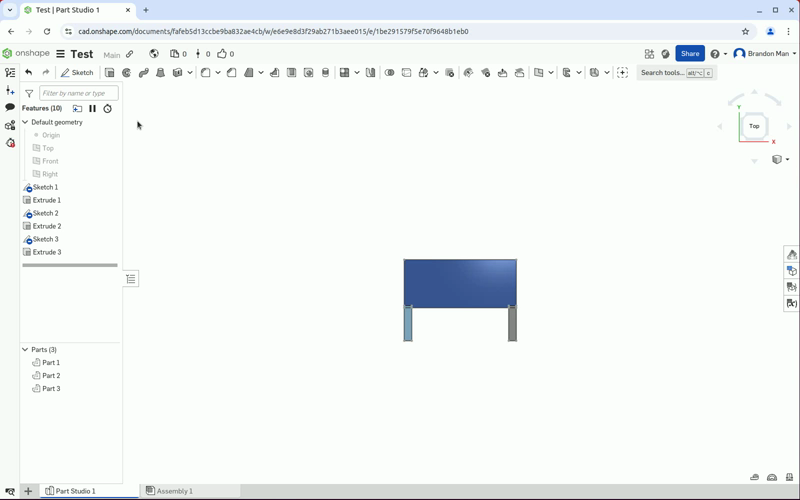
key(shift+h)
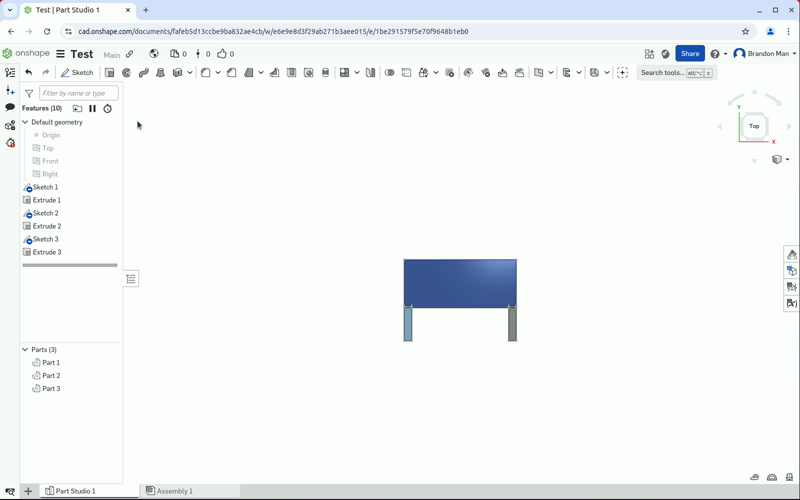
key(shift+7)
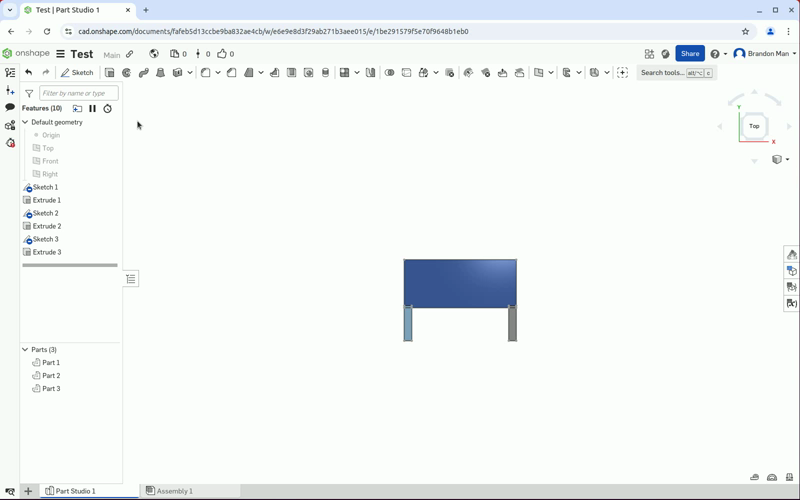
key(up, 3)
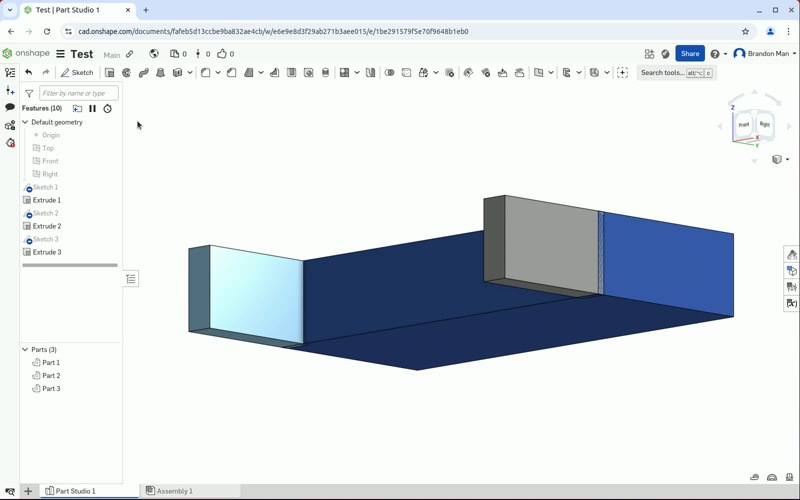
key(left, 3)
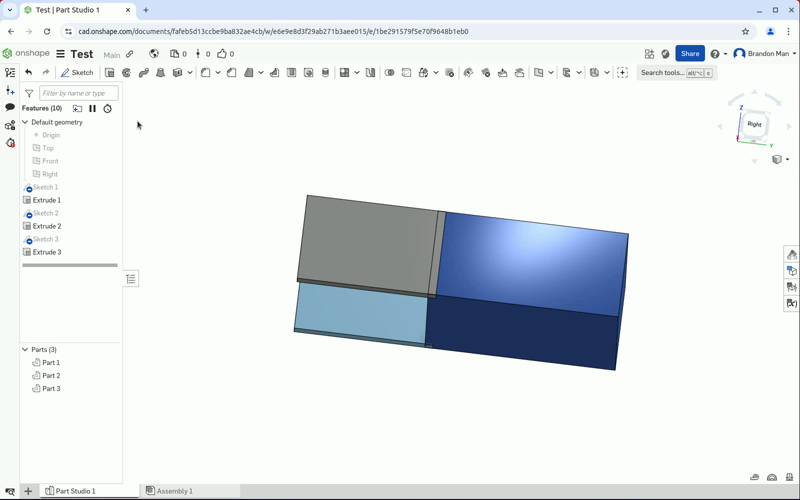
key(right, 3)
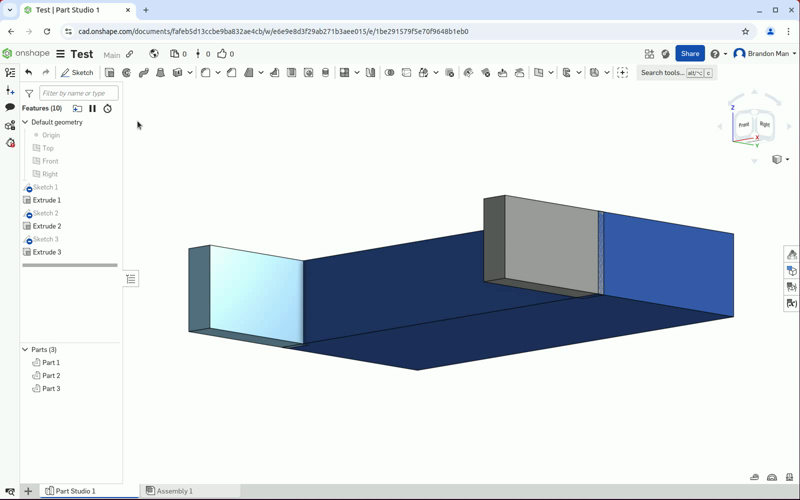
key(down, 3)
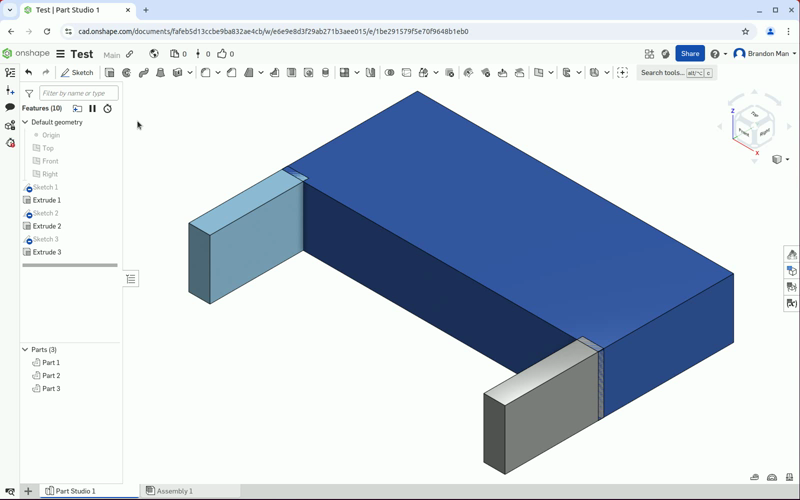
mouse_move(73, 189)
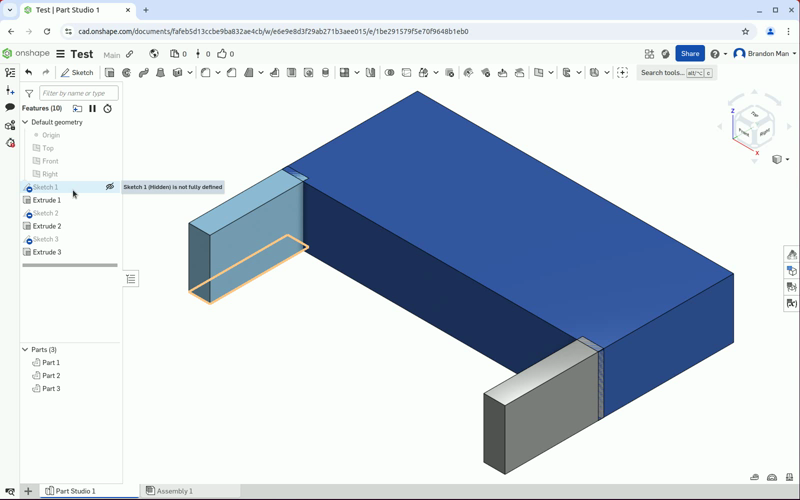
click(73, 189)